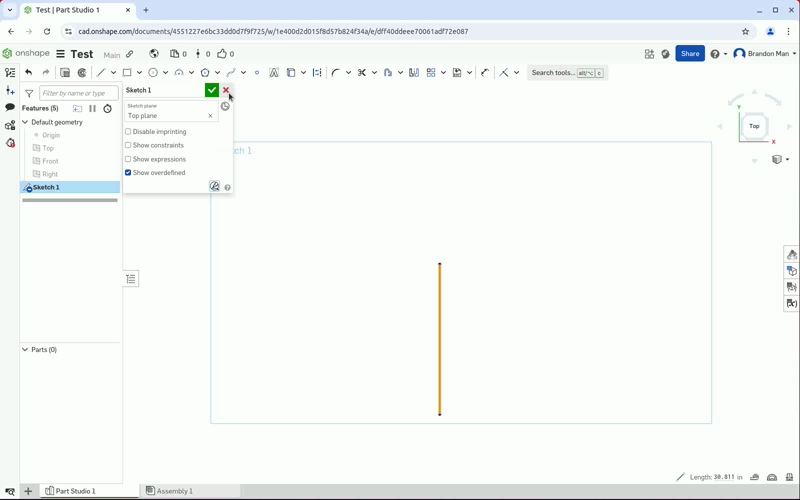
key(shift+h)
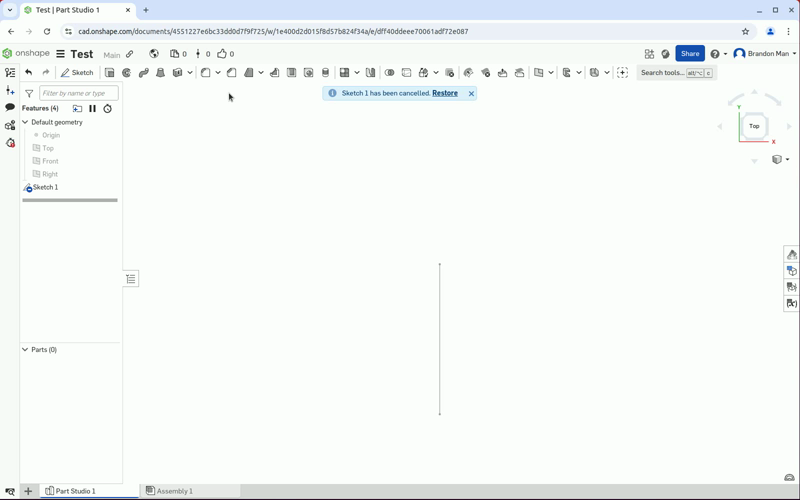
mouse_move(73, 352)
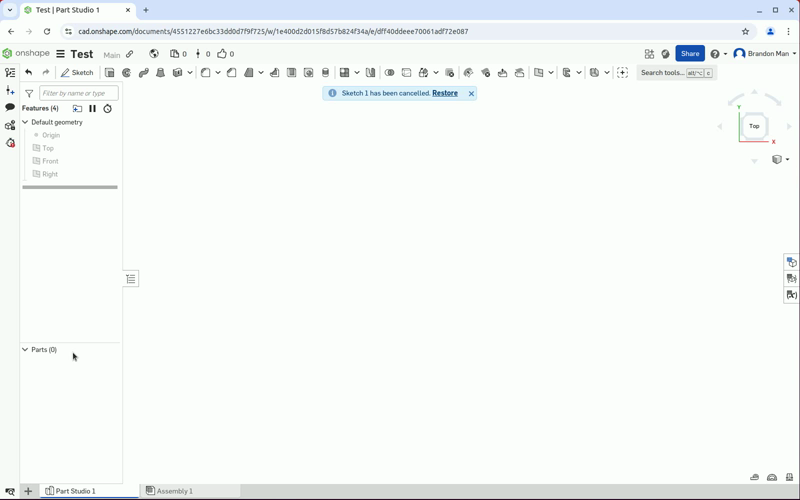
key(y)
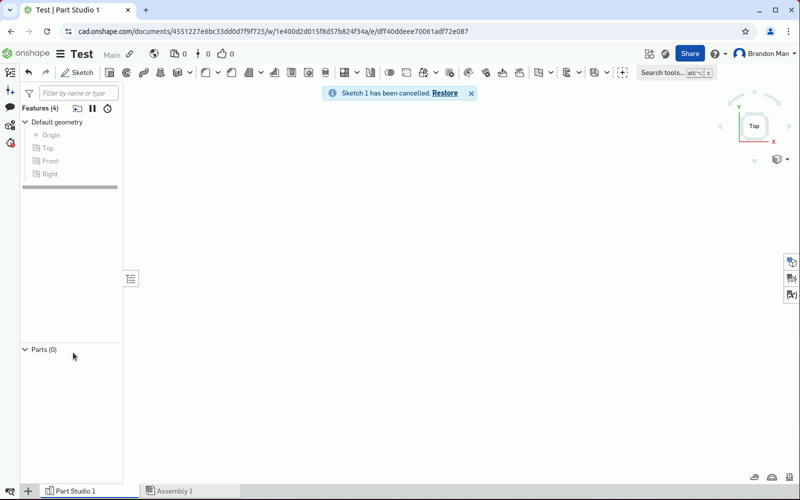
key(shift+p)
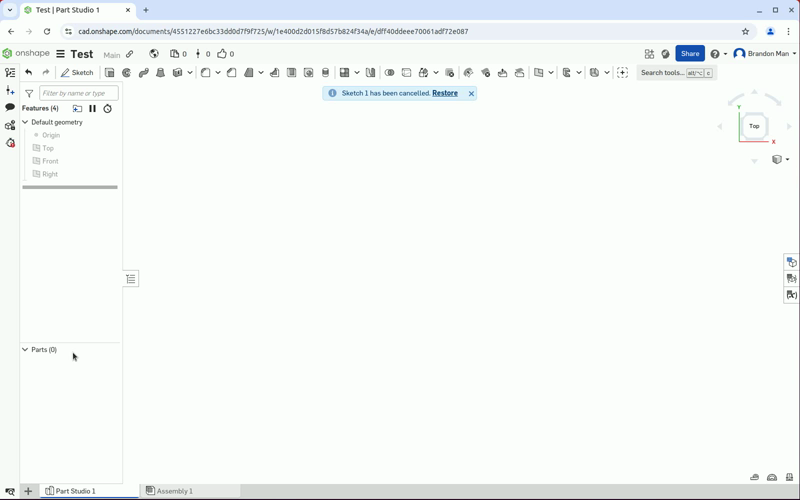
key(space)
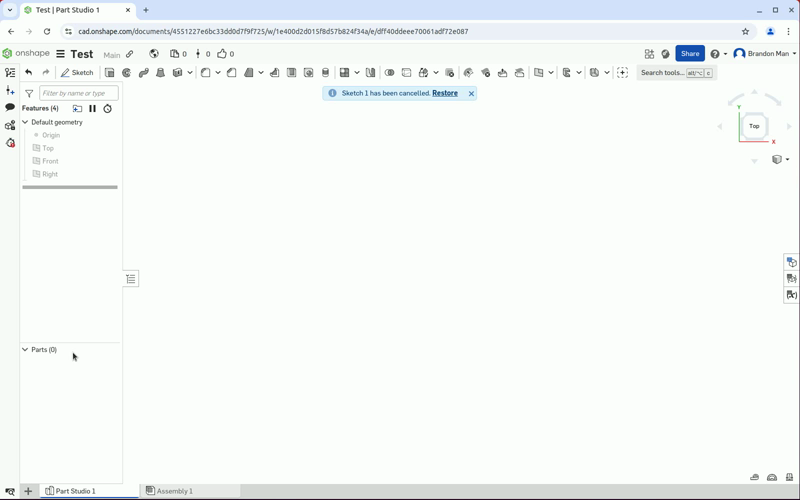
key_down(shift)
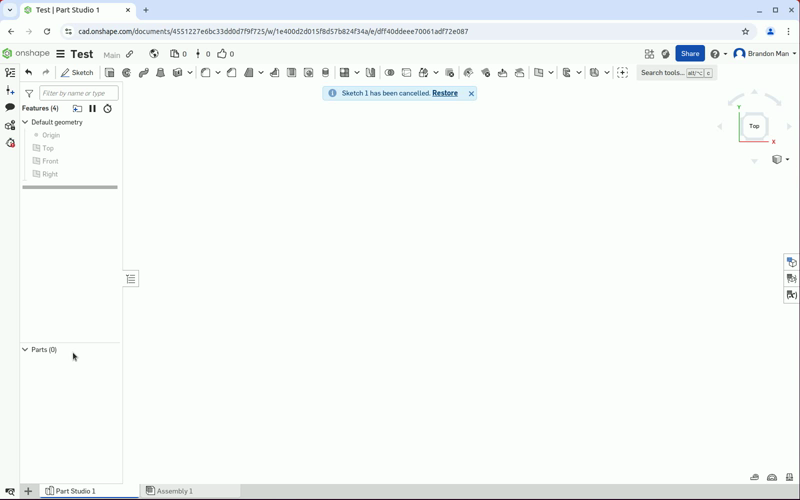
key(up)
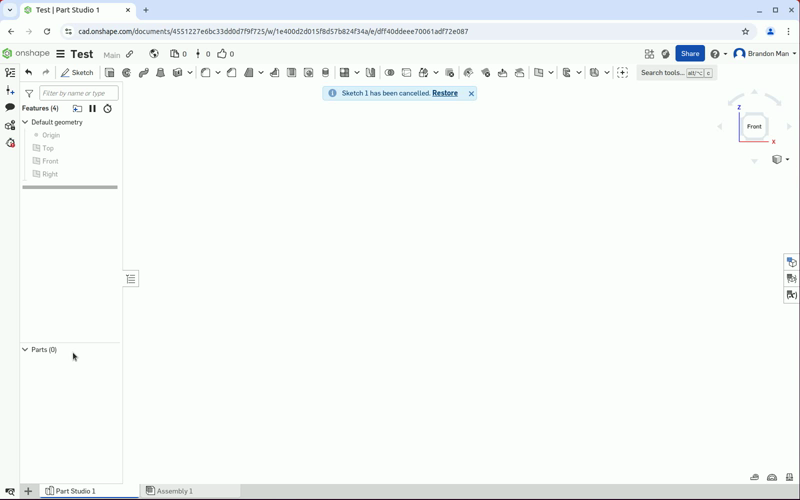
key_up(shift)
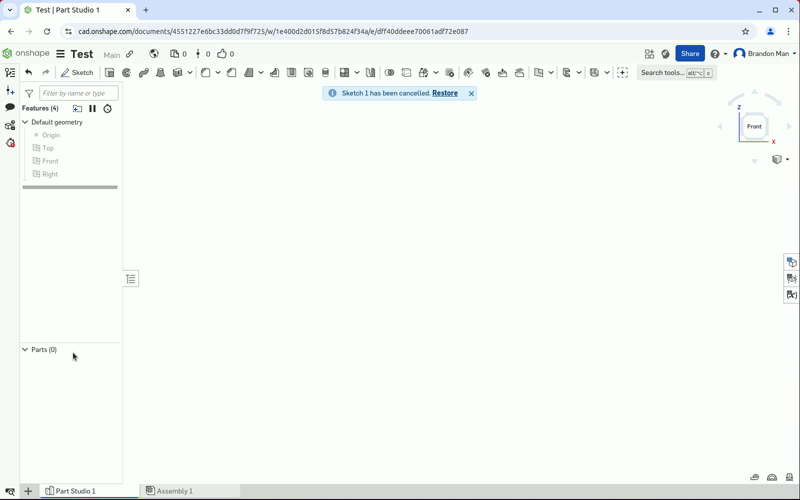
key(space)
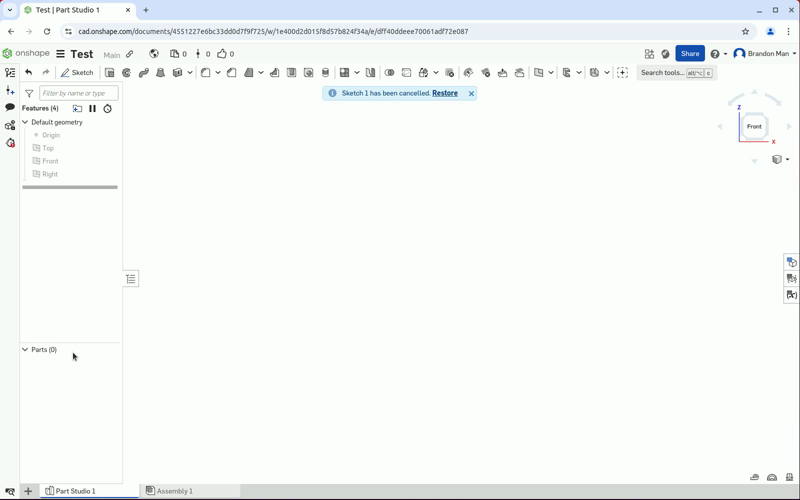
key_down(shift)
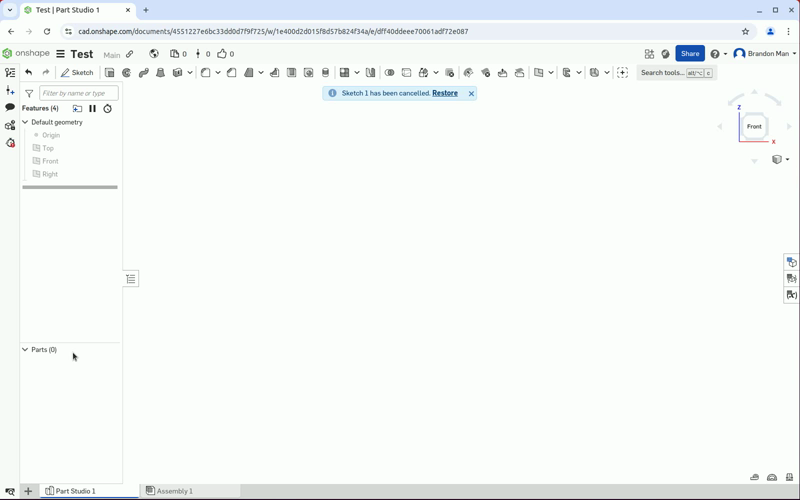
key(left)
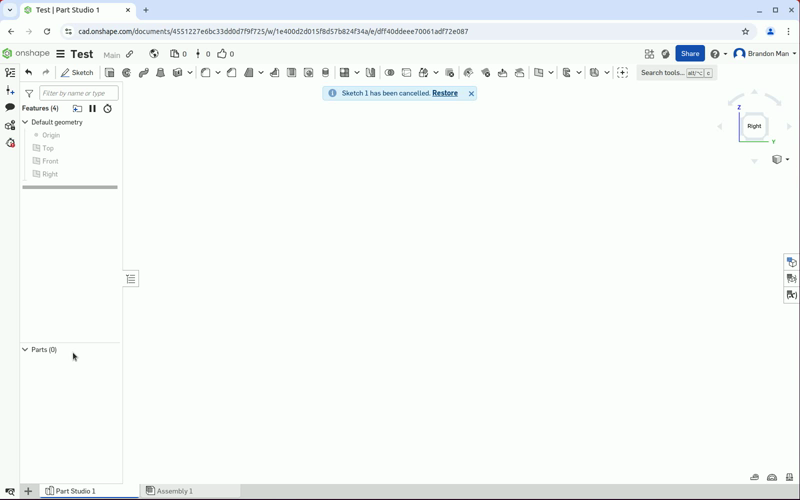
key_up(shift)
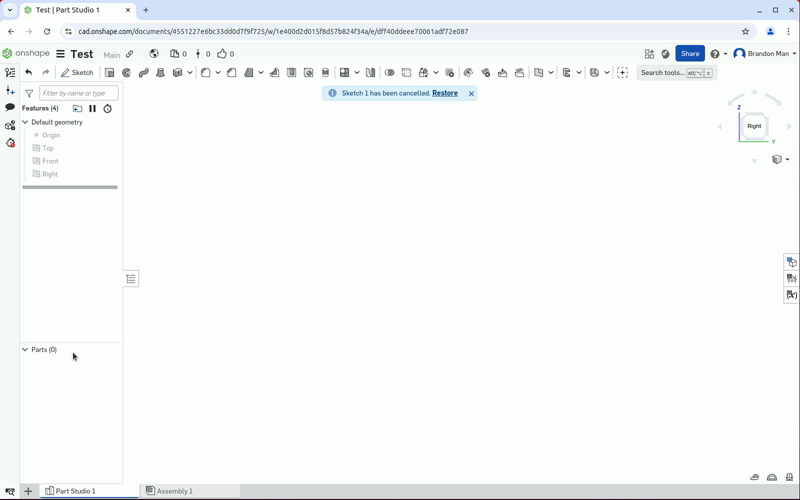
mouse_move(73, 352)
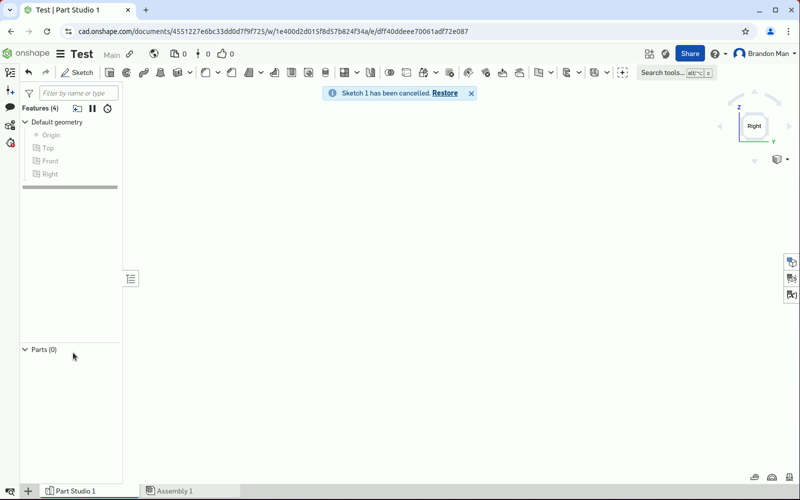
key(shift+y)
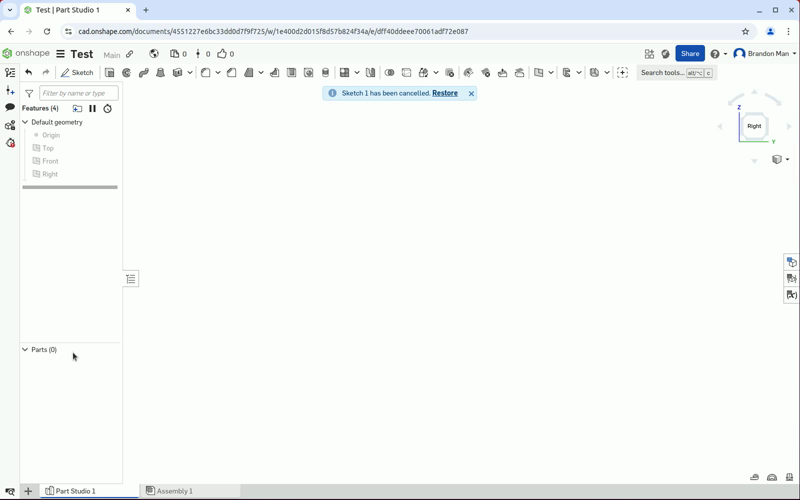
key(shift+s)
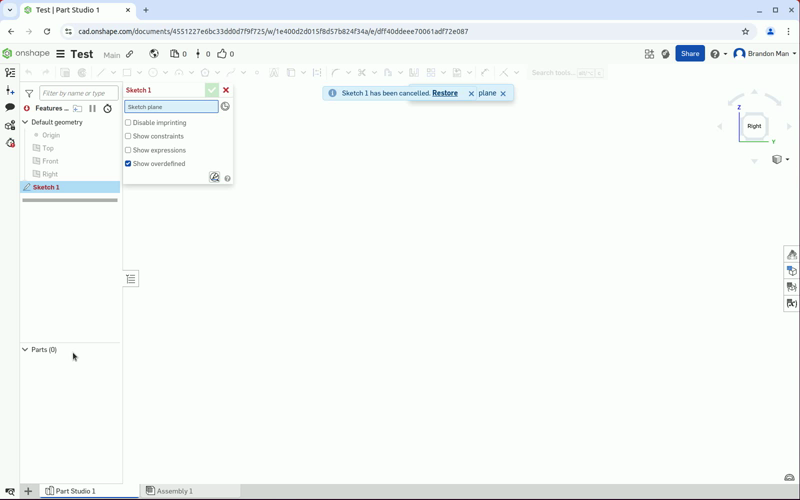
mouse_move(73, 176)
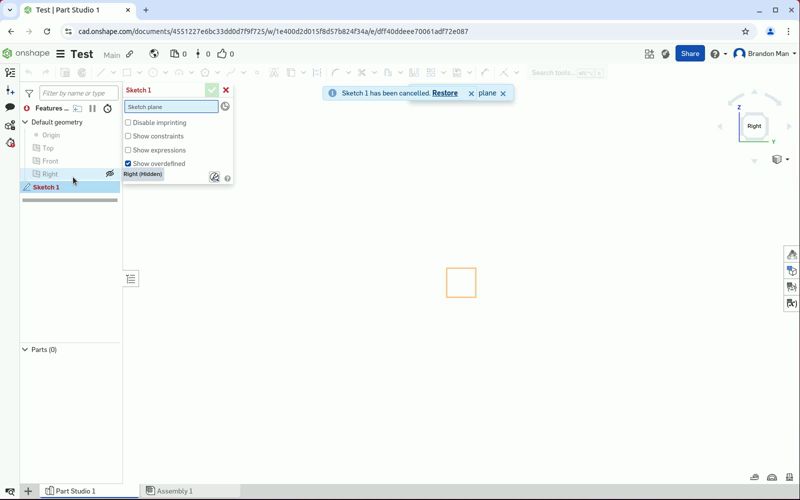
click(73, 176)
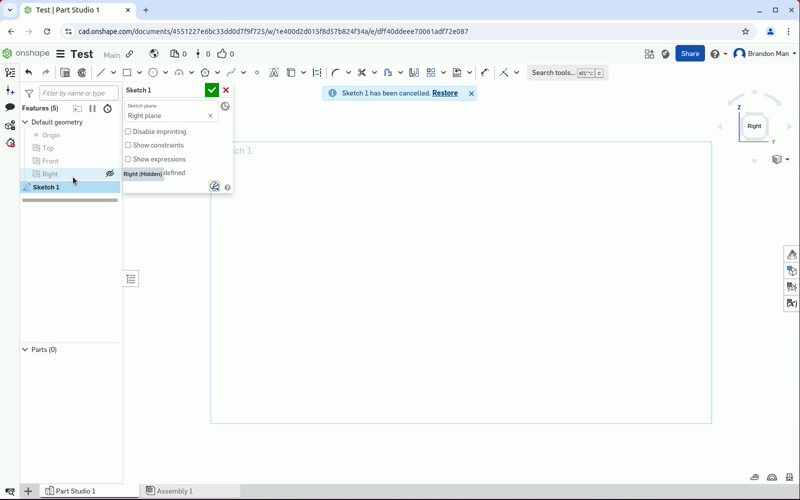
mouse_move(73, 352)
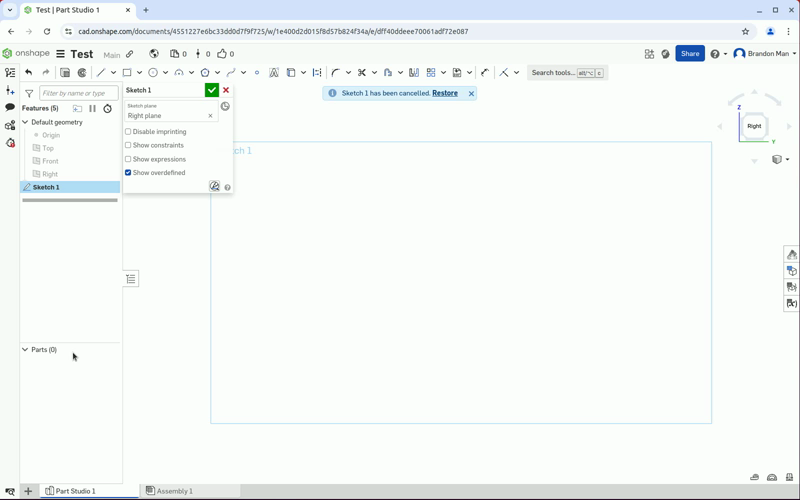
key(y)
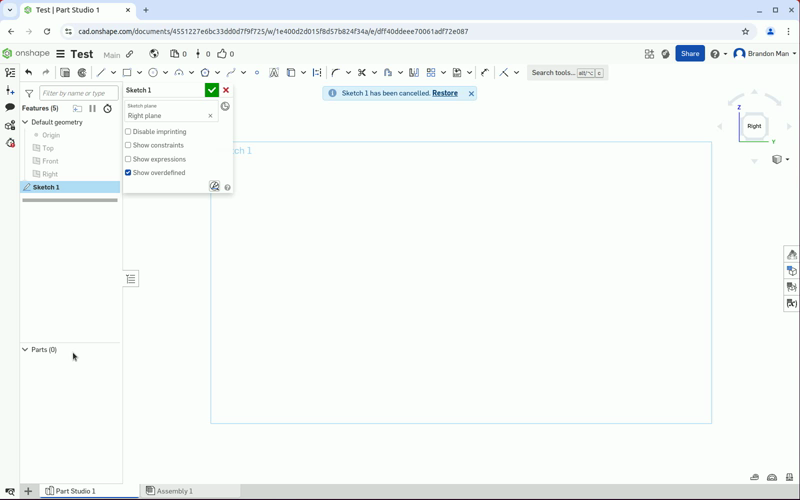
key(c)
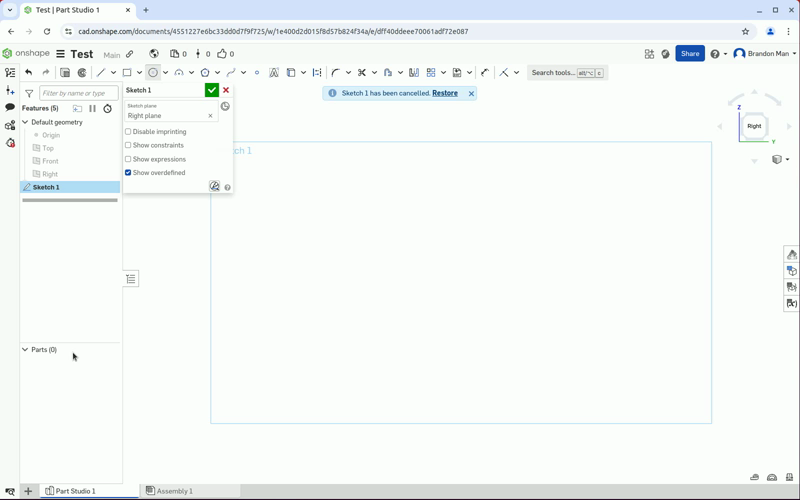
key_down(shift)
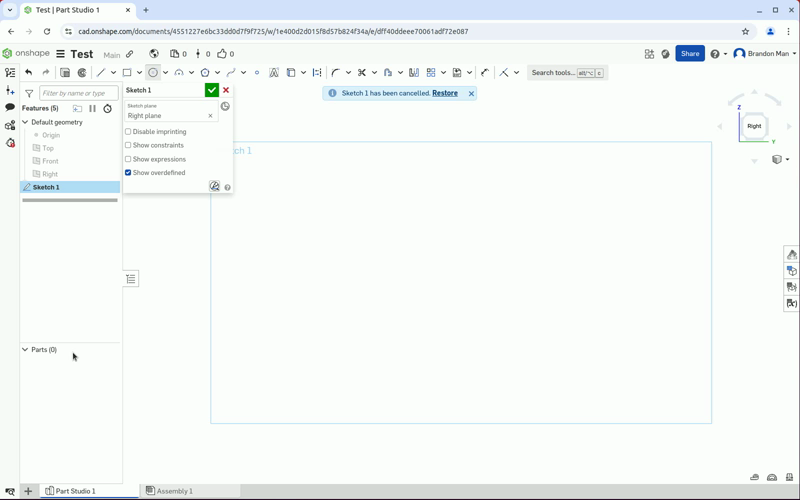
mouse_move(461, 282)
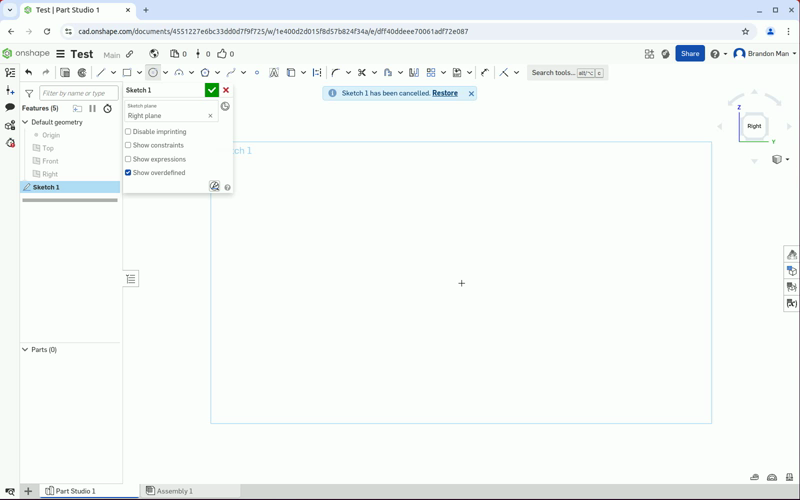
click(461, 282)
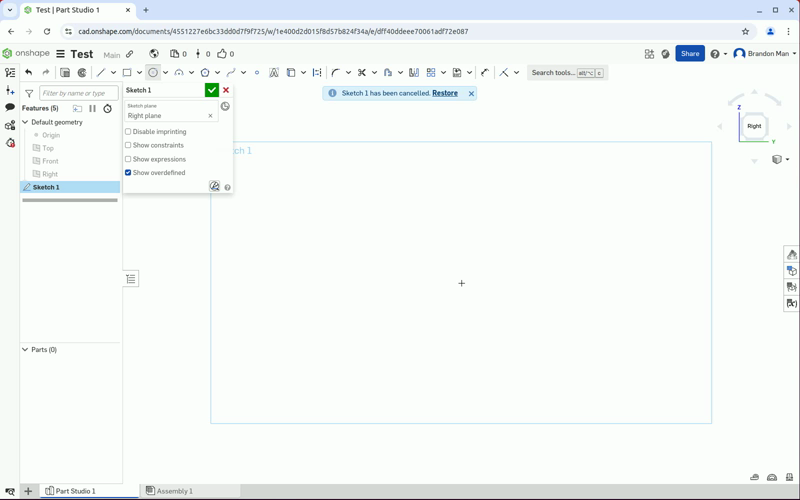
key_up(shift)
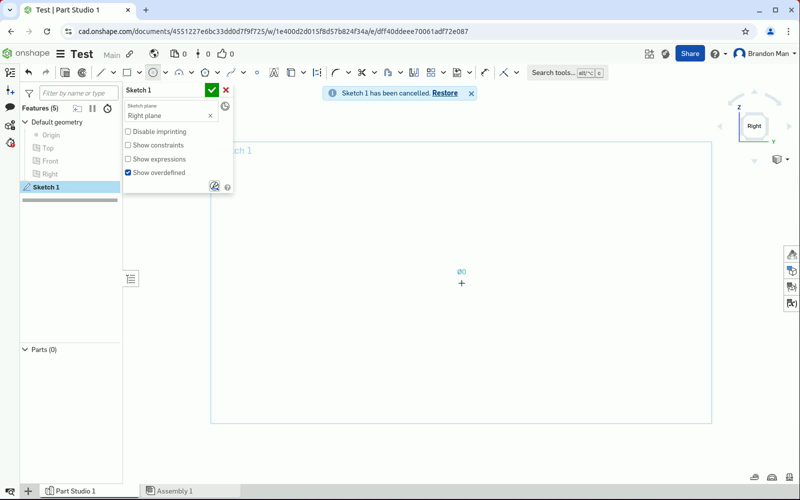
mouse_move(464, 282)
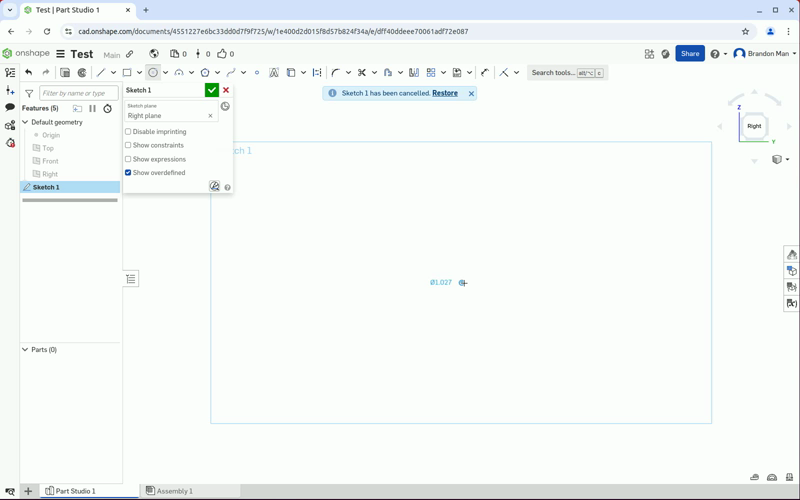
scroll(6)
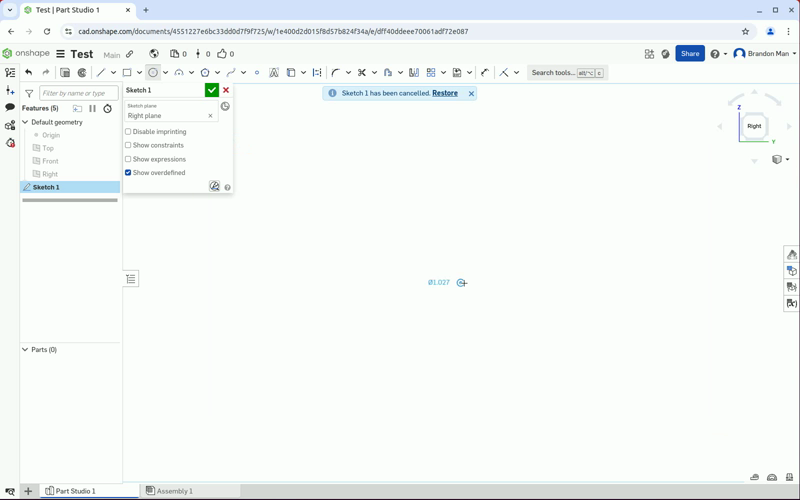
scroll(6)
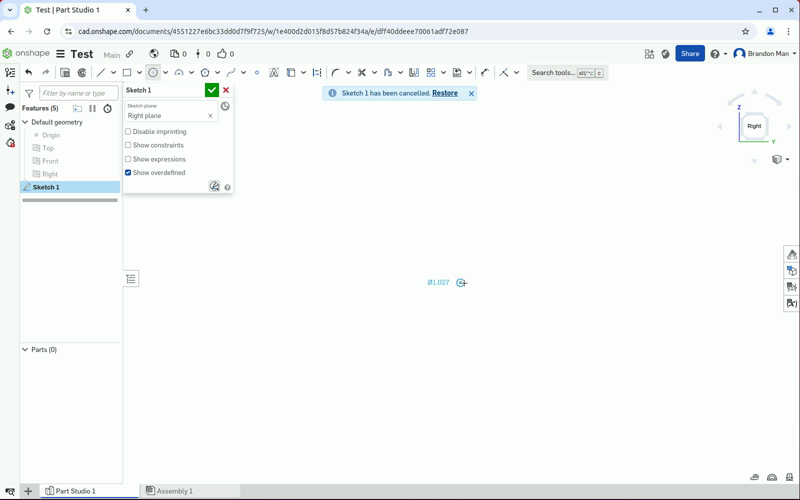
scroll(6)
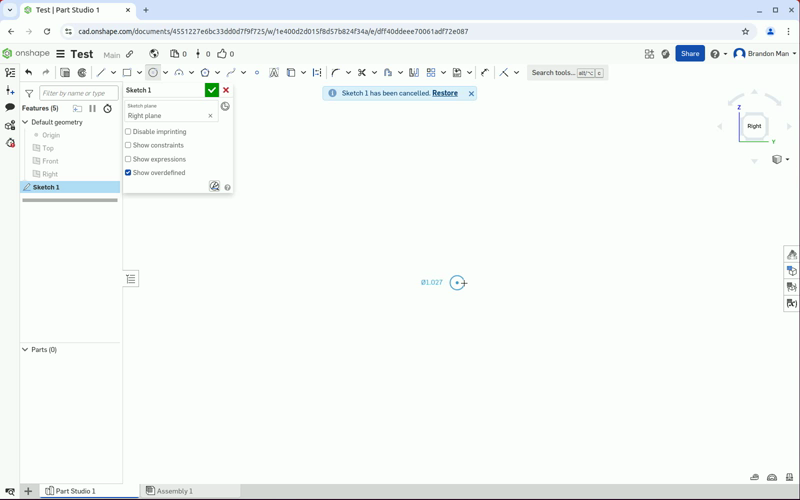
scroll(6)
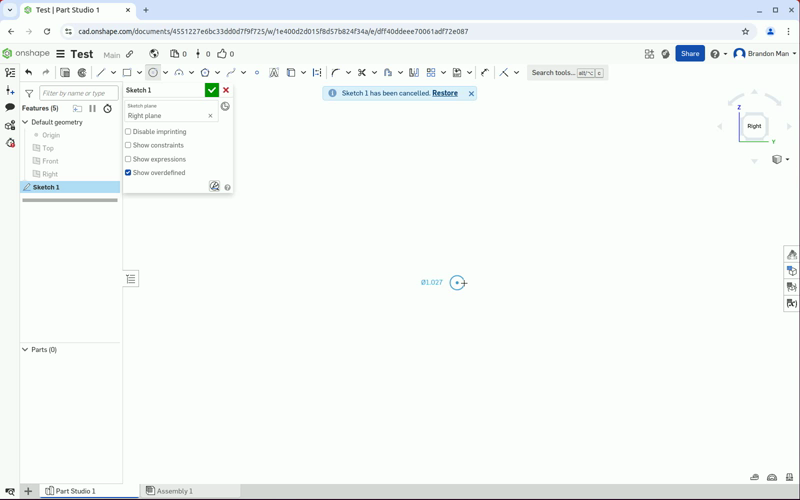
scroll(6)
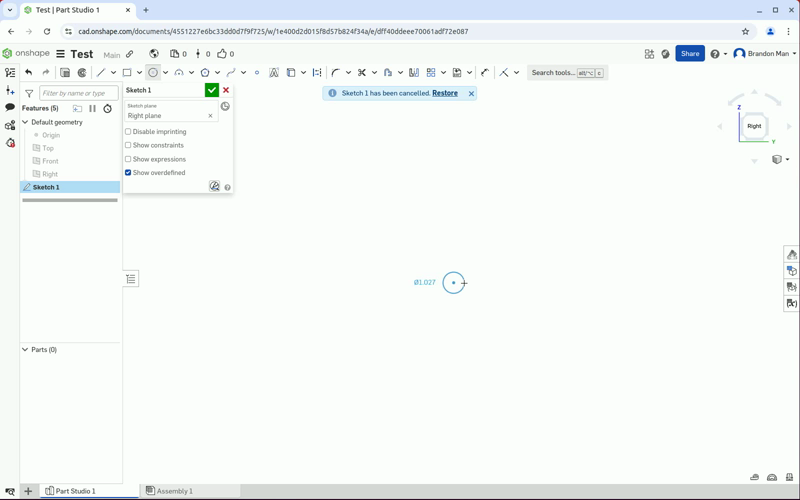
scroll(6)
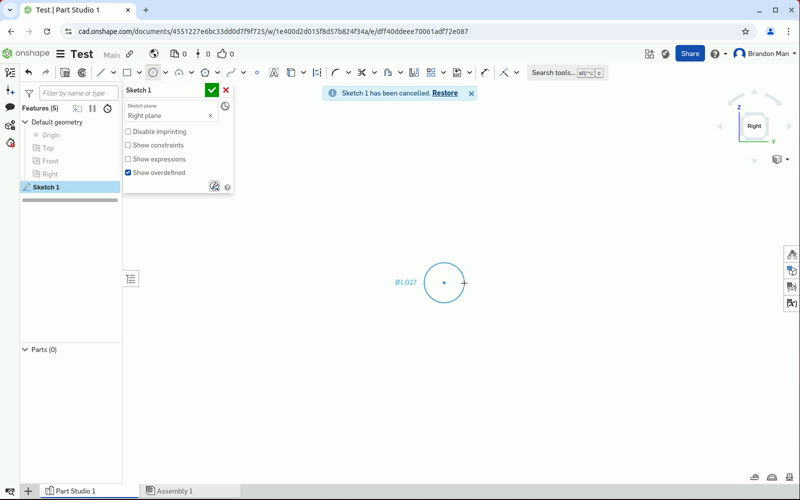
scroll(6)
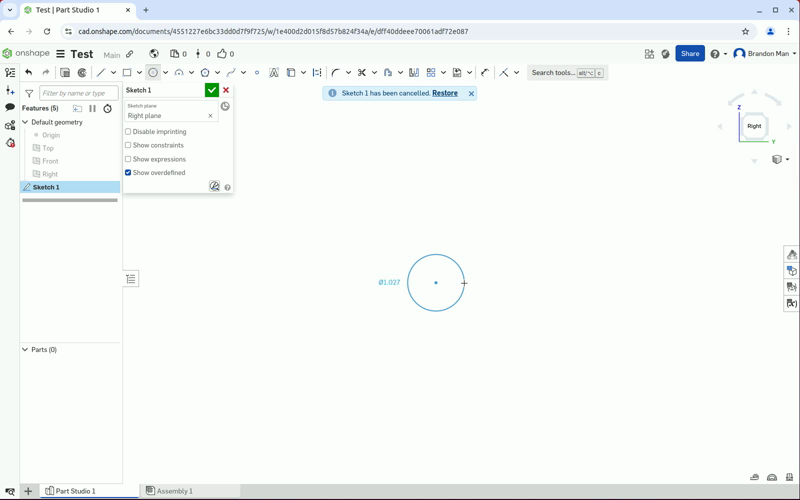
click(464, 282)
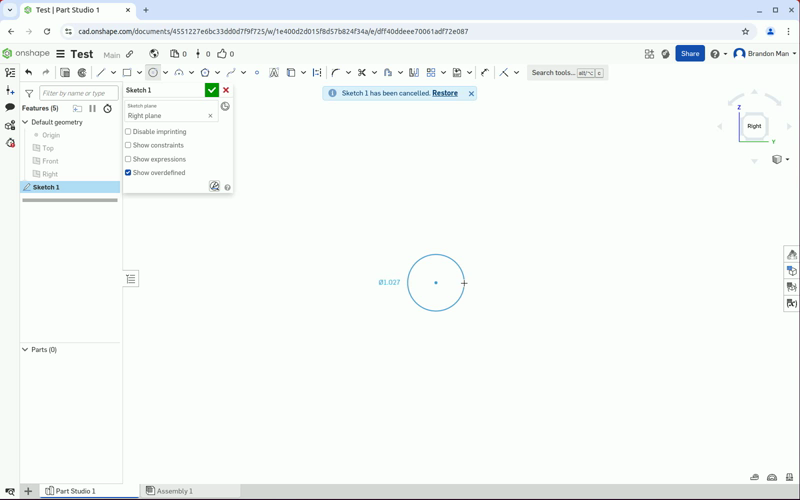
scroll(-6)
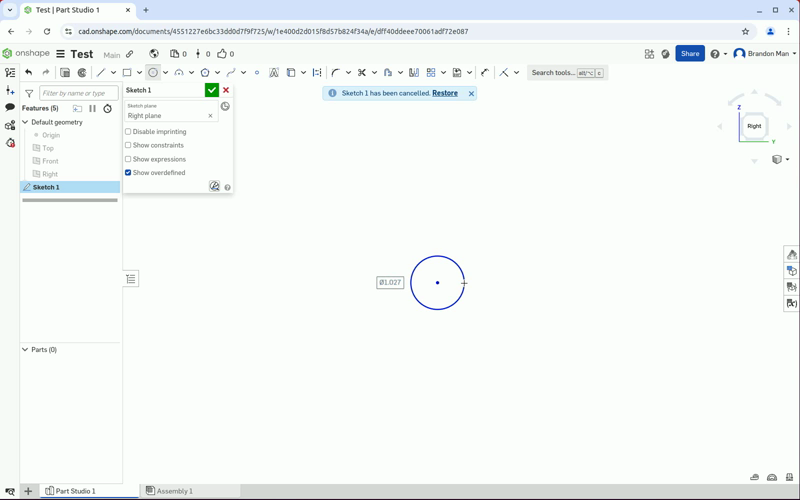
scroll(-6)
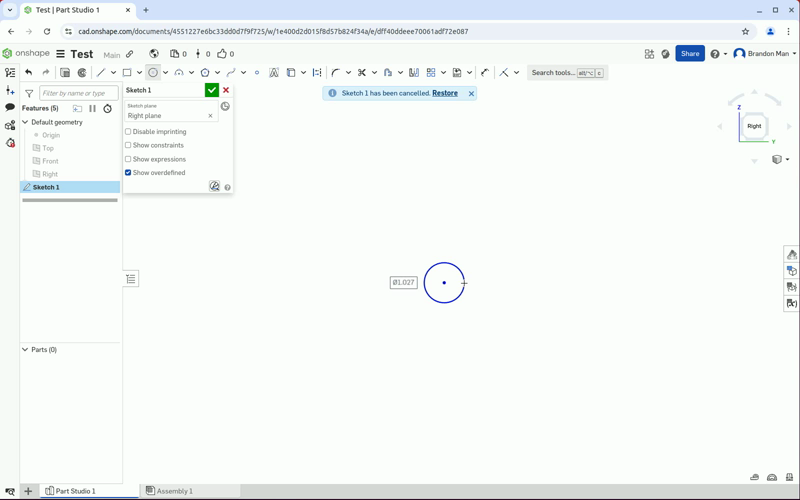
scroll(-6)
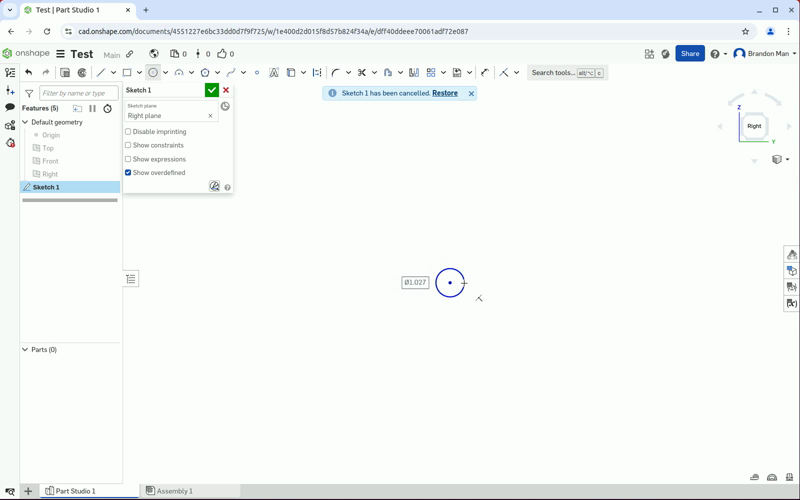
scroll(-6)
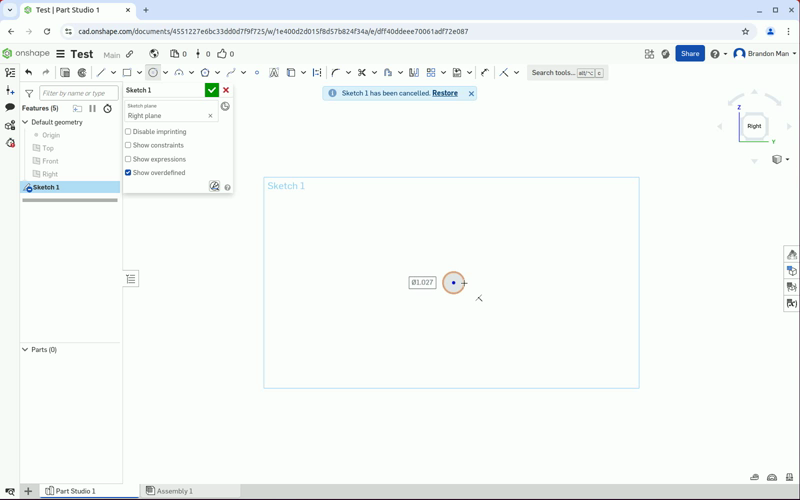
scroll(-6)
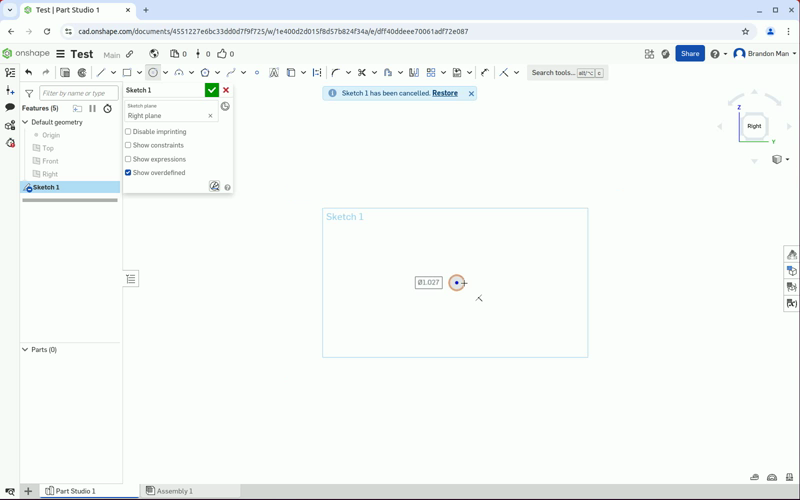
scroll(-6)
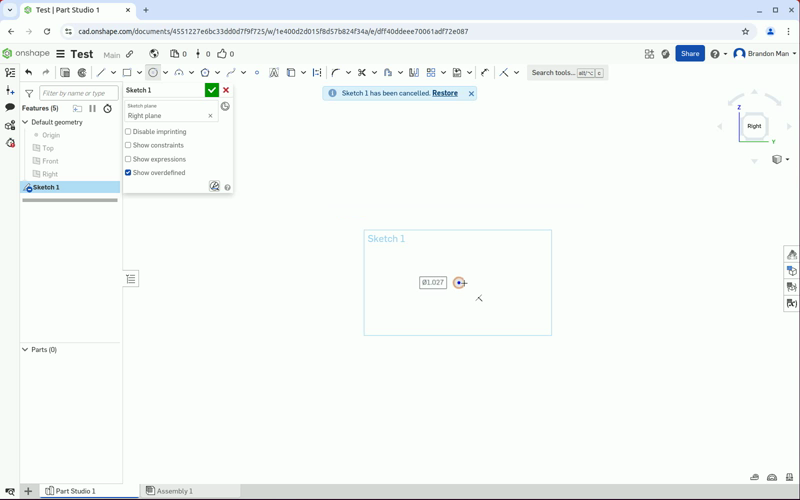
scroll(-6)
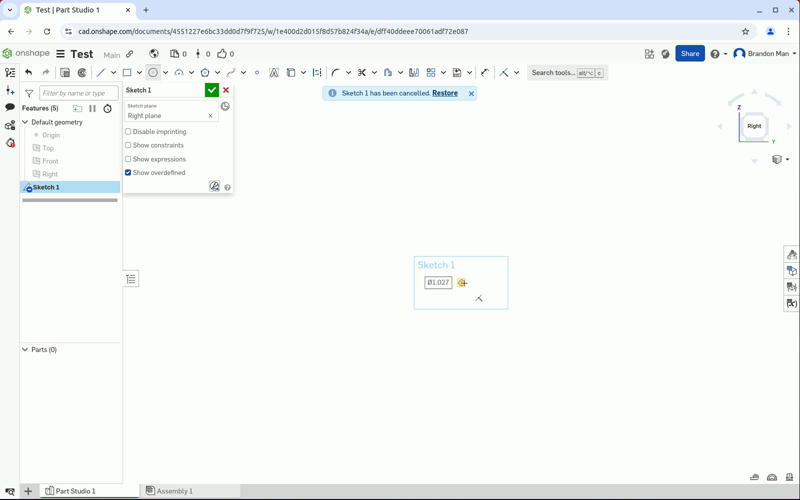
key(esc)
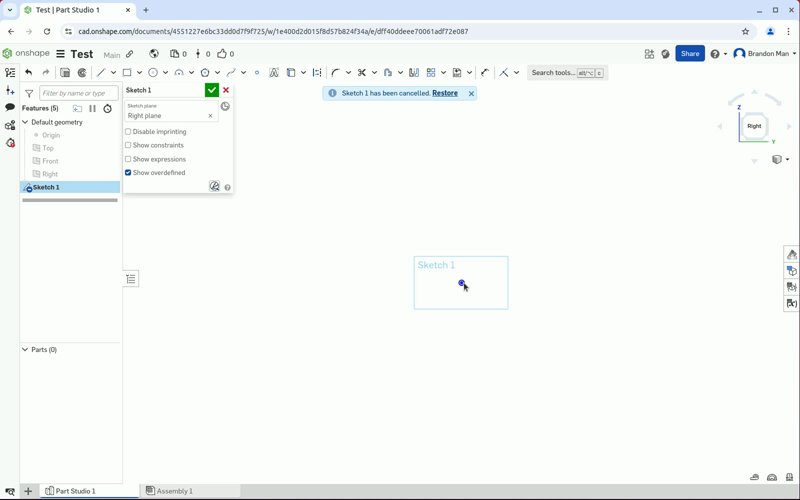
mouse_move(459, 283)
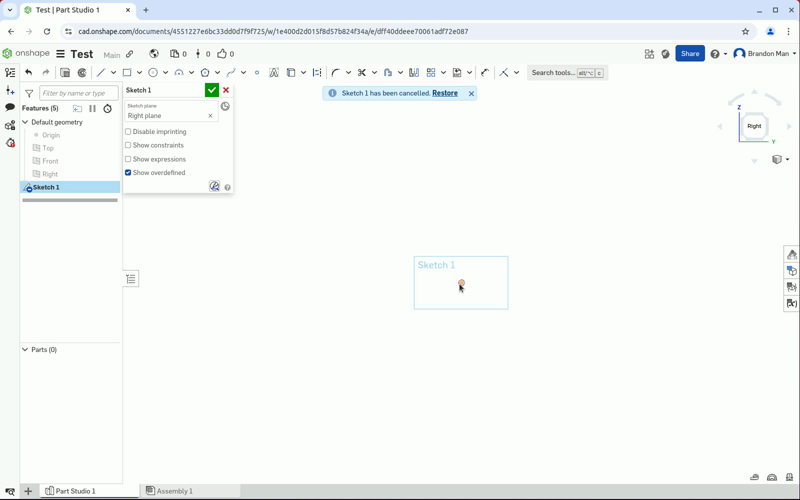
scroll(6)
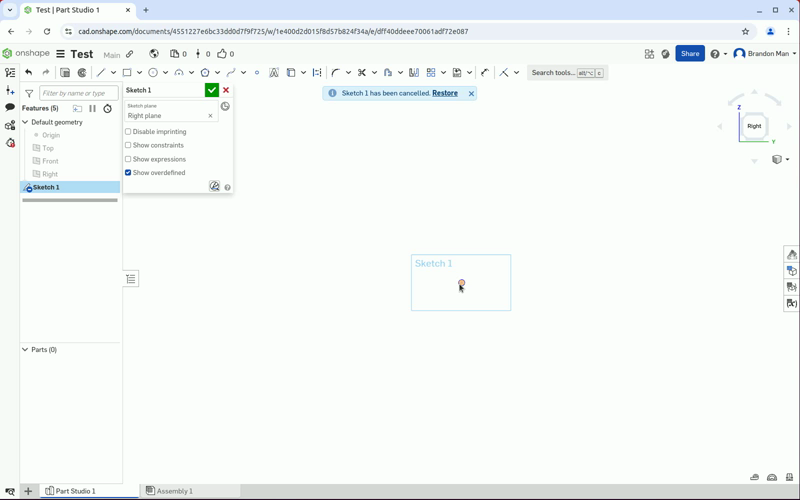
scroll(6)
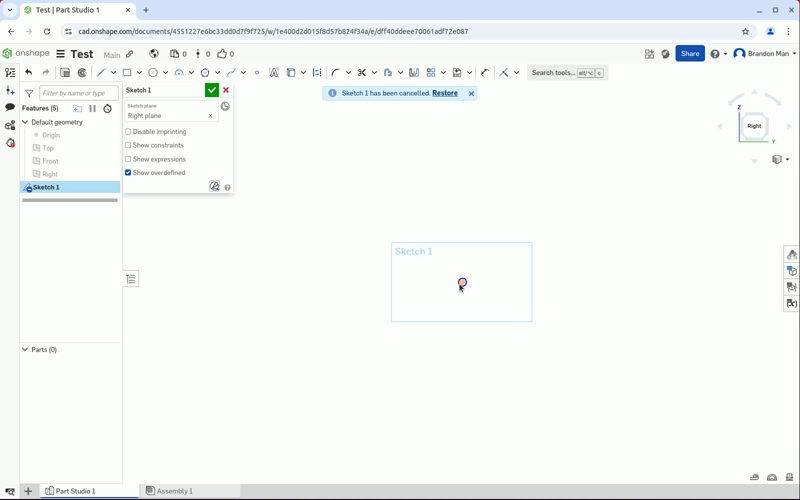
scroll(6)
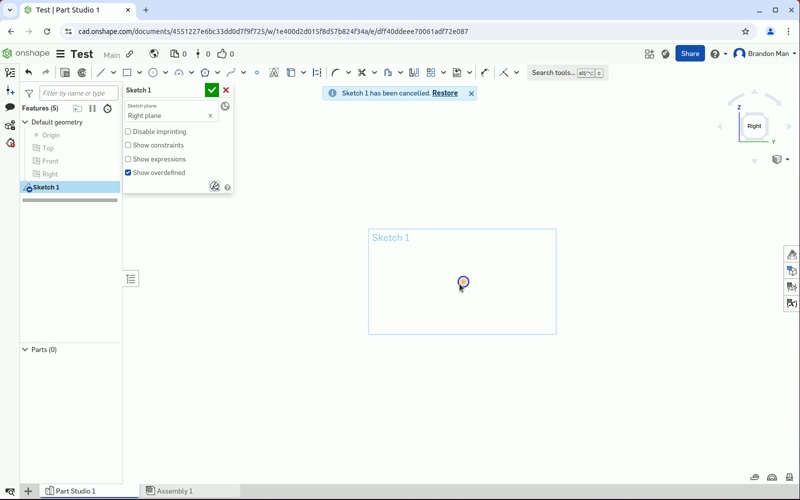
scroll(6)
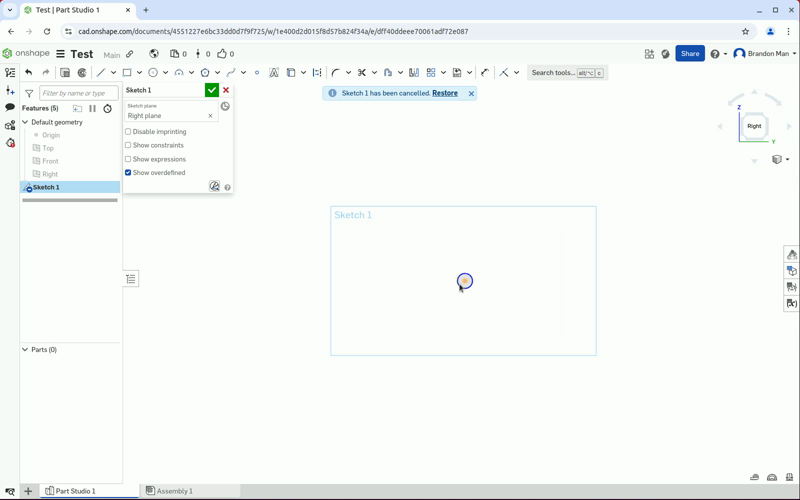
scroll(6)
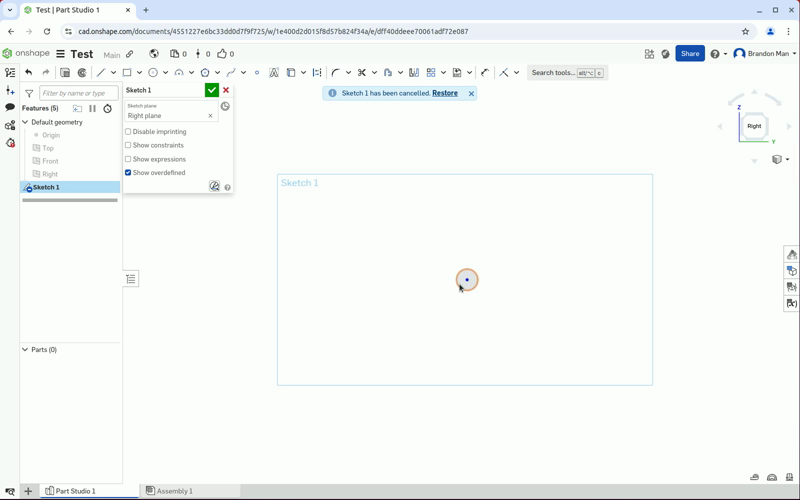
scroll(6)
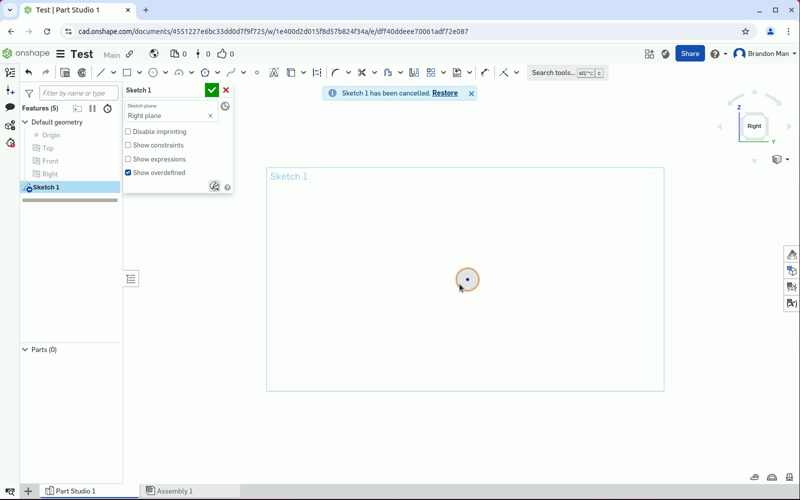
scroll(6)
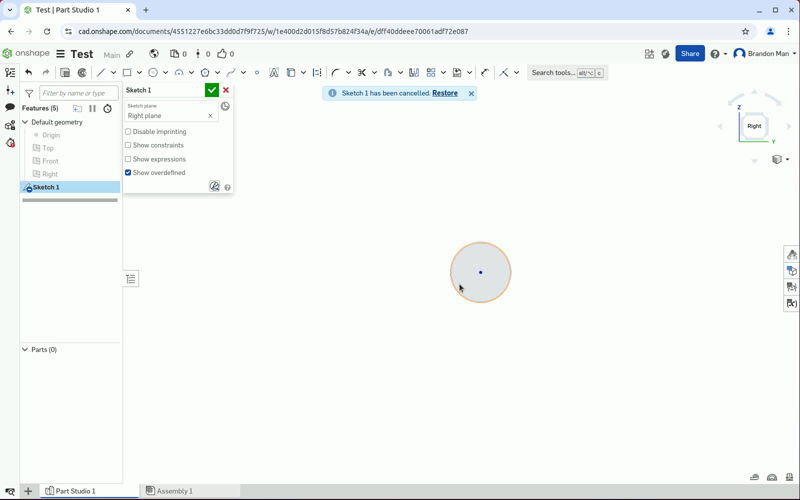
click(459, 283)
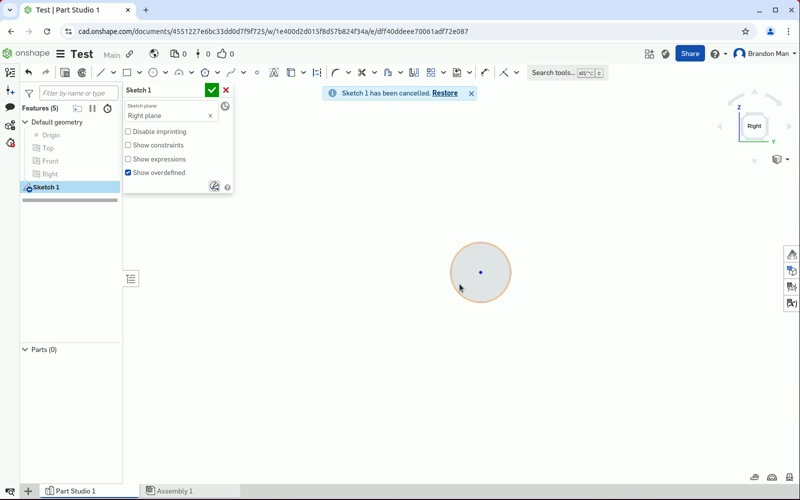
scroll(-6)
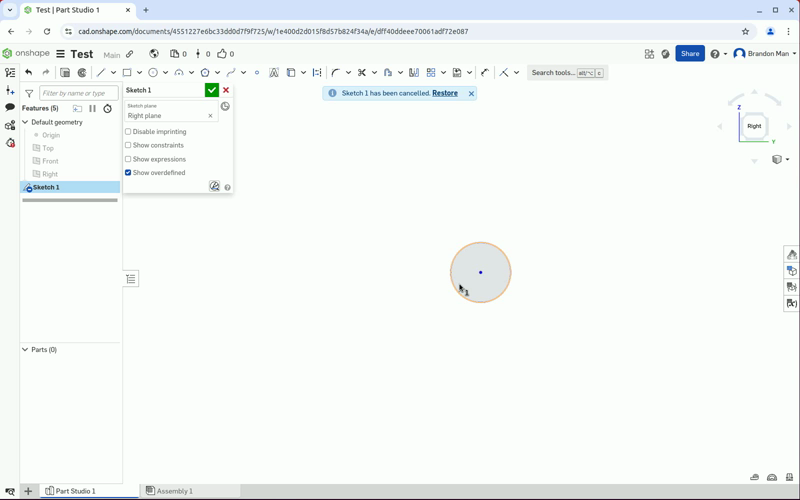
scroll(-6)
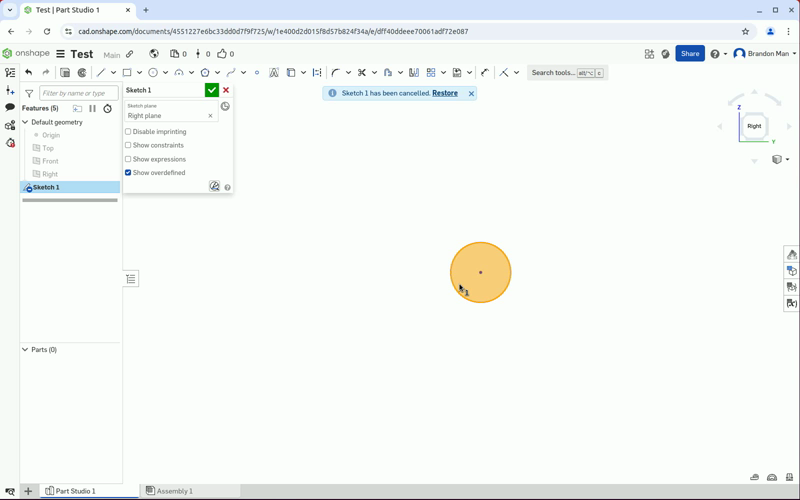
scroll(-6)
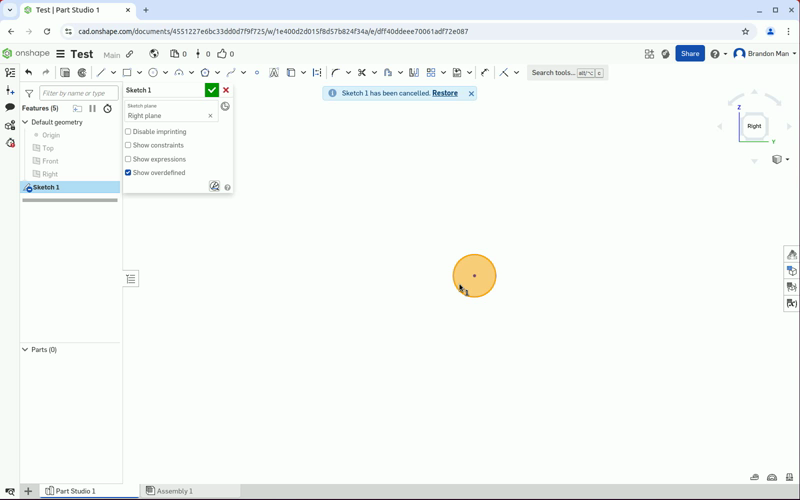
scroll(-6)
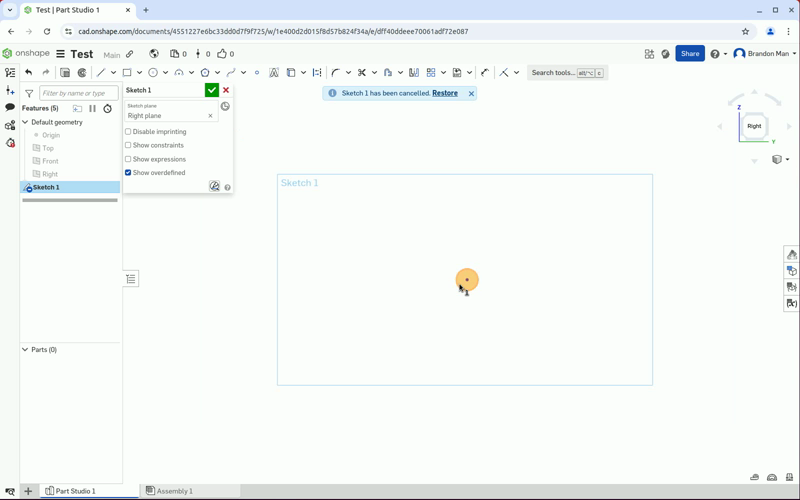
scroll(-6)
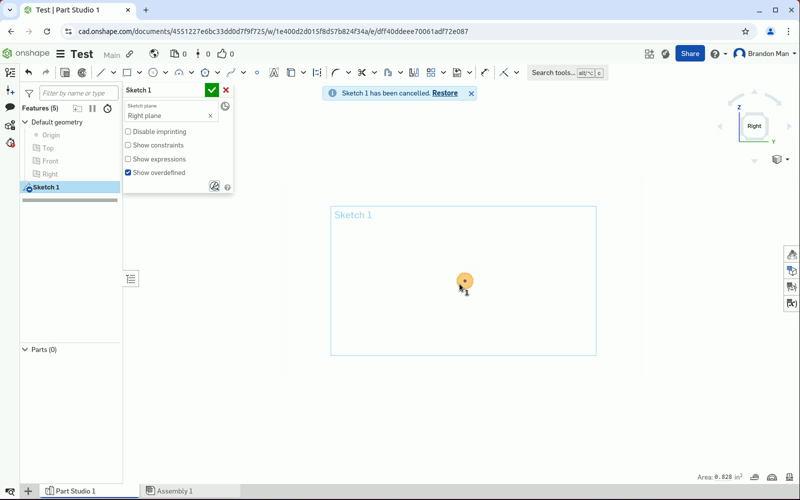
scroll(-6)
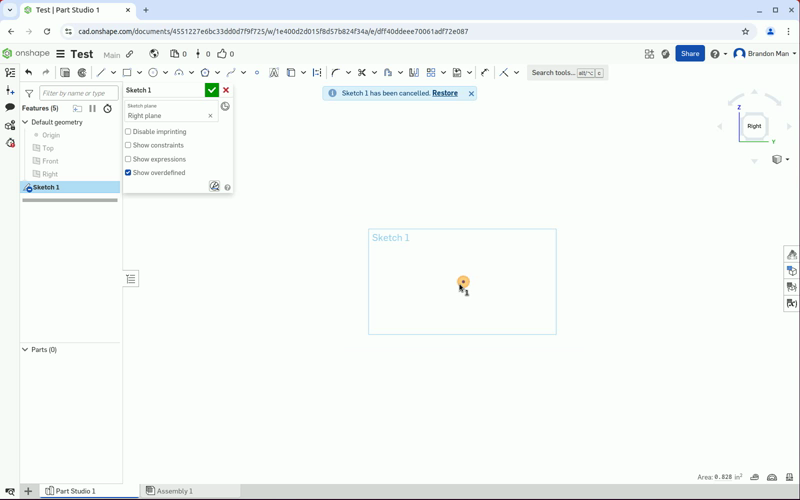
scroll(-6)
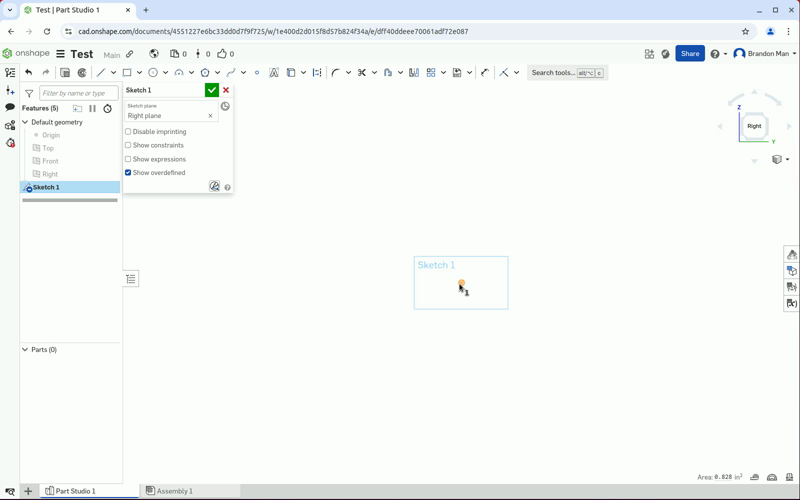
mouse_move(73, 352)
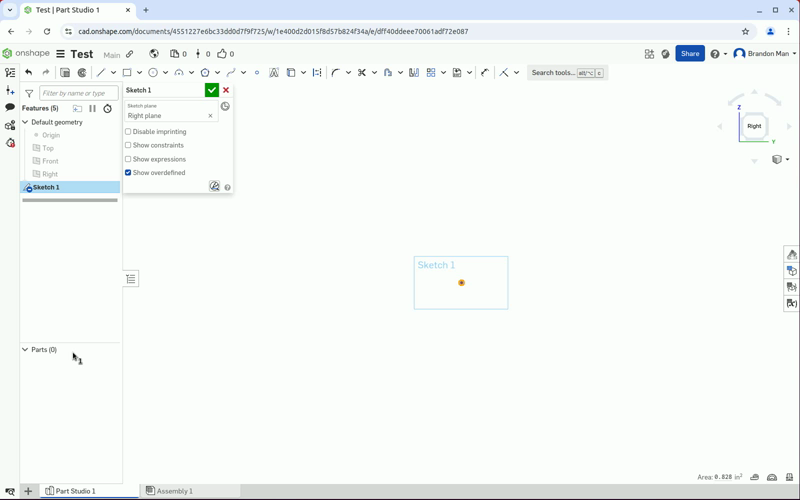
key(shift+y)
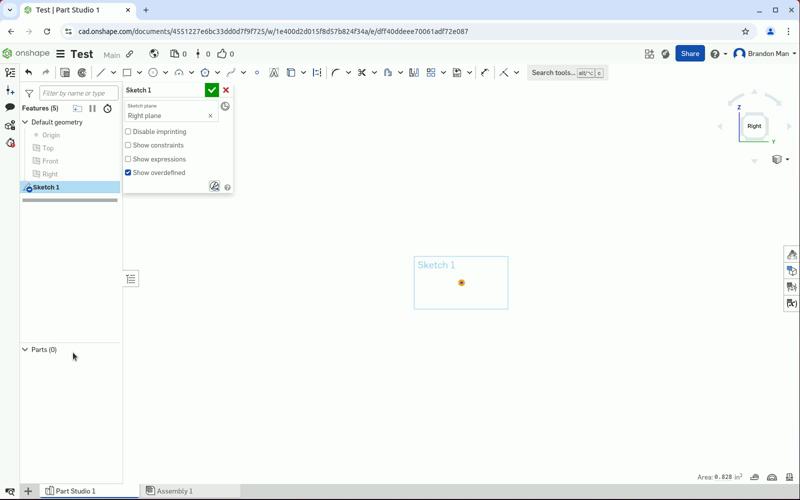
key(shift+e)
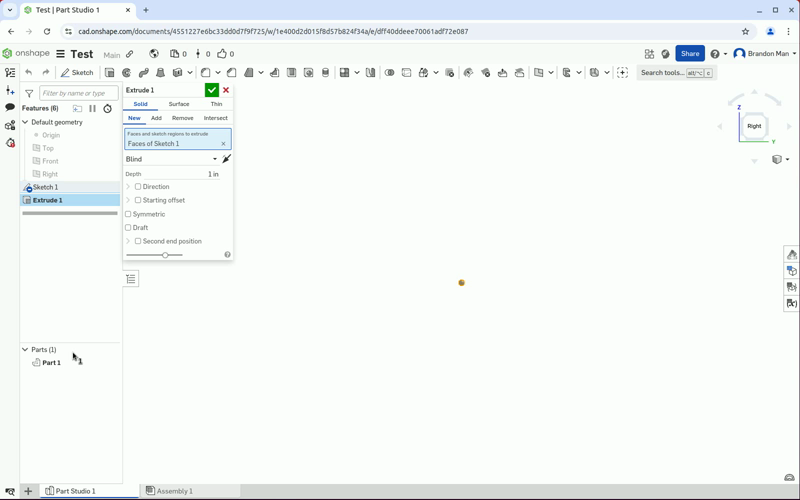
mouse_move(143, 106)
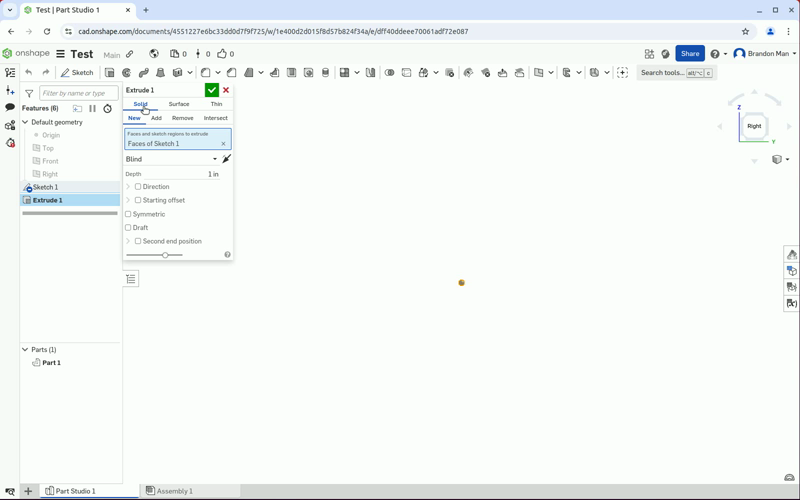
click(143, 106)
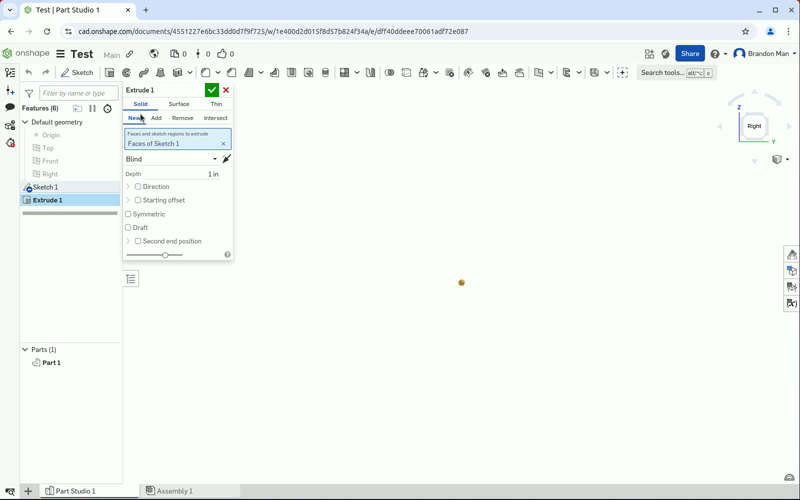
mouse_move(137, 120)
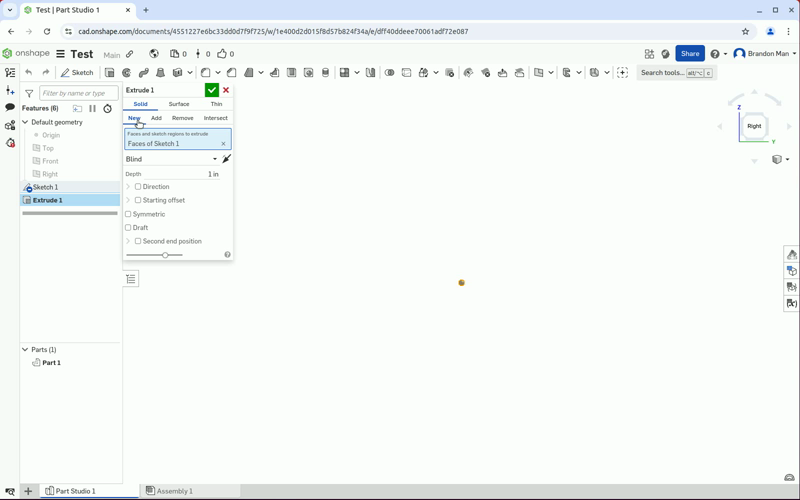
click(137, 120)
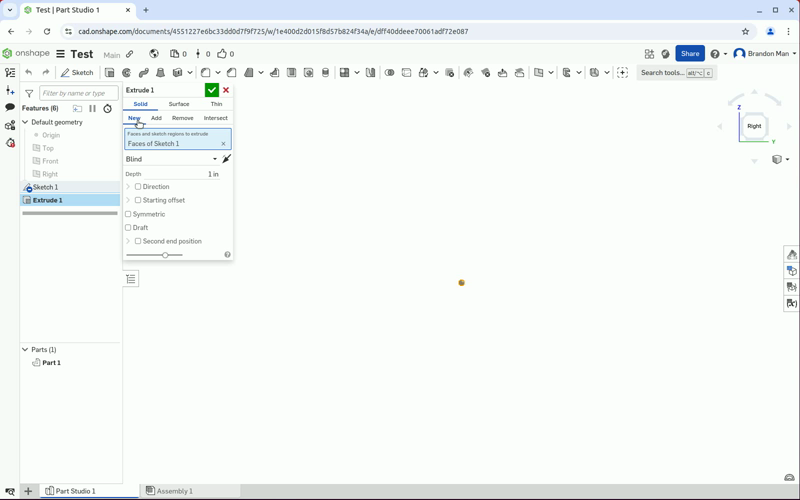
key(tab, 4)
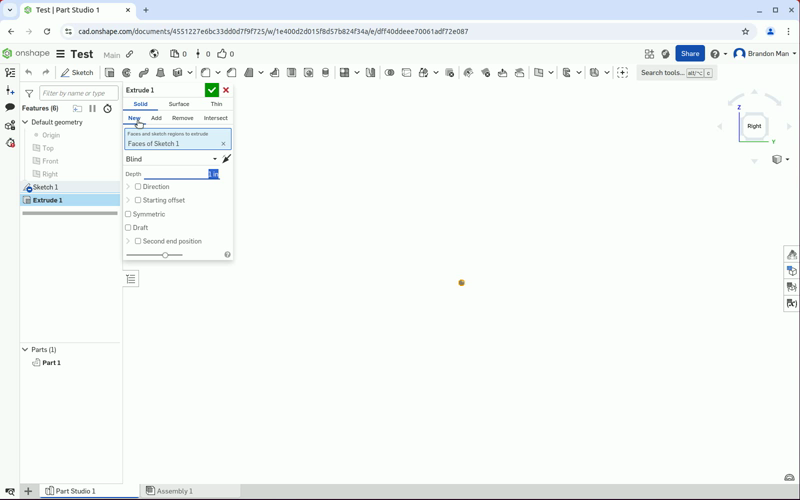
text(23.108)
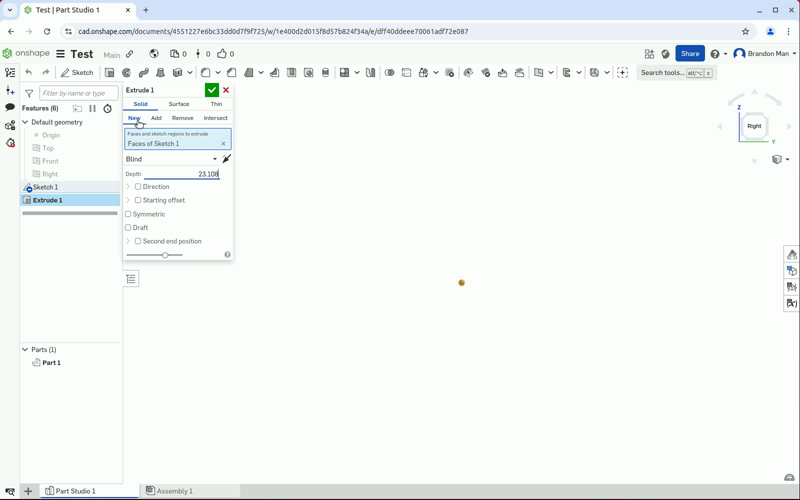
key(enter)
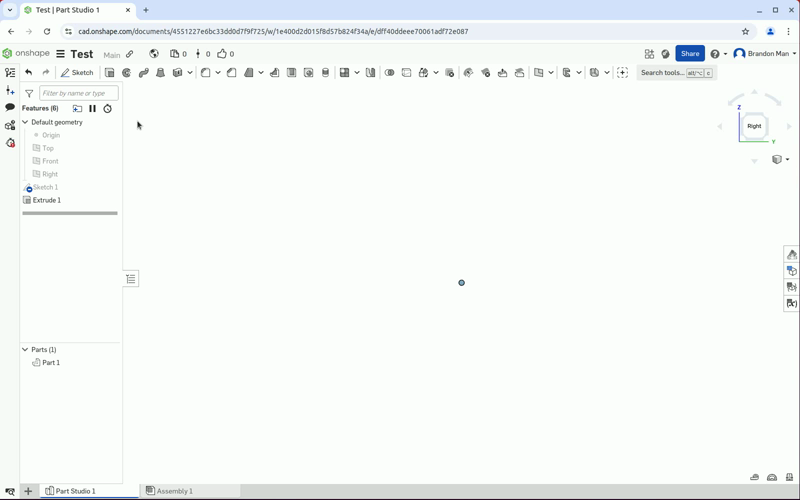
key(shift+h)
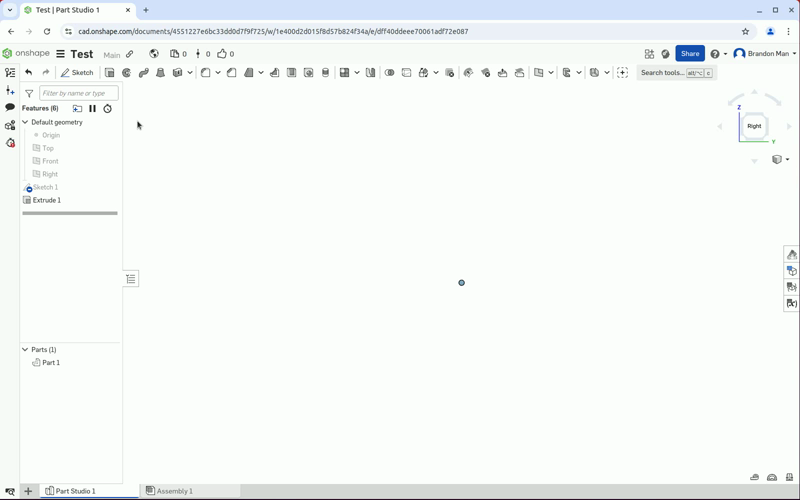
key(shift+h)
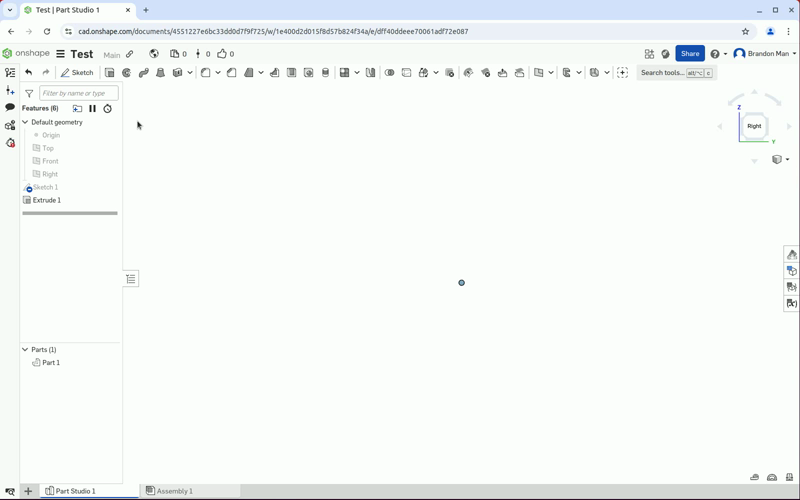
mouse_move(73, 189)
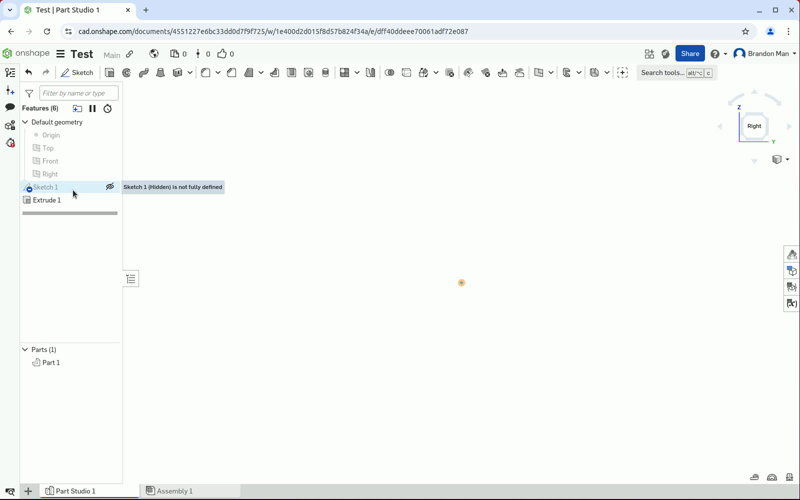
click(73, 189)
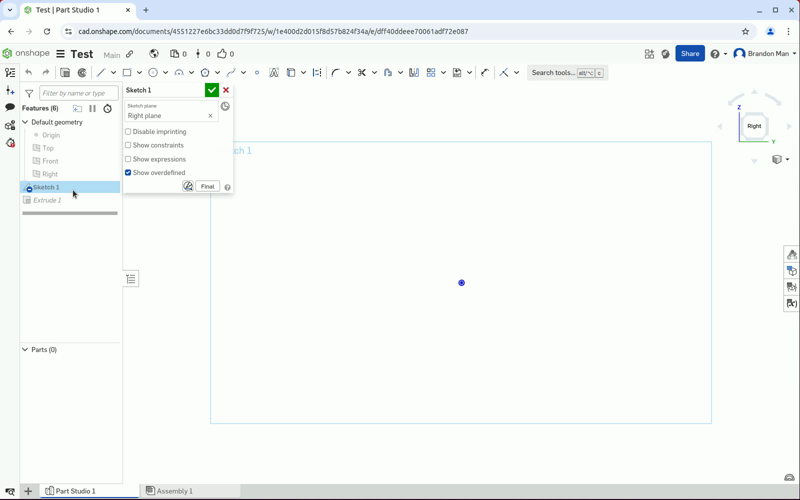
mouse_move(229, 92)
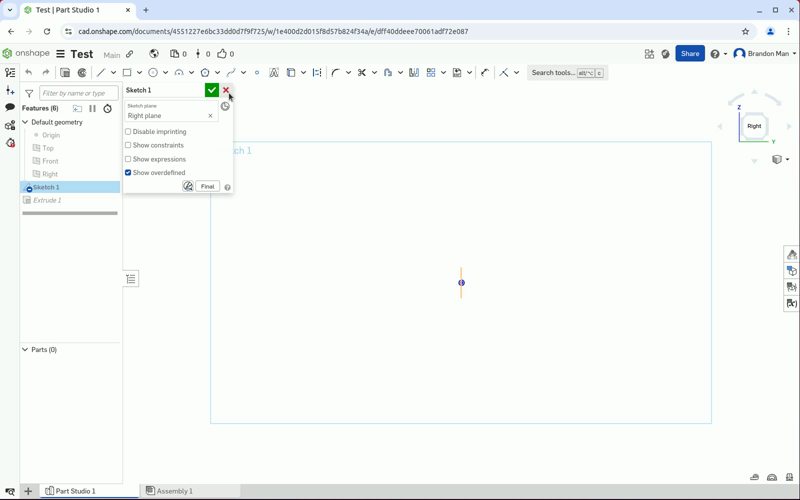
click(229, 92)
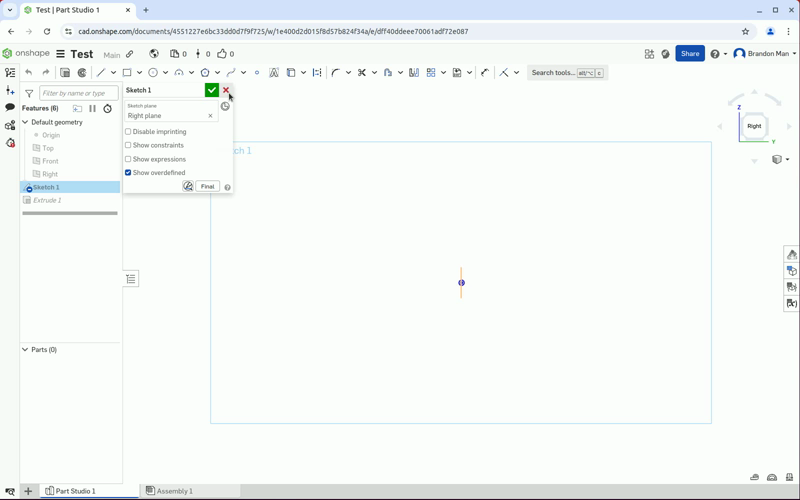
key(shift+s)
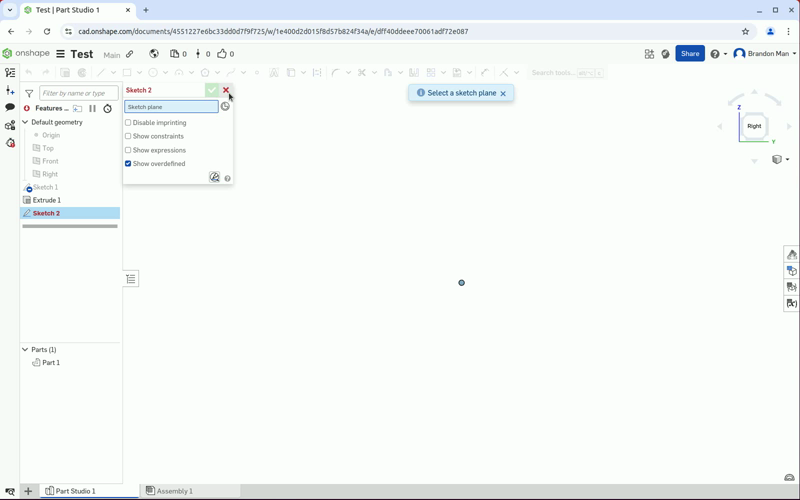
mouse_move(73, 176)
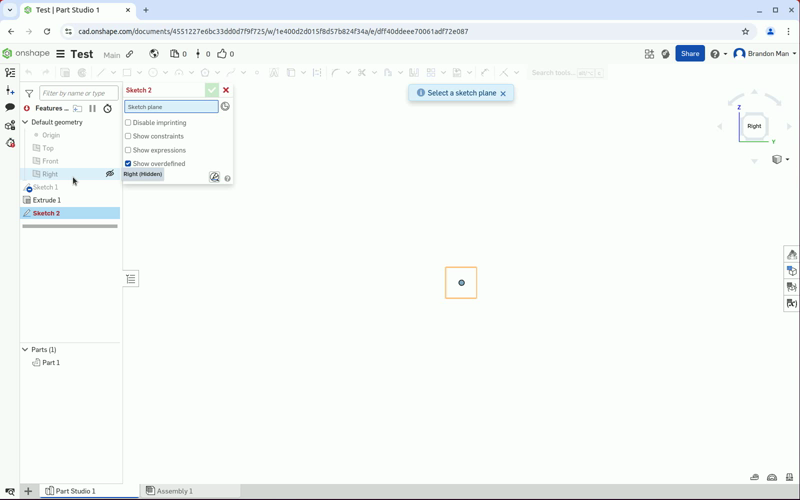
click(73, 176)
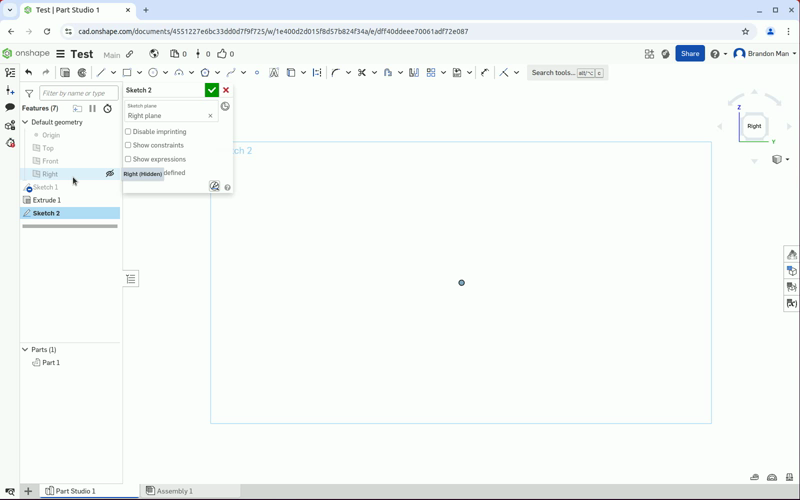
mouse_move(73, 352)
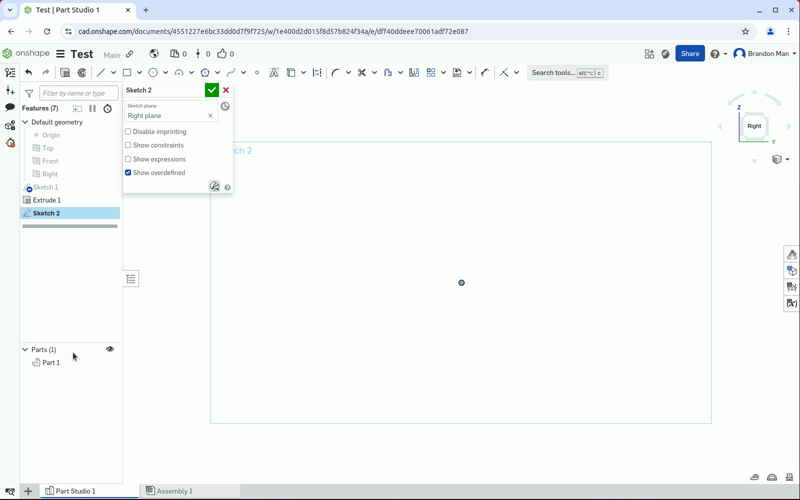
key(y)
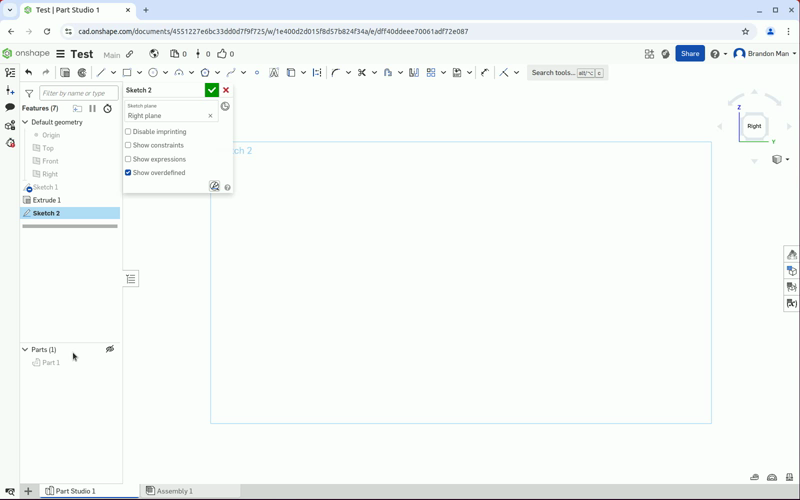
key(c)
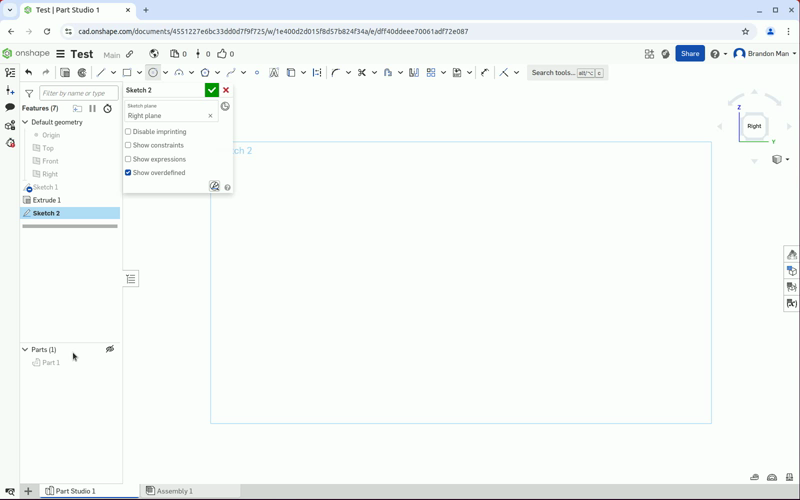
key_down(shift)
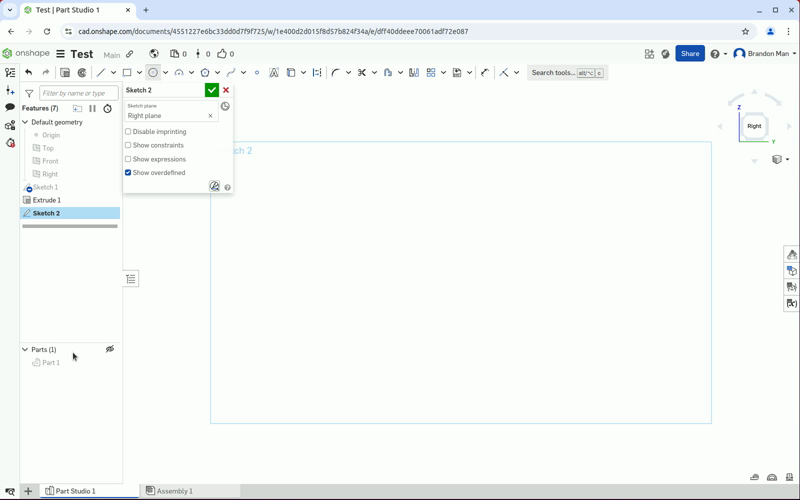
mouse_move(460, 272)
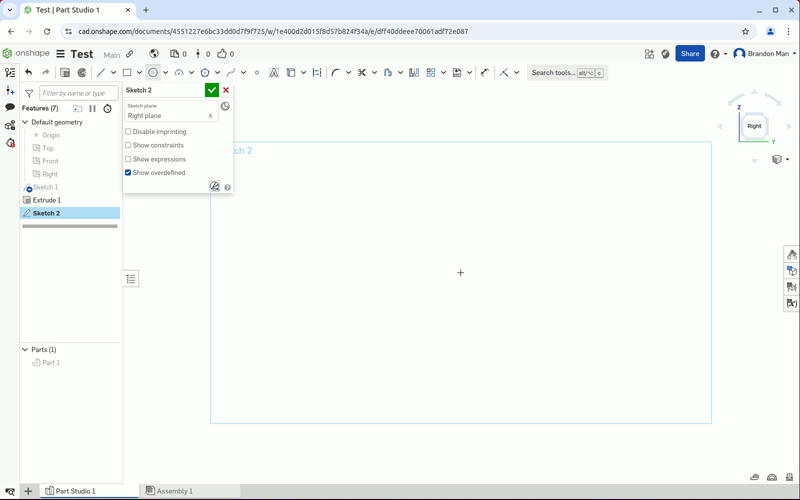
click(460, 272)
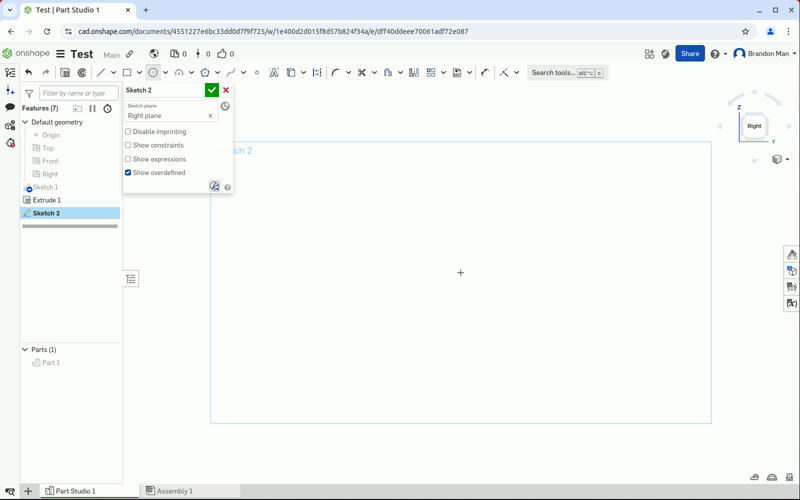
key_up(shift)
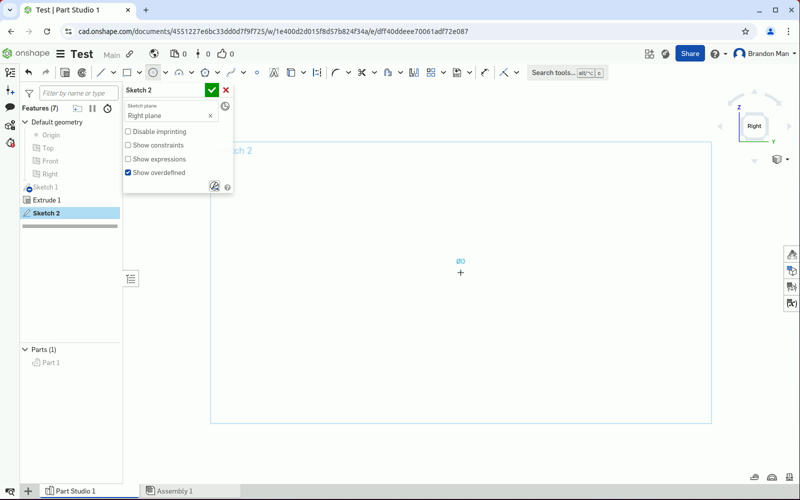
mouse_move(463, 272)
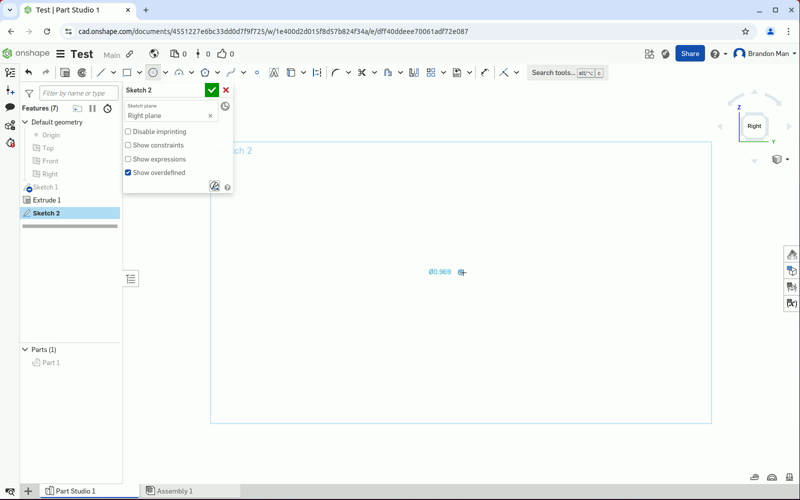
scroll(6)
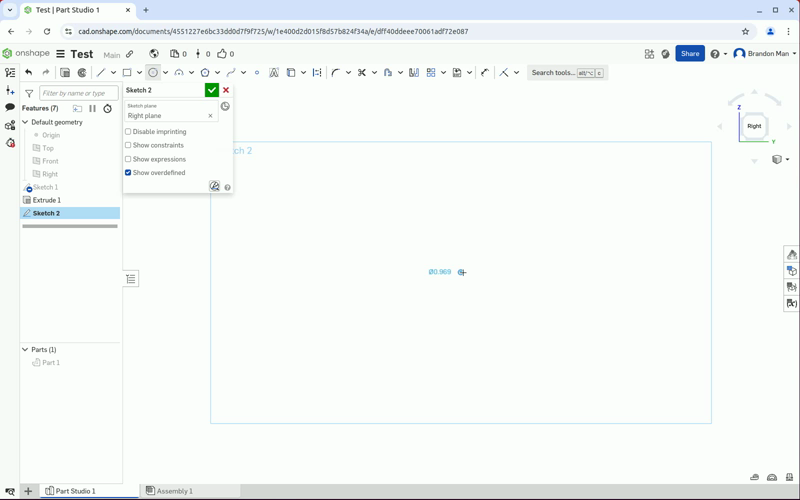
scroll(6)
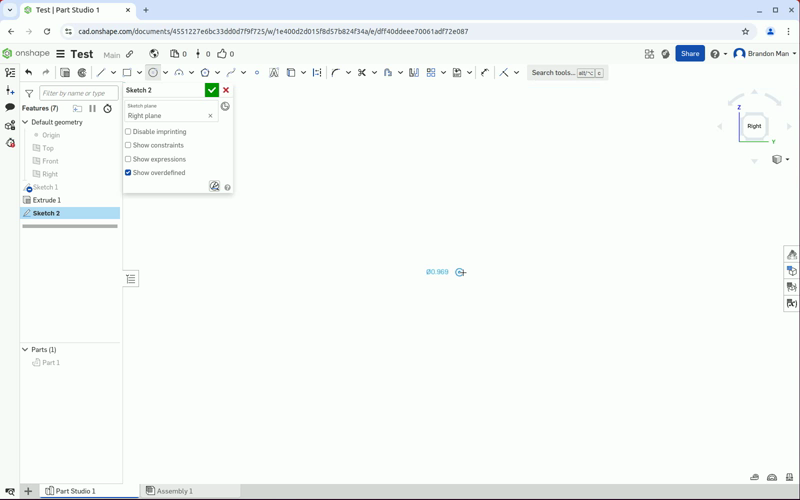
scroll(6)
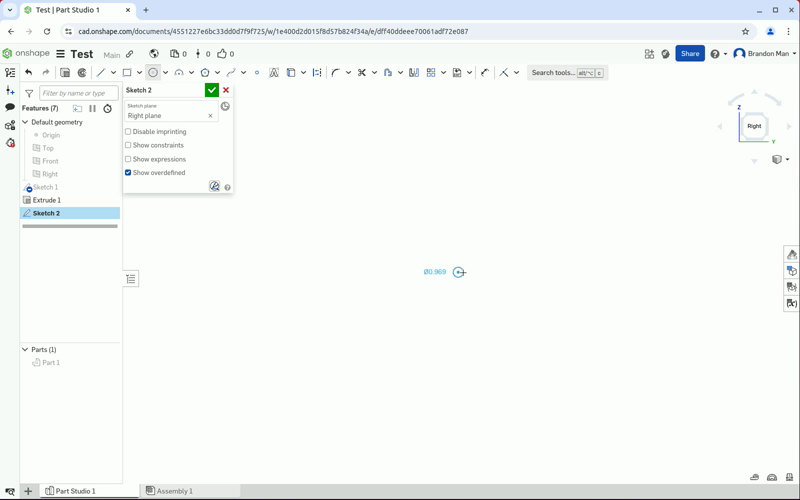
scroll(6)
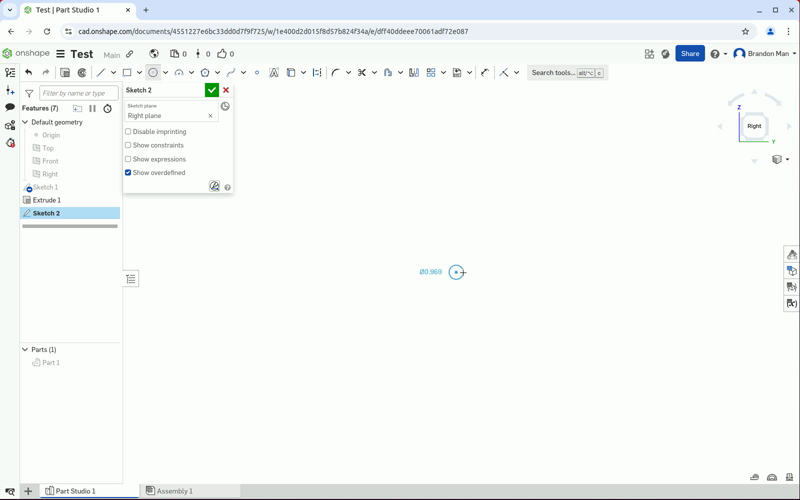
scroll(6)
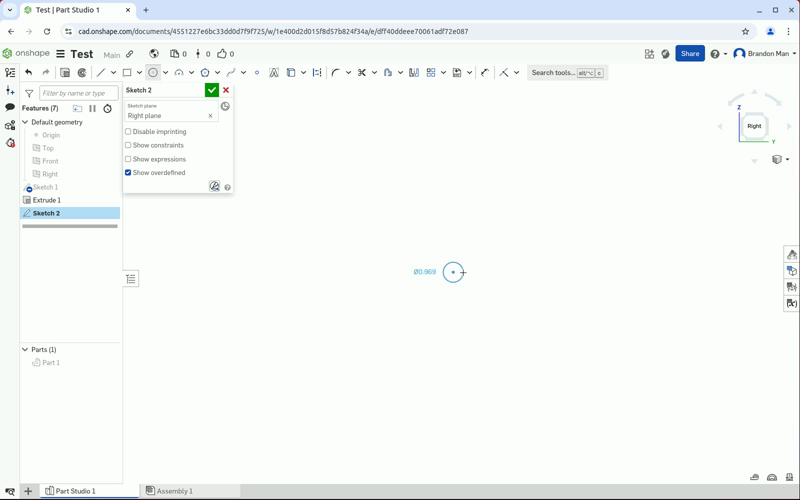
scroll(6)
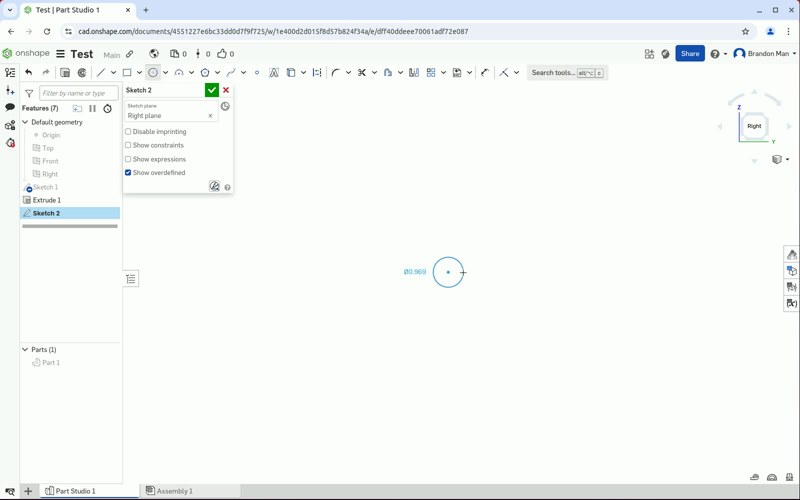
scroll(6)
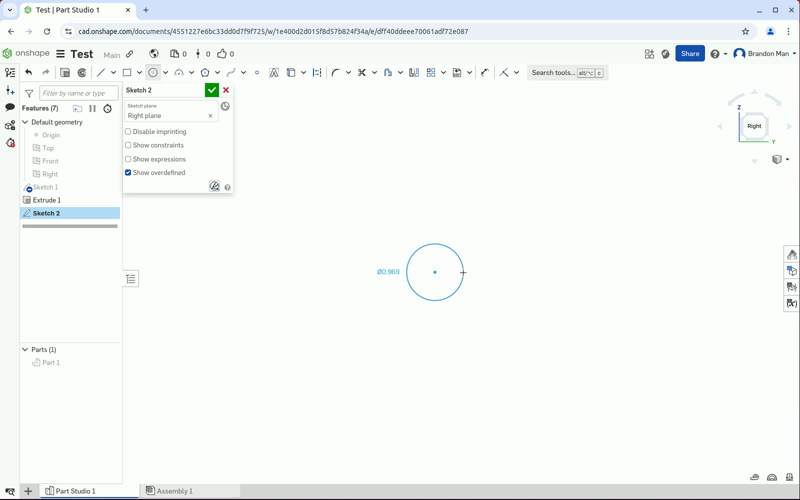
click(463, 272)
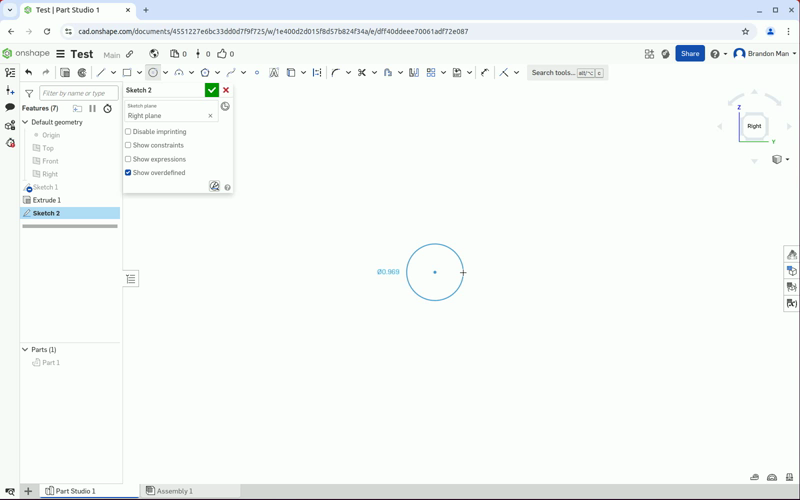
scroll(-6)
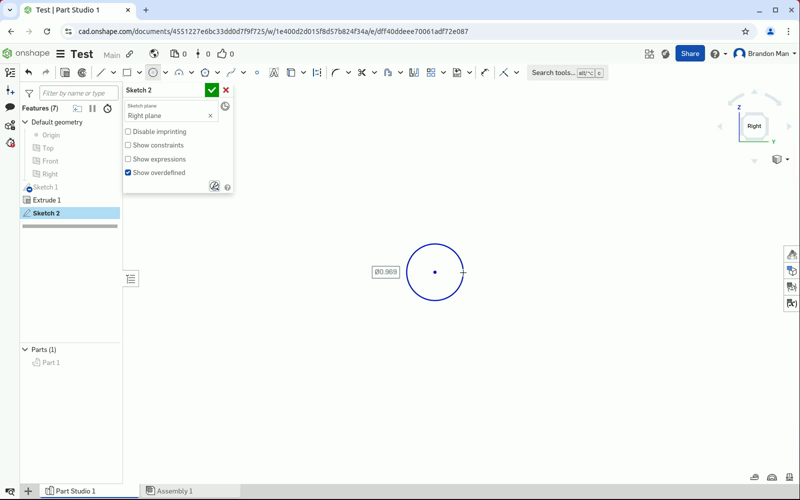
scroll(-6)
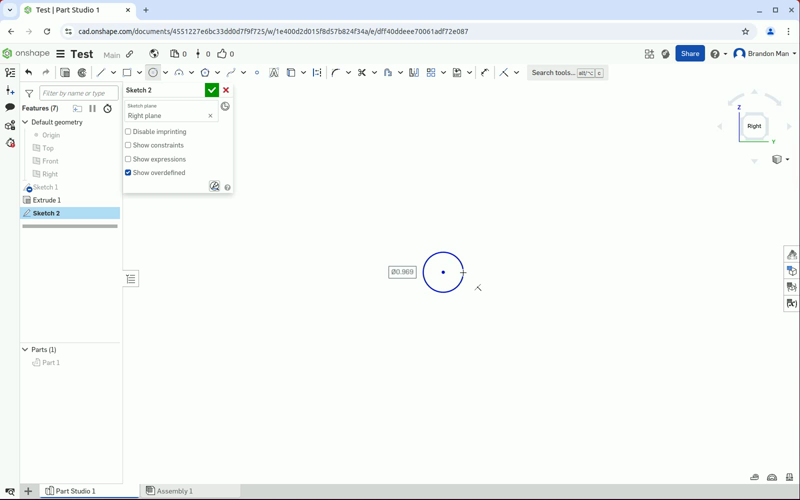
scroll(-6)
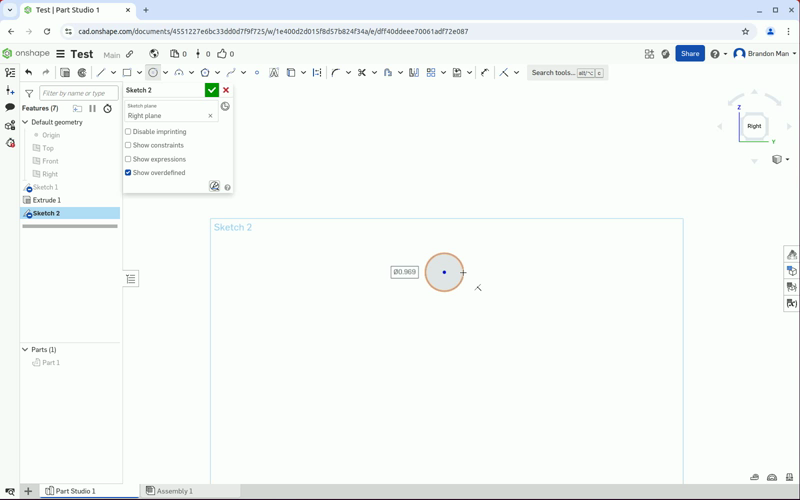
scroll(-6)
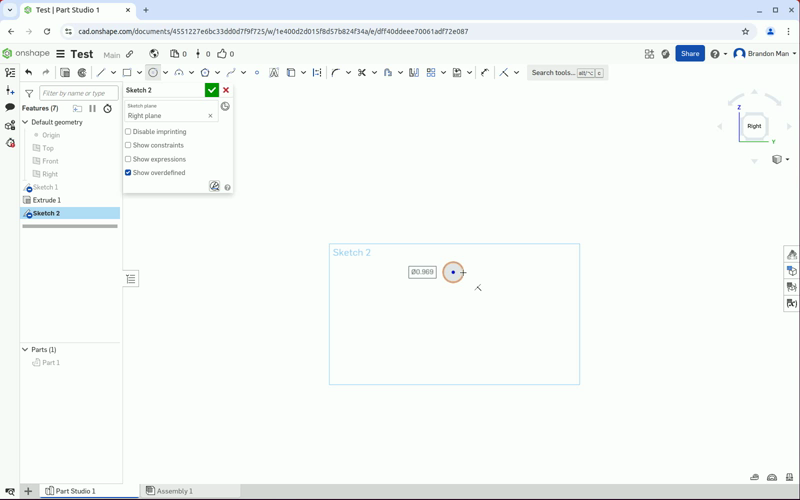
scroll(-6)
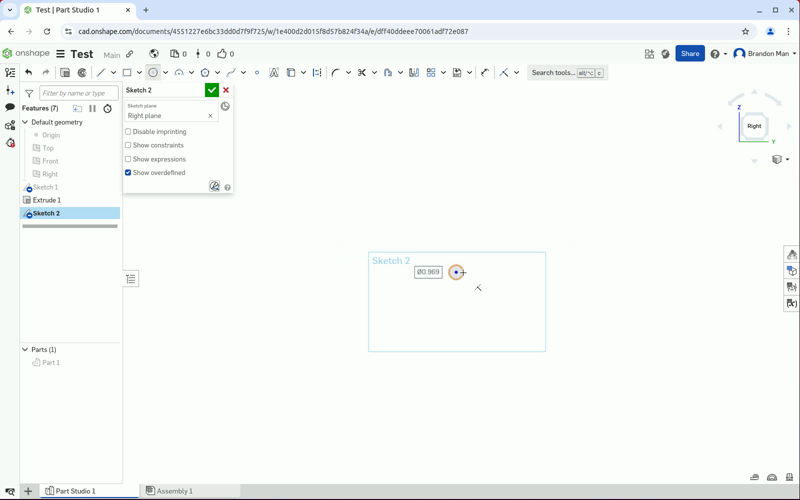
scroll(-6)
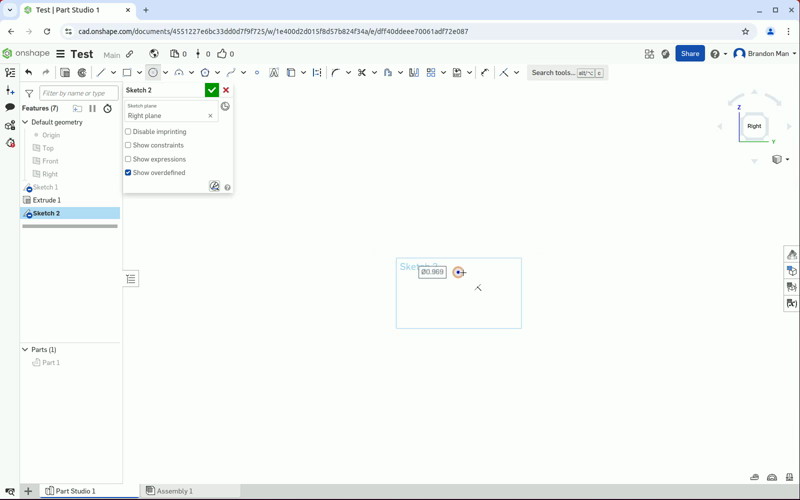
scroll(-6)
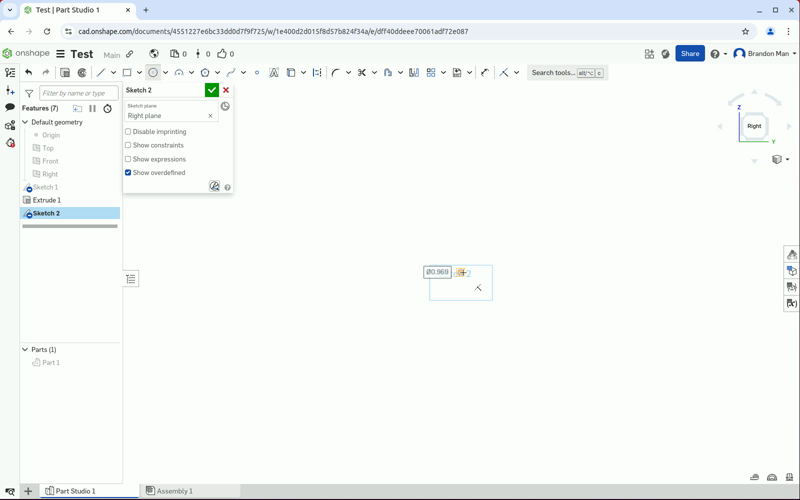
key(esc)
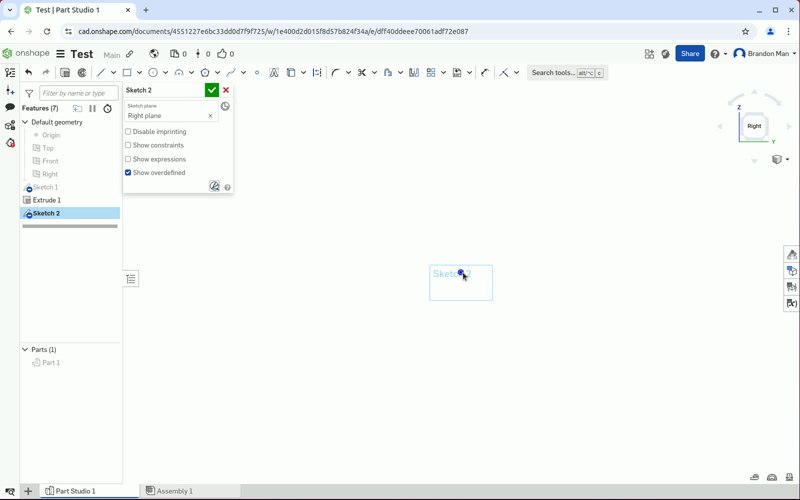
mouse_move(459, 271)
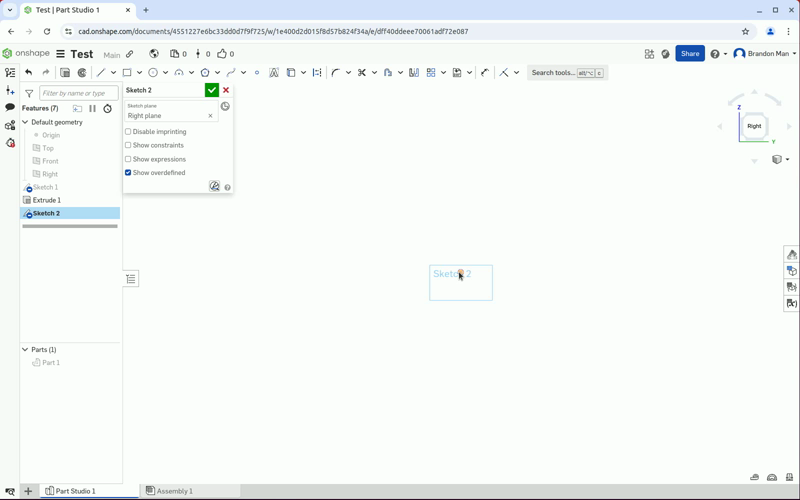
scroll(6)
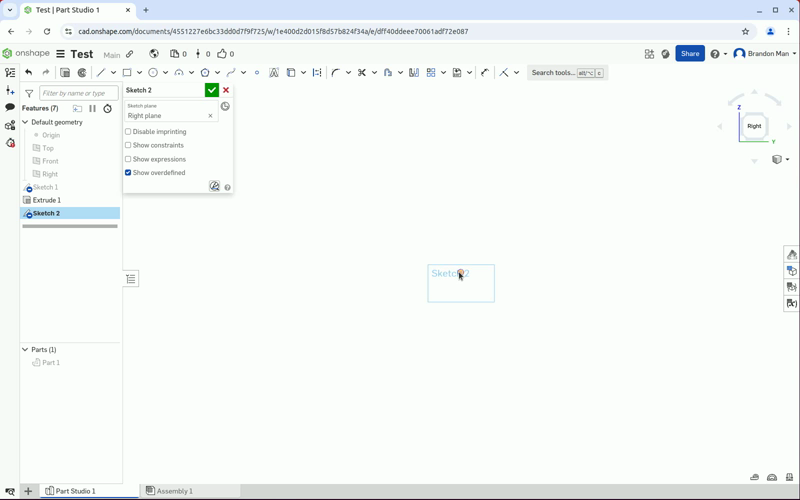
scroll(6)
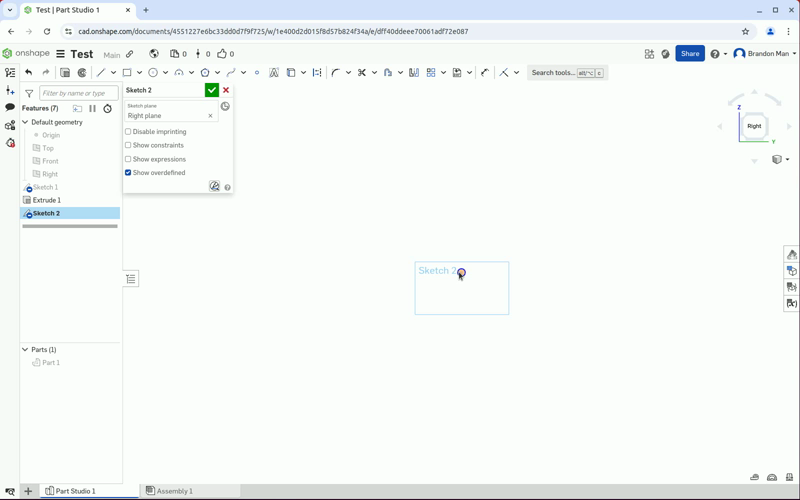
scroll(6)
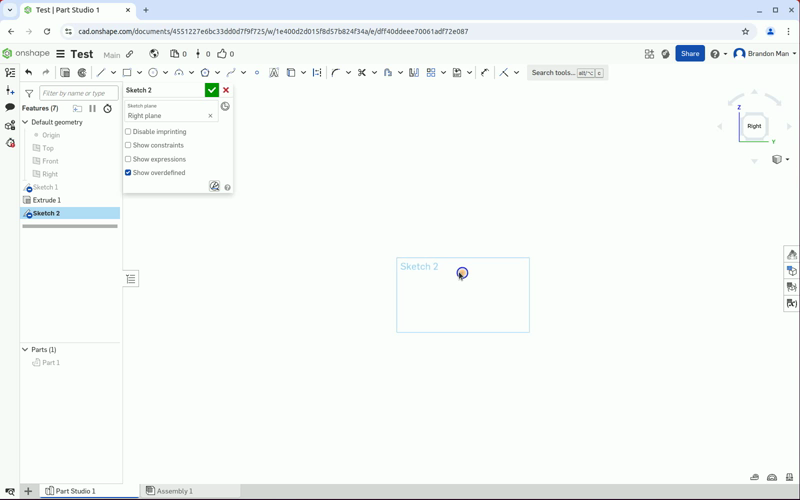
scroll(6)
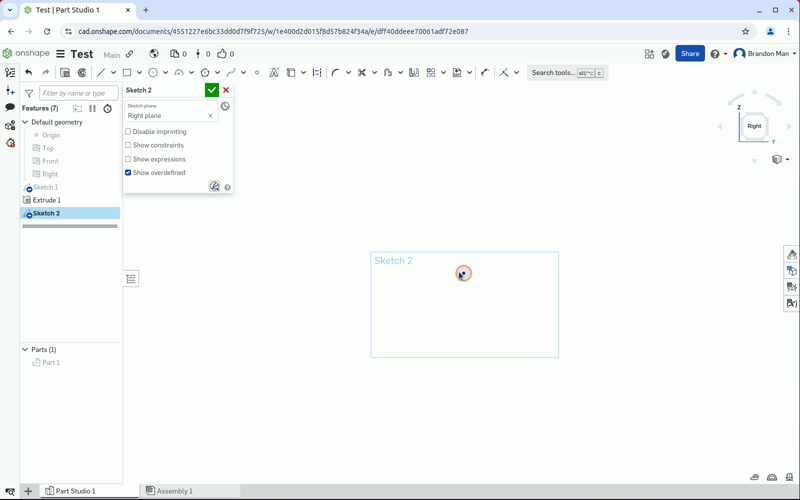
scroll(6)
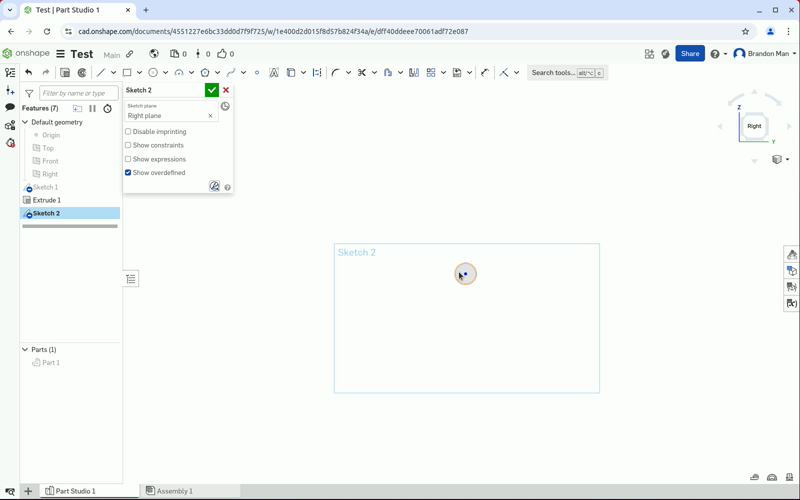
scroll(6)
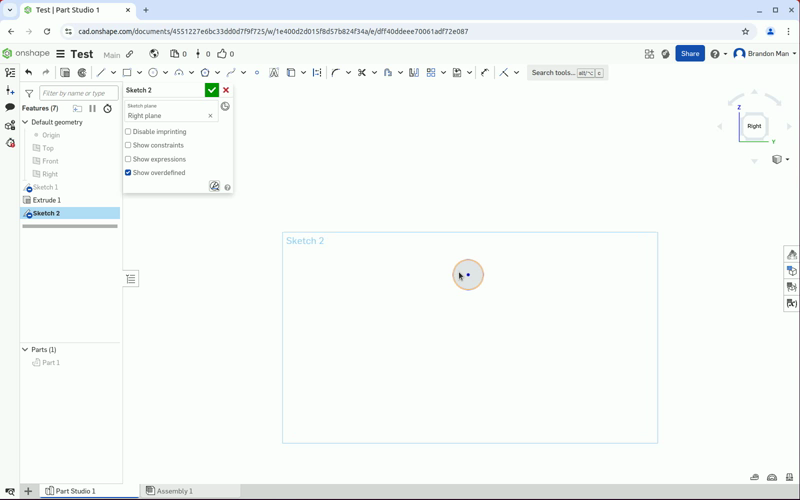
scroll(6)
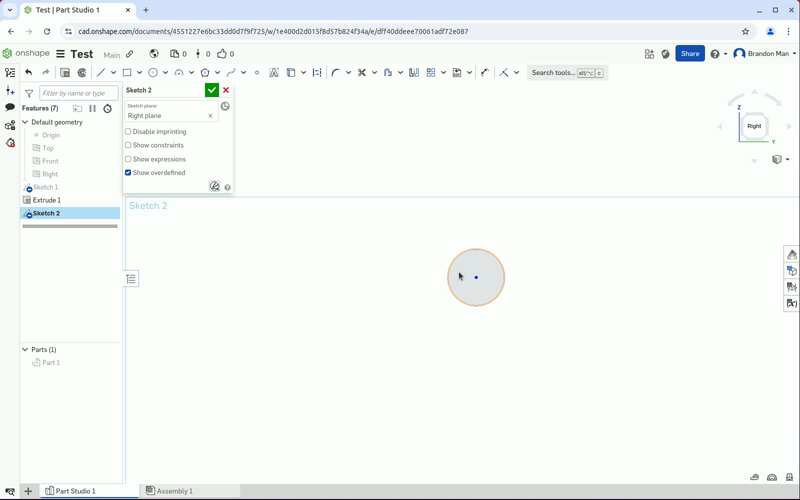
click(459, 271)
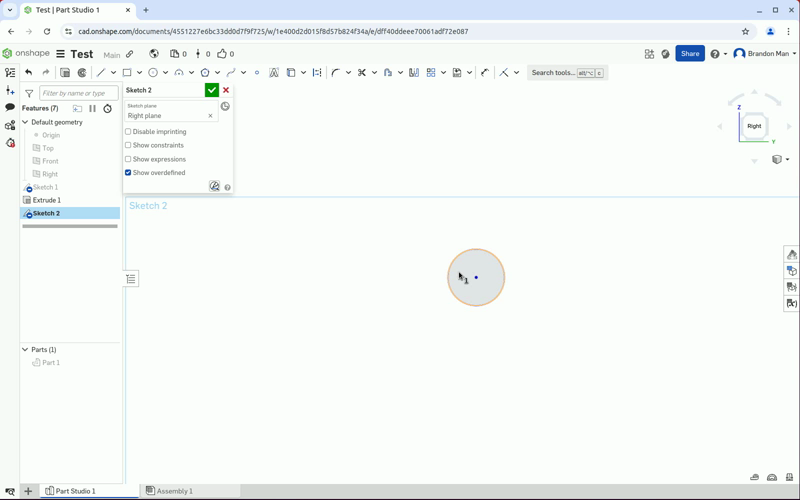
scroll(-6)
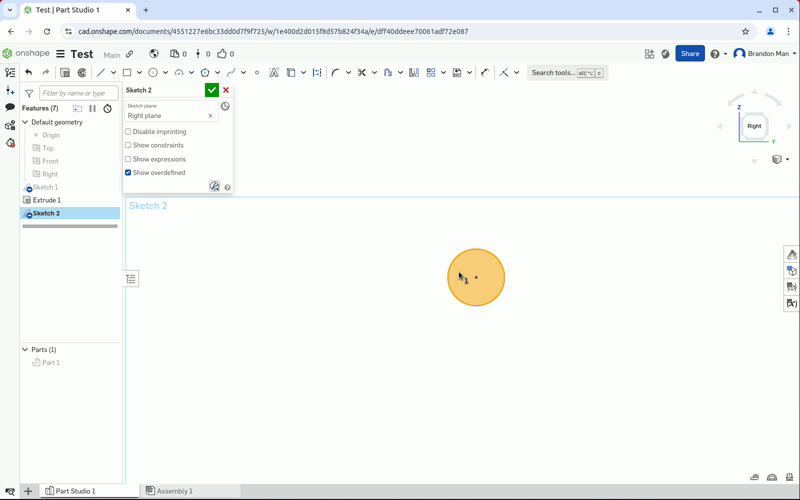
scroll(-6)
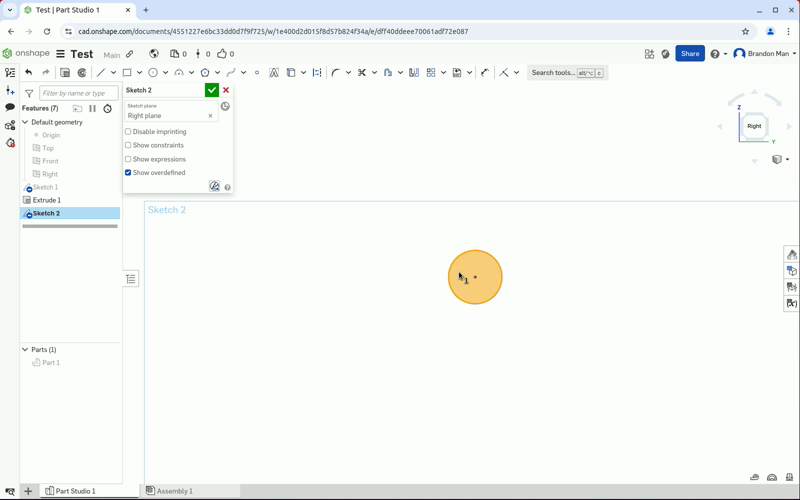
scroll(-6)
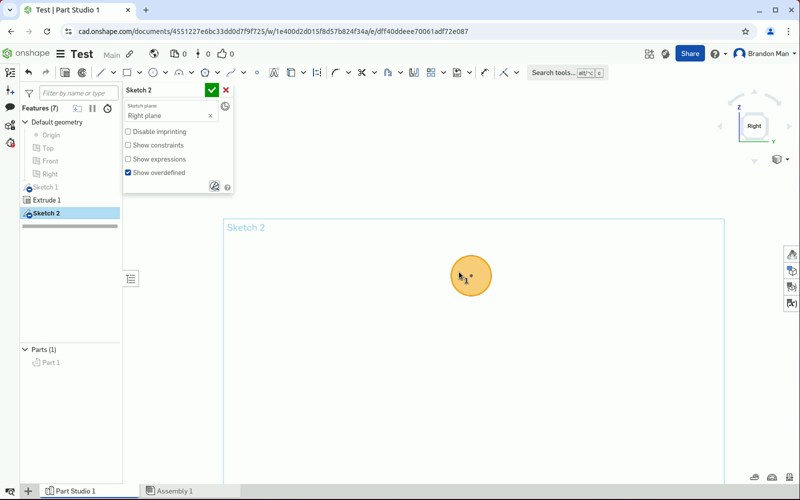
scroll(-6)
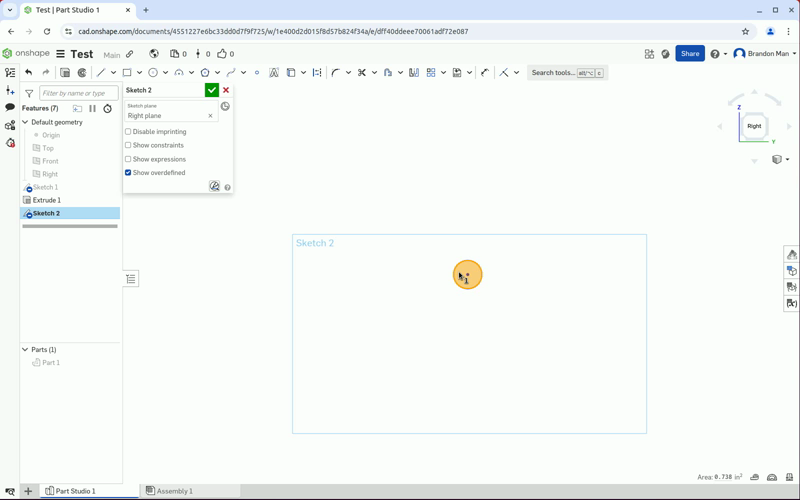
scroll(-6)
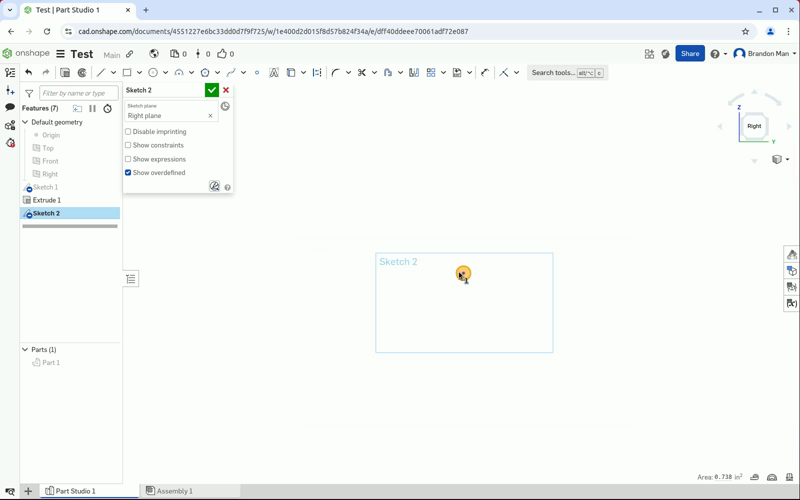
scroll(-6)
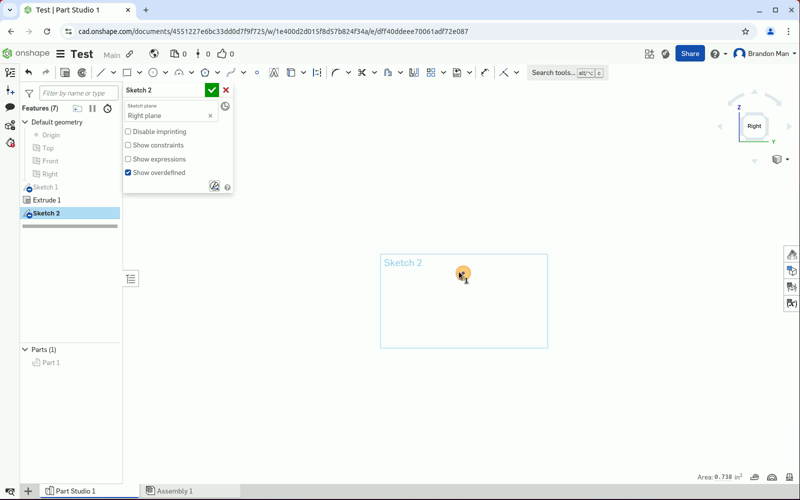
scroll(-6)
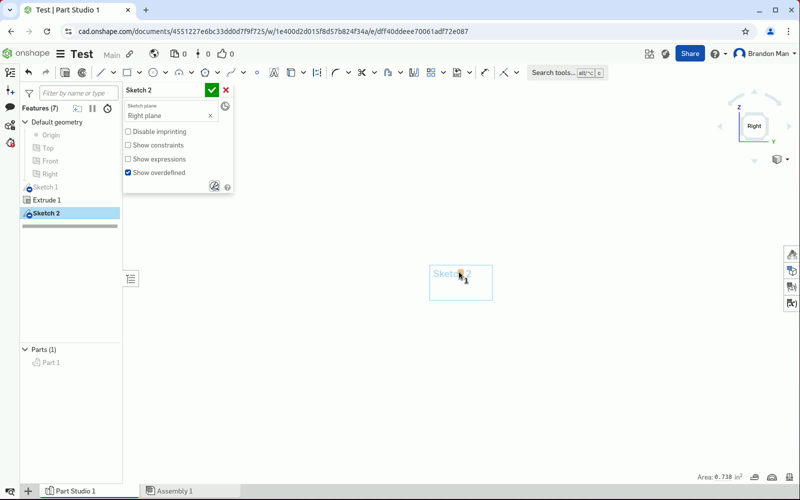
mouse_move(73, 352)
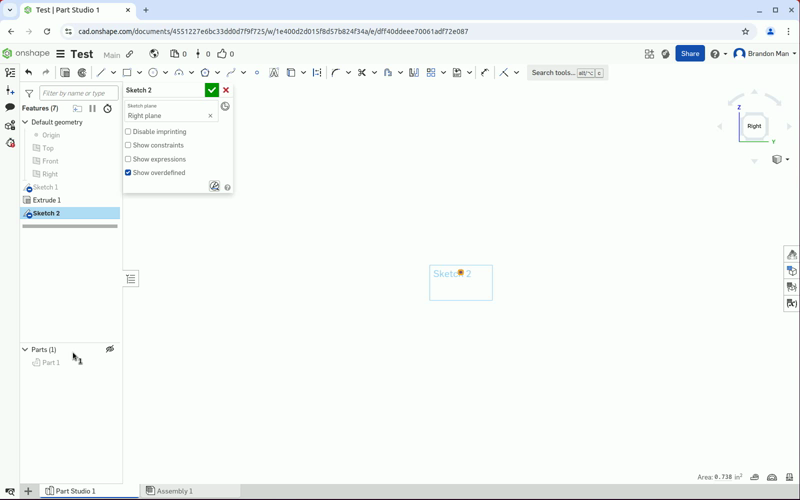
key(shift+y)
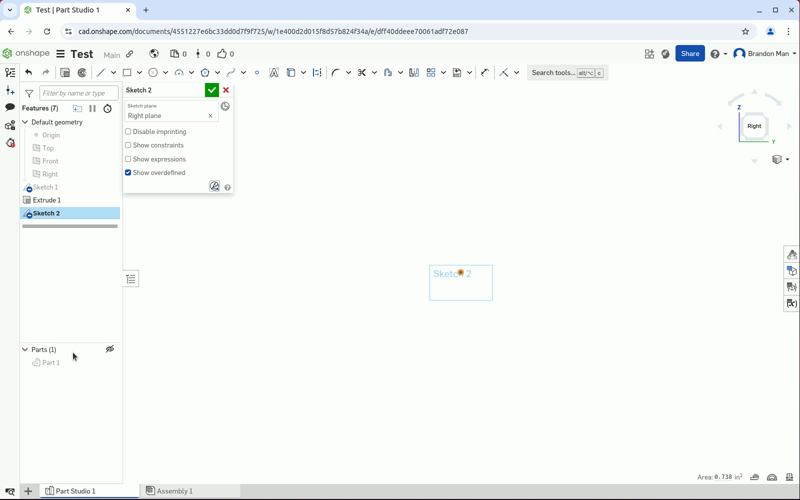
key(shift+e)
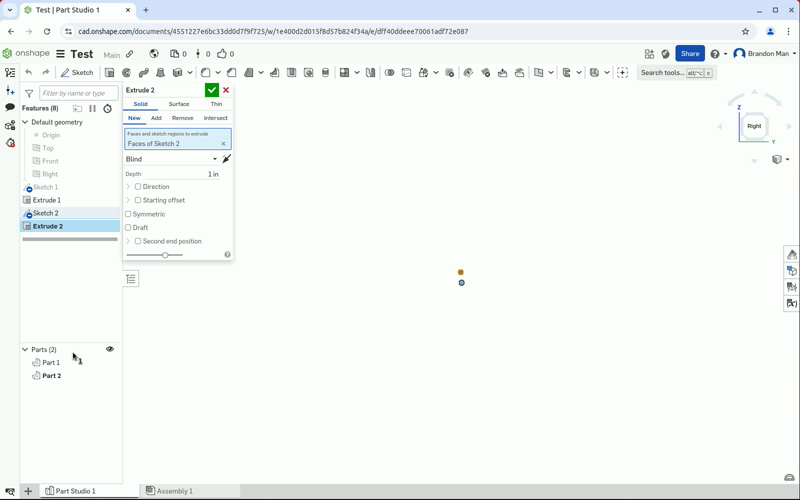
mouse_move(143, 106)
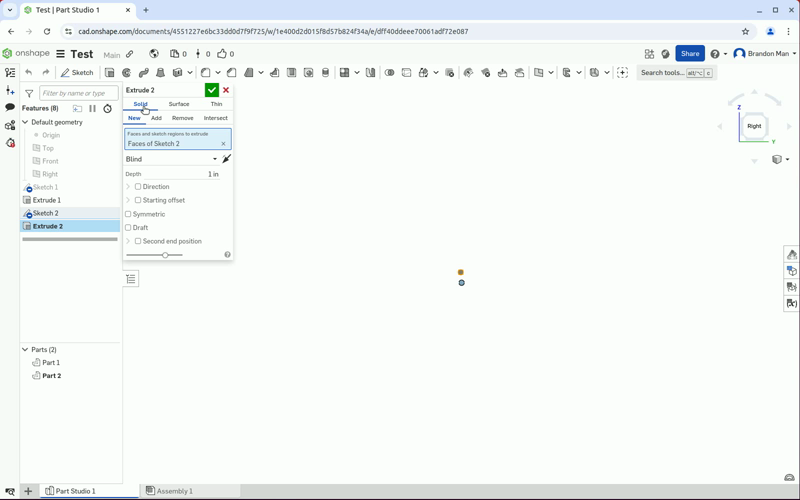
click(143, 106)
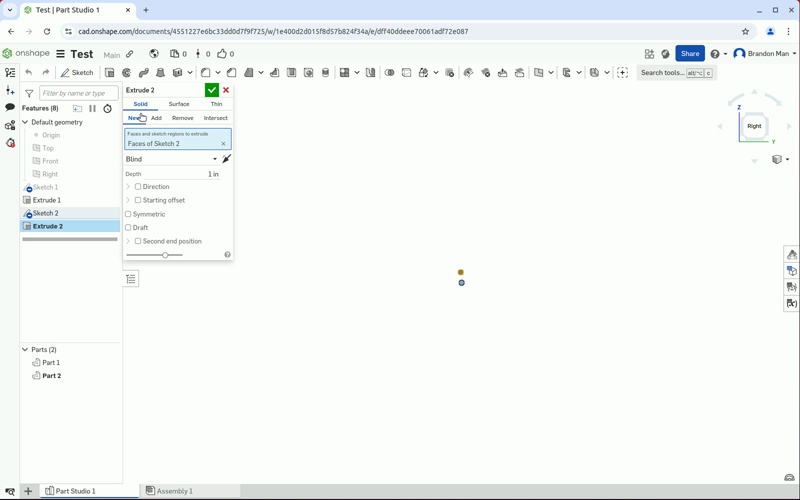
mouse_move(137, 120)
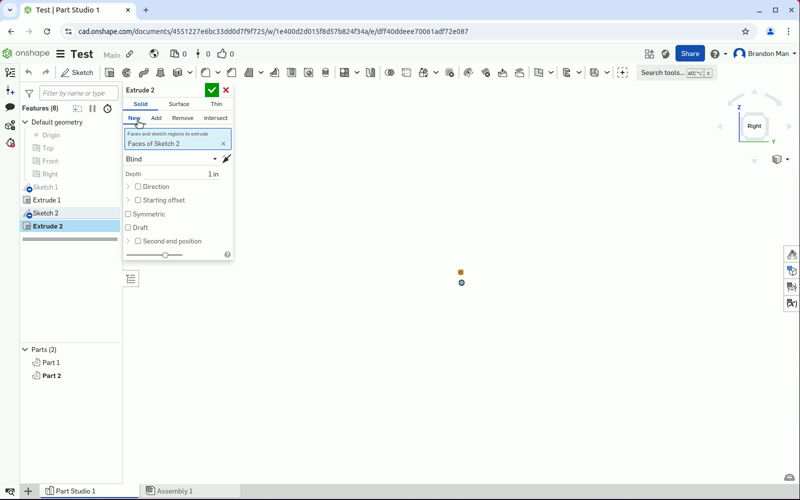
click(137, 120)
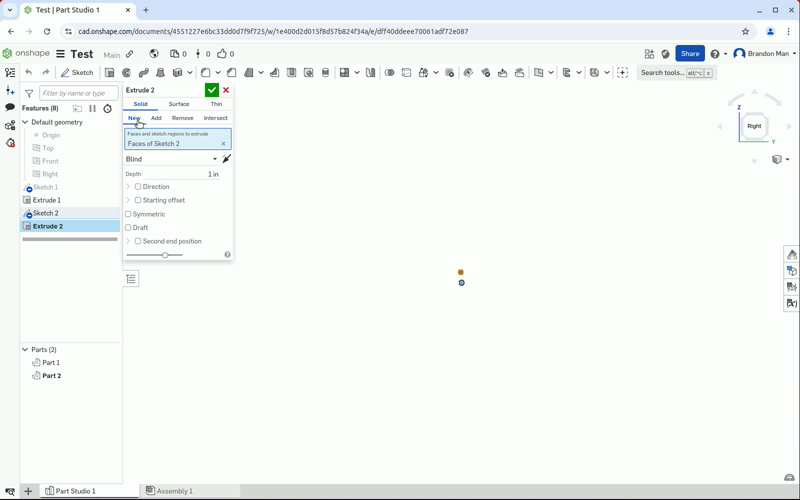
key(tab, 4)
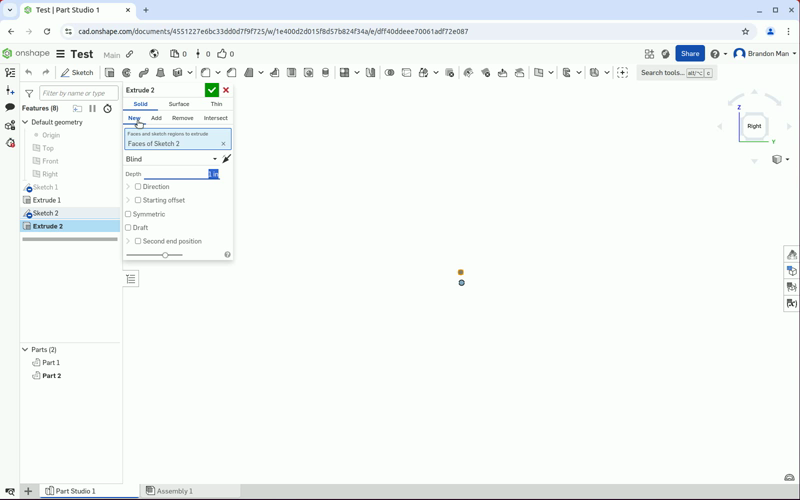
text(23.108)
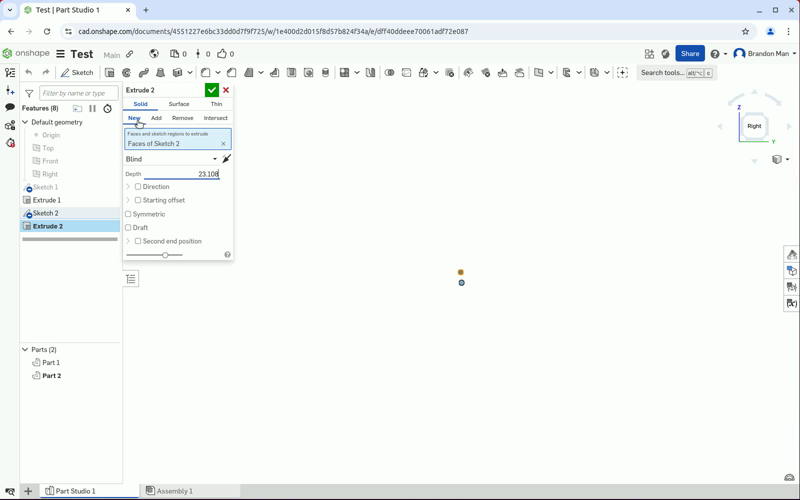
key(enter)
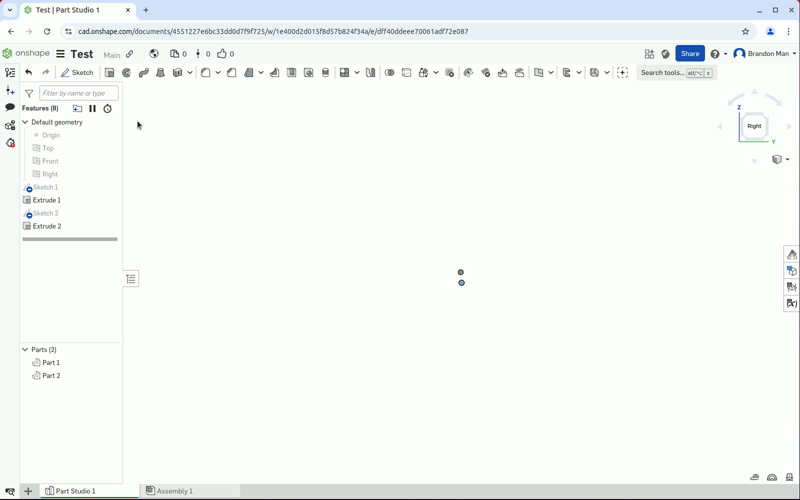
key(shift+h)
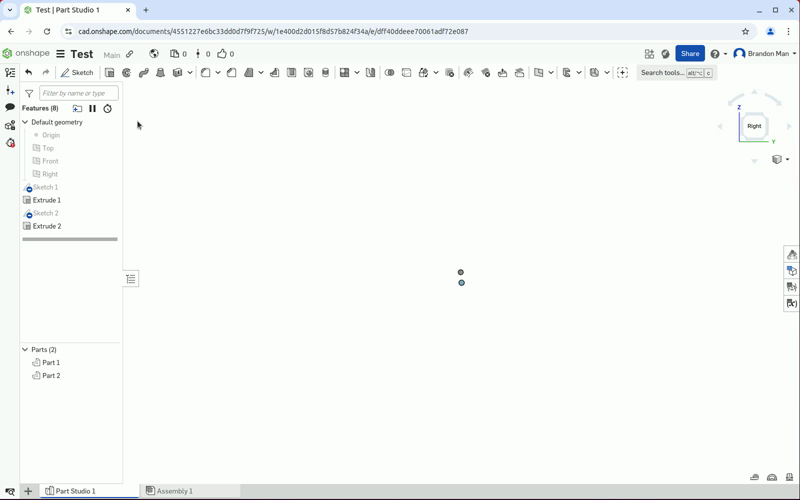
key(shift+h)
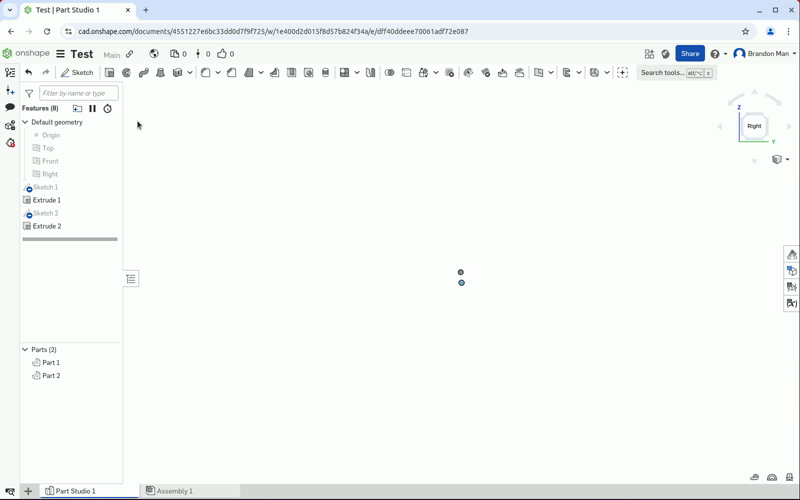
mouse_move(73, 189)
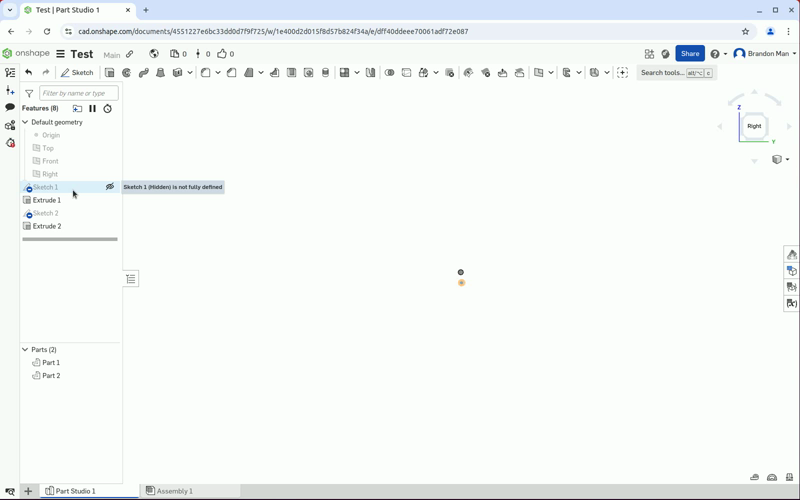
click(73, 189)
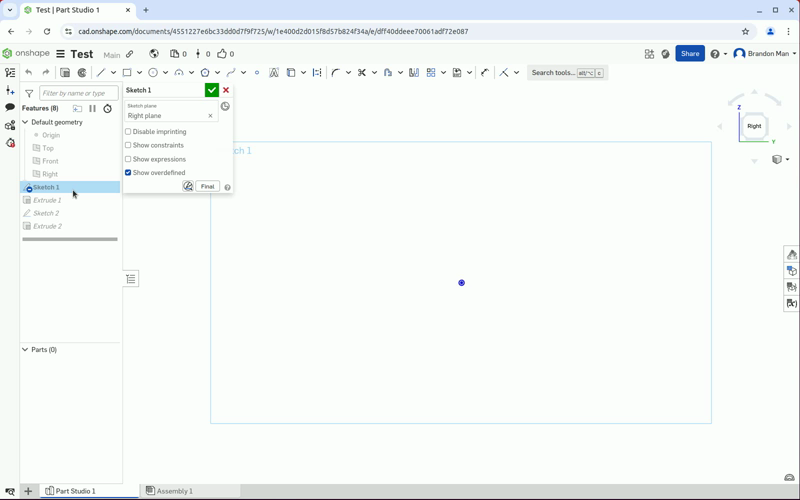
mouse_move(229, 92)
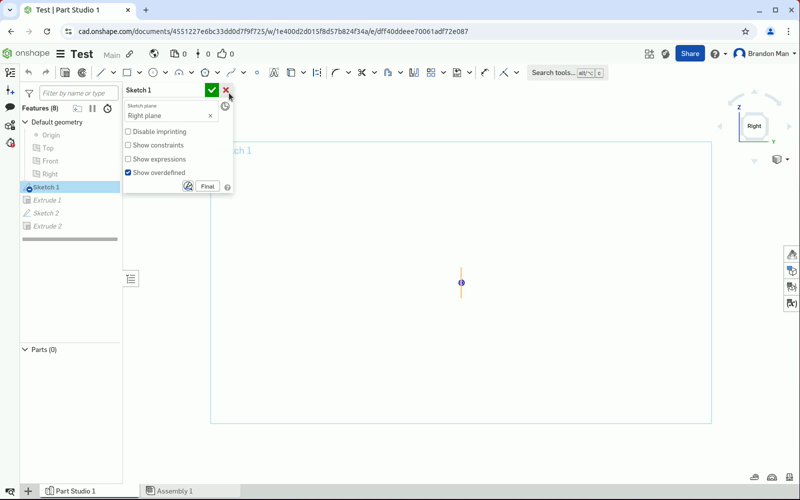
click(229, 92)
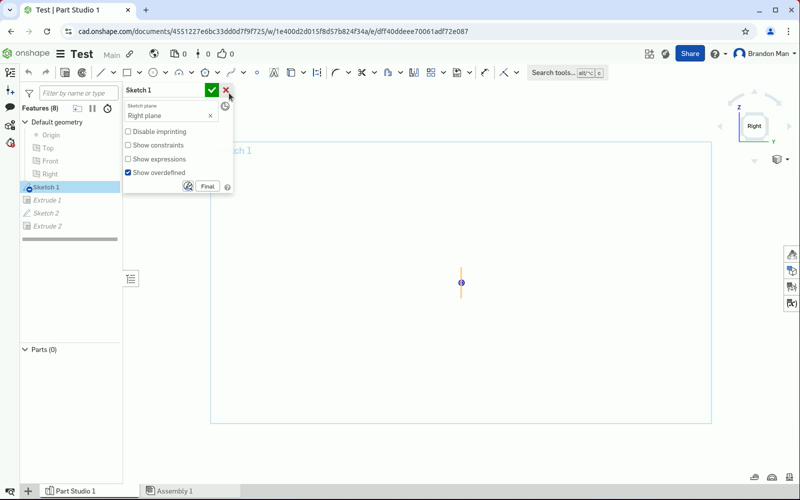
key(shift+s)
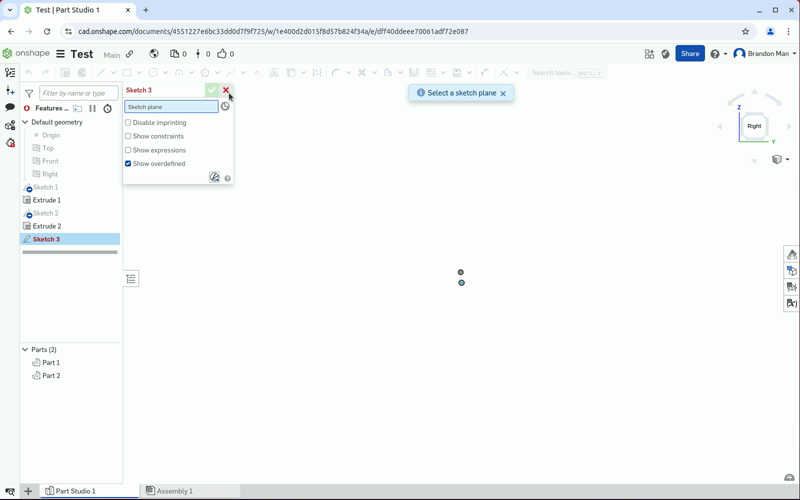
mouse_move(73, 176)
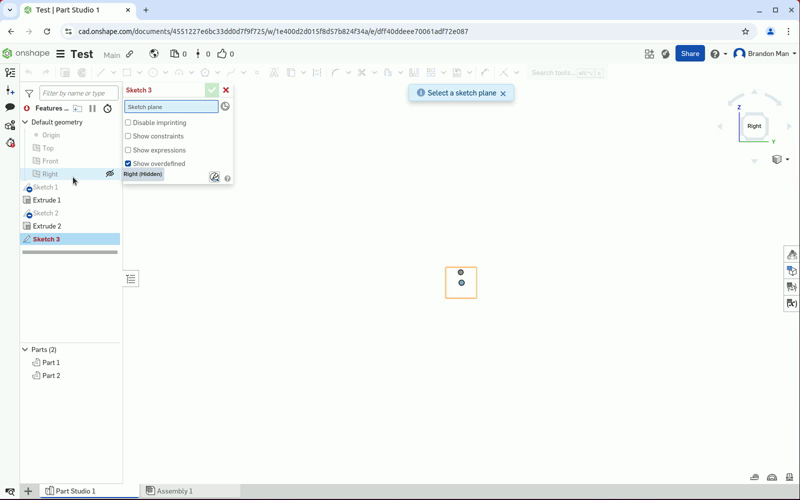
click(73, 176)
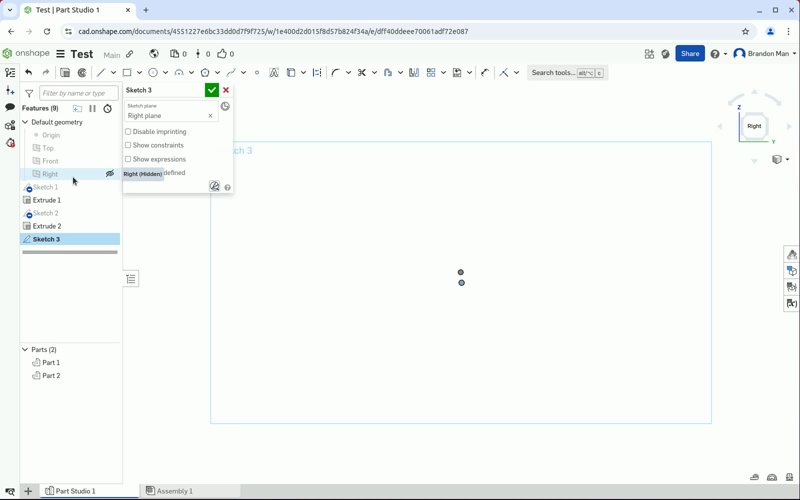
mouse_move(73, 352)
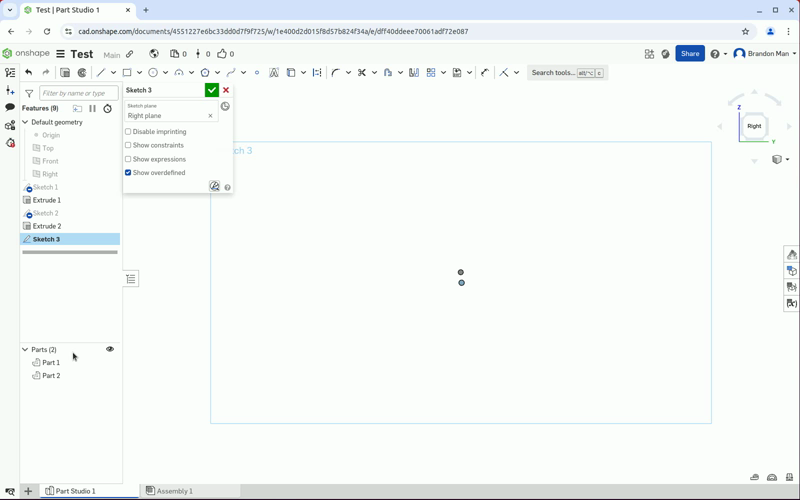
key(y)
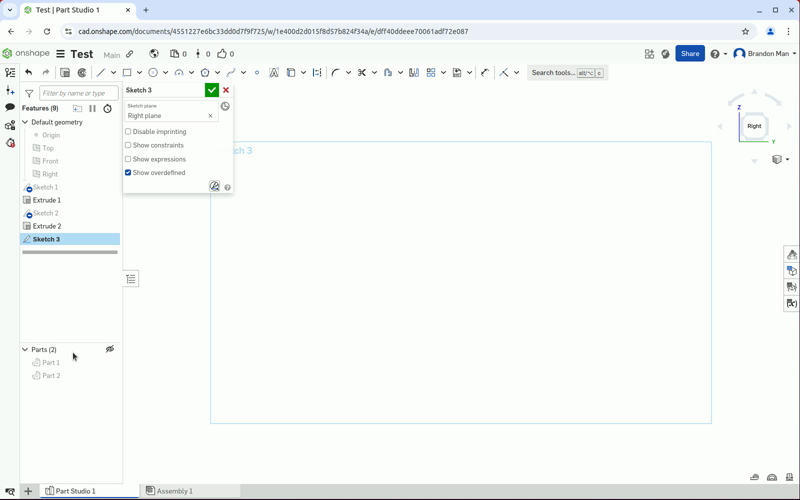
key(c)
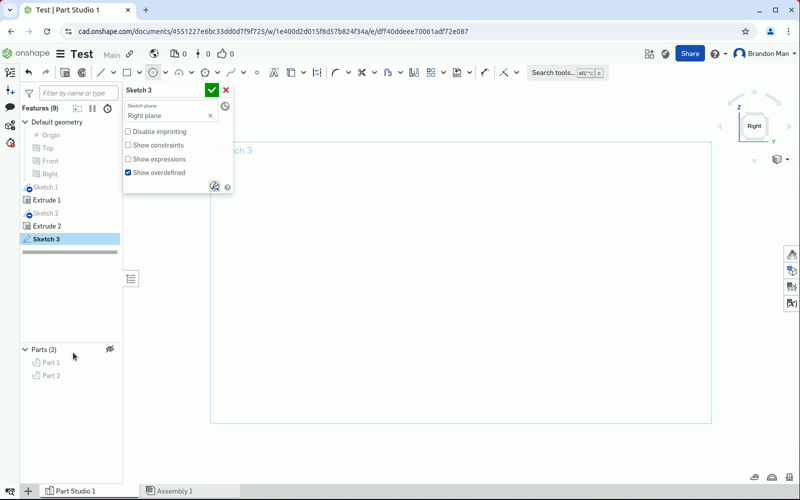
key_down(shift)
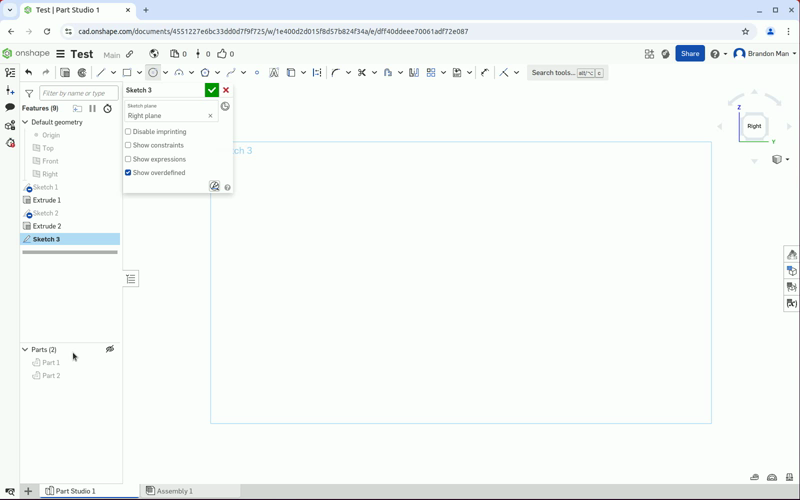
mouse_move(460, 291)
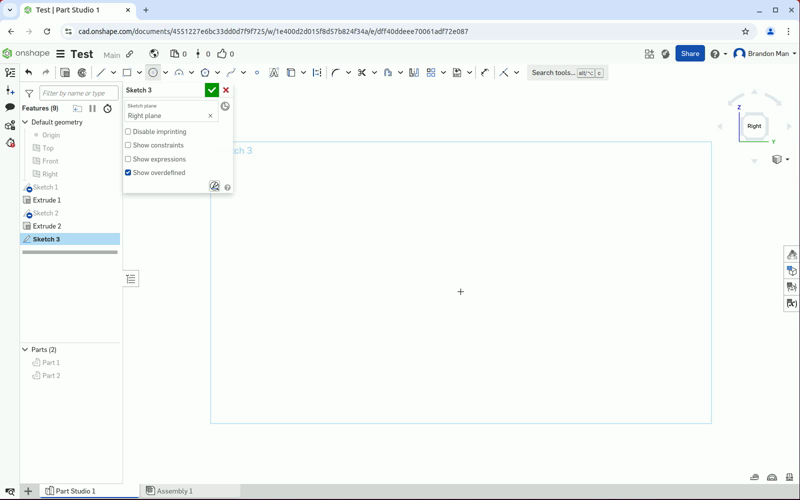
click(460, 291)
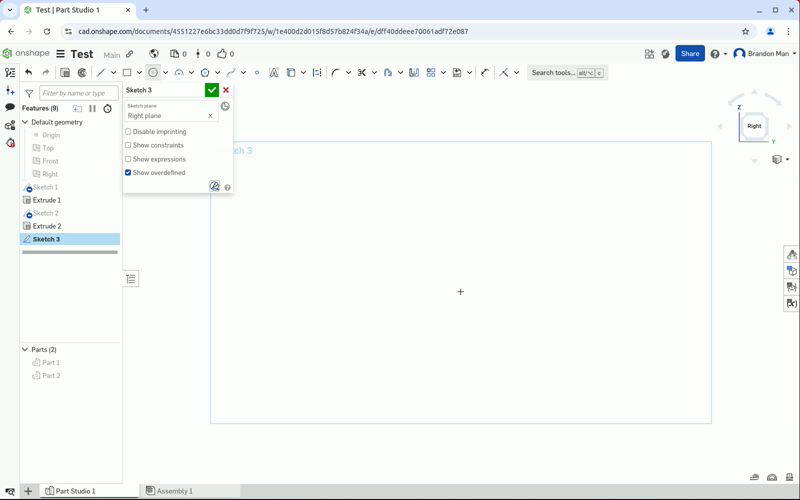
key_up(shift)
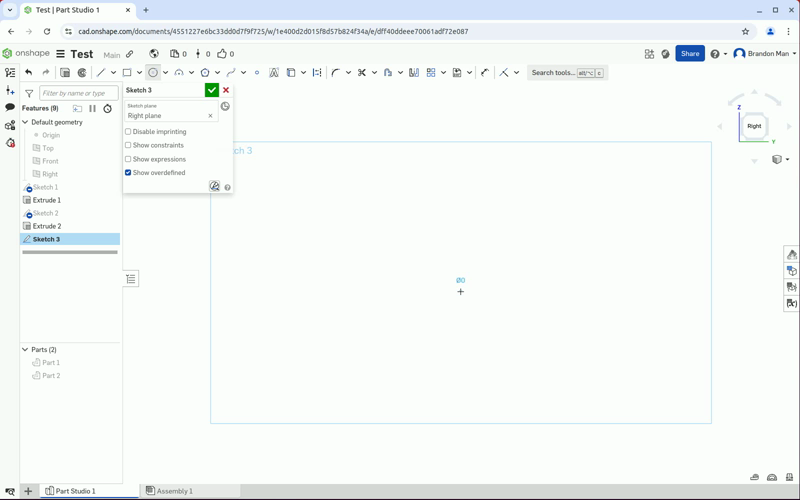
mouse_move(461, 291)
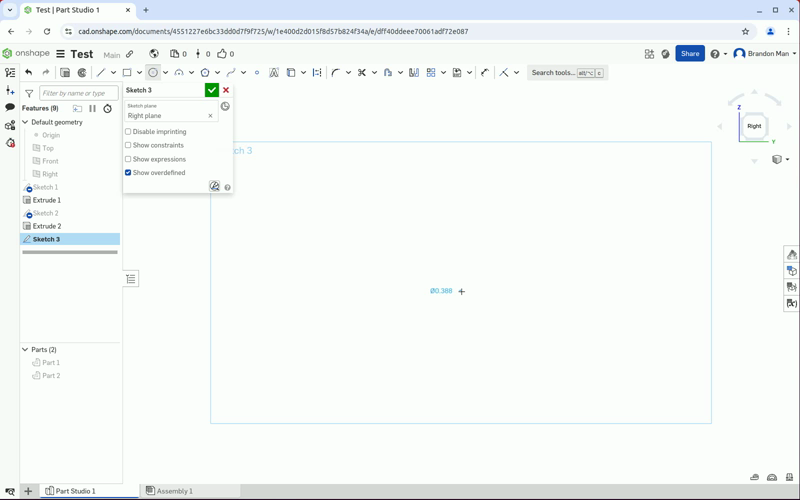
scroll(6)
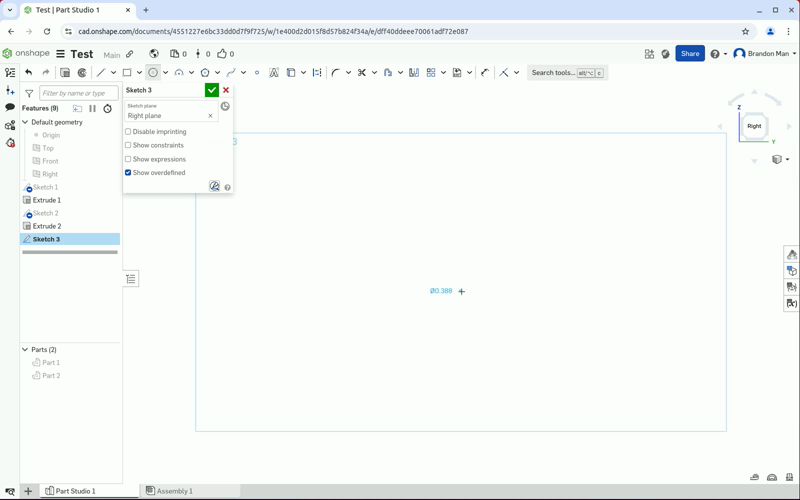
scroll(6)
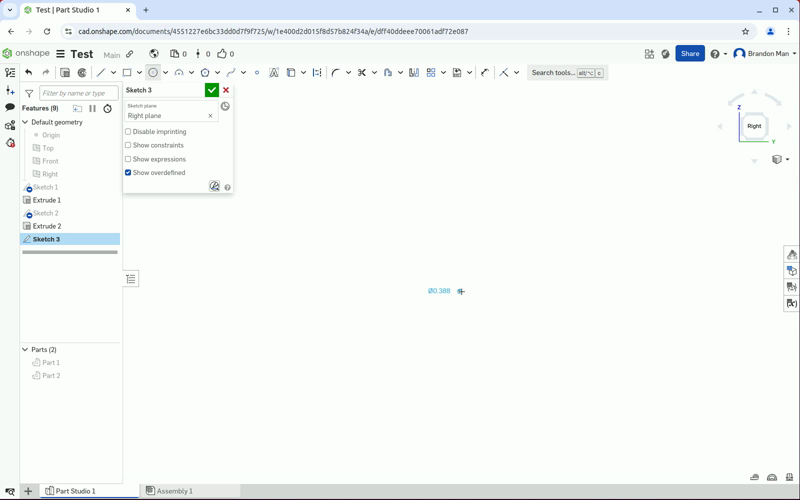
scroll(6)
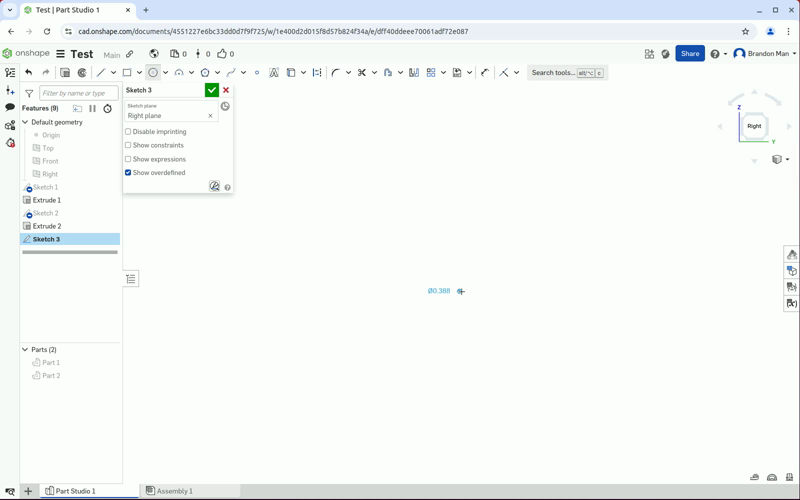
scroll(6)
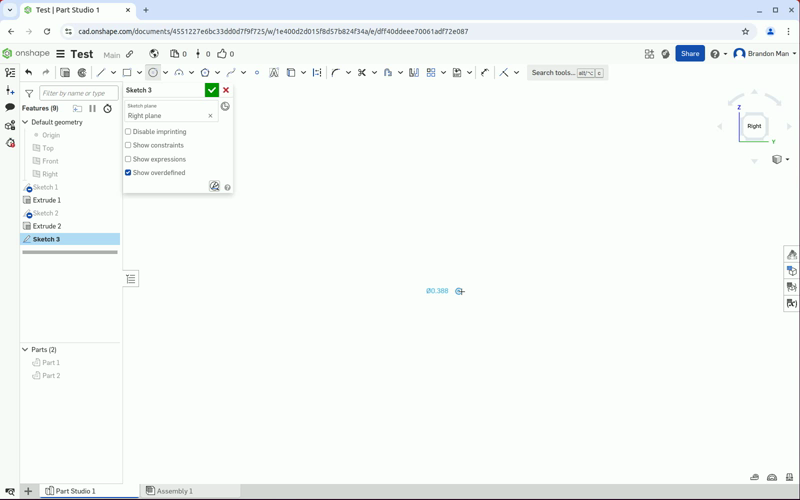
scroll(6)
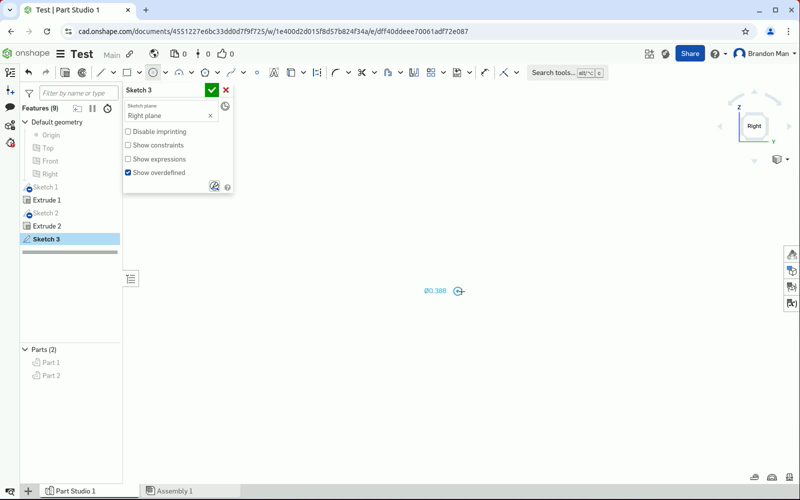
scroll(6)
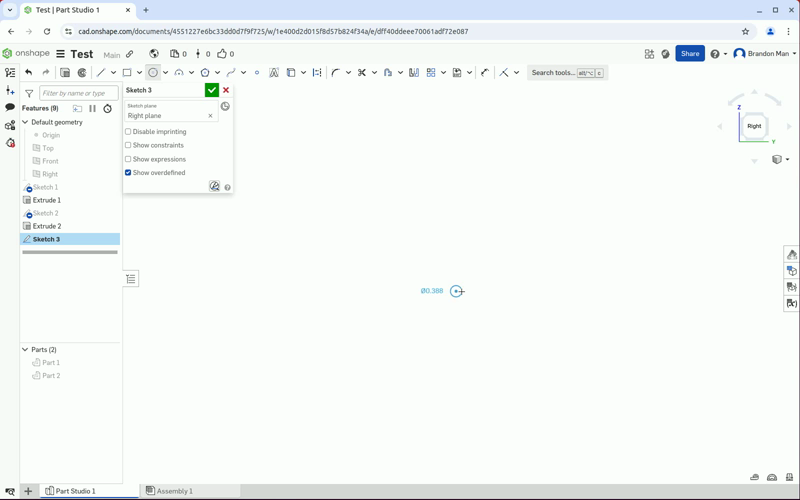
scroll(6)
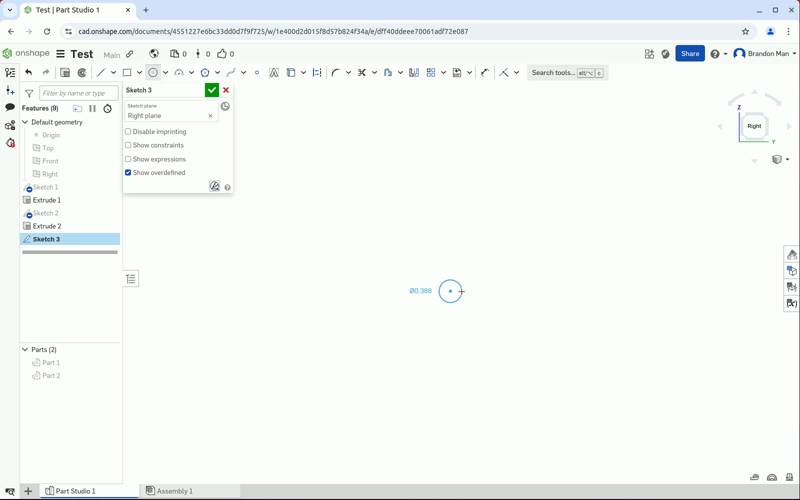
click(461, 291)
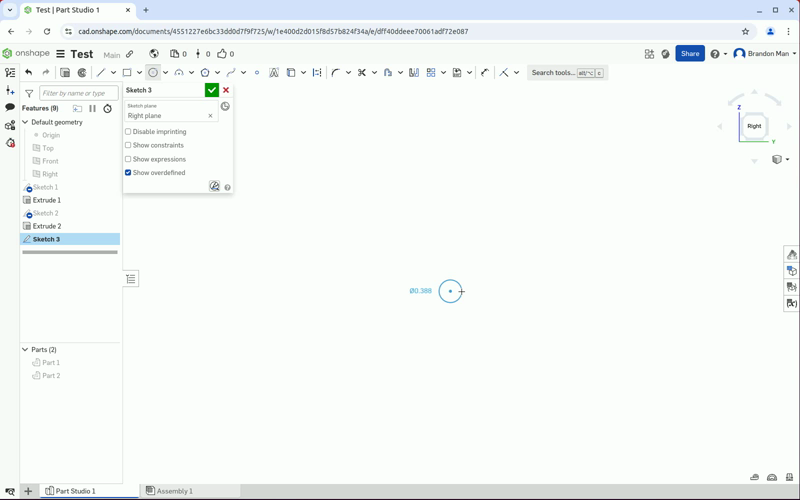
scroll(-6)
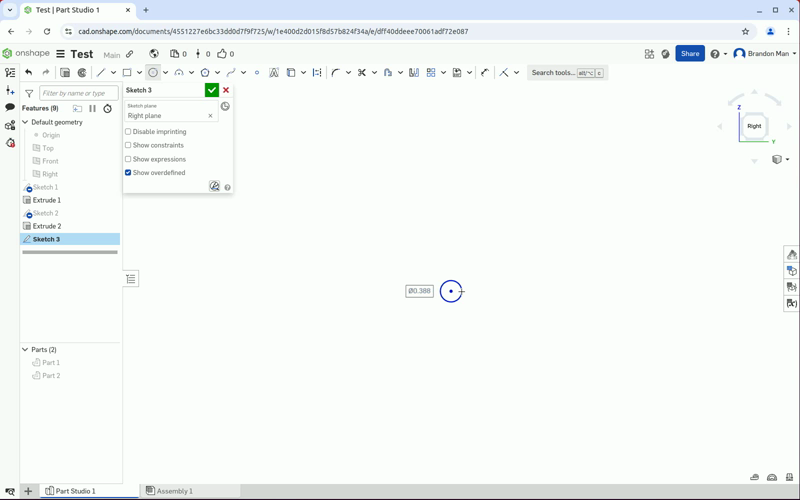
scroll(-6)
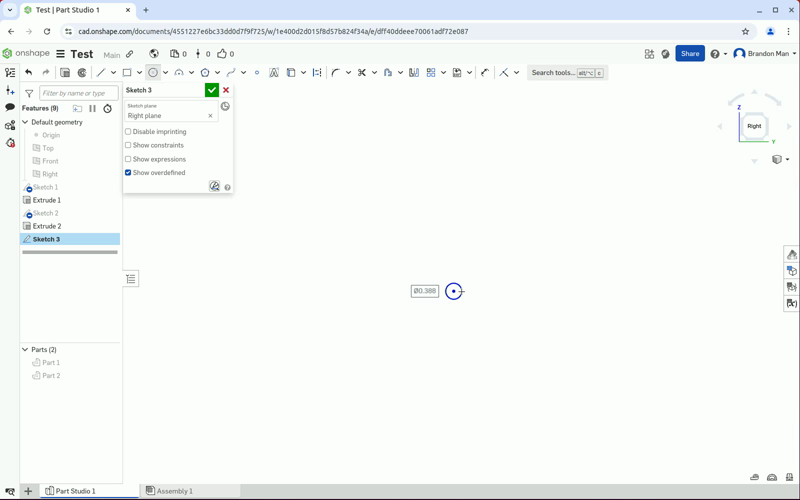
scroll(-6)
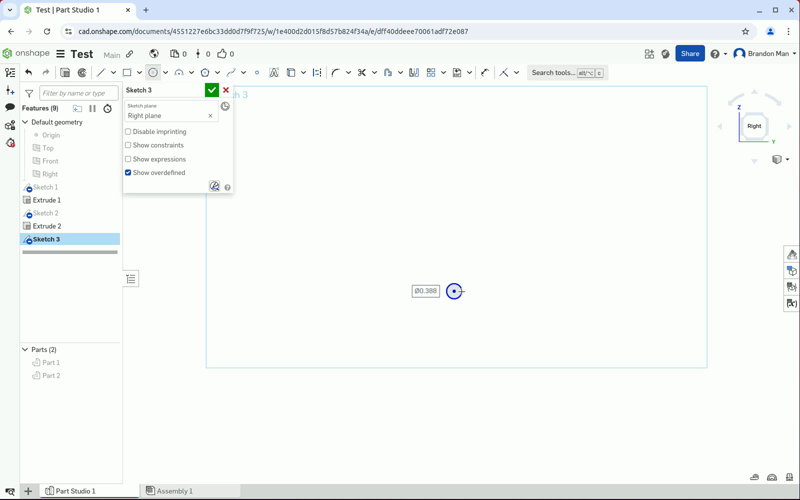
scroll(-6)
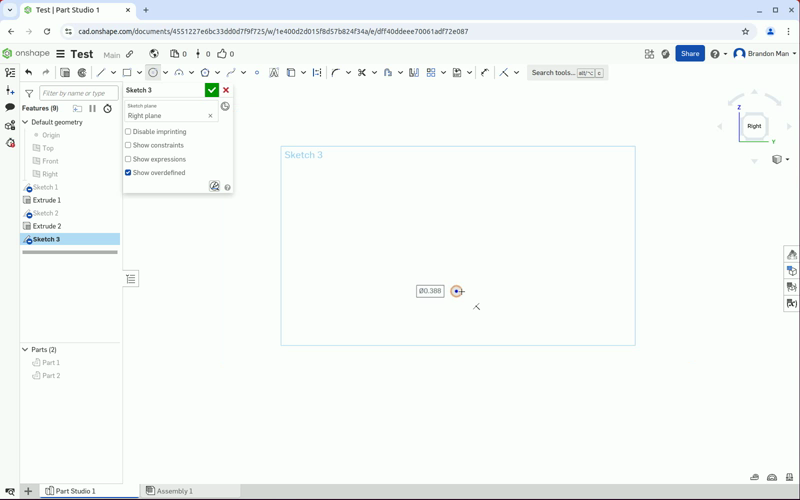
scroll(-6)
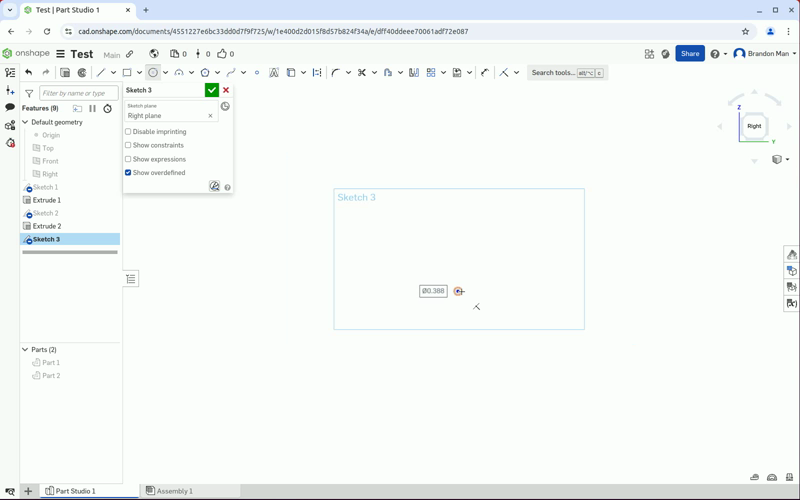
scroll(-6)
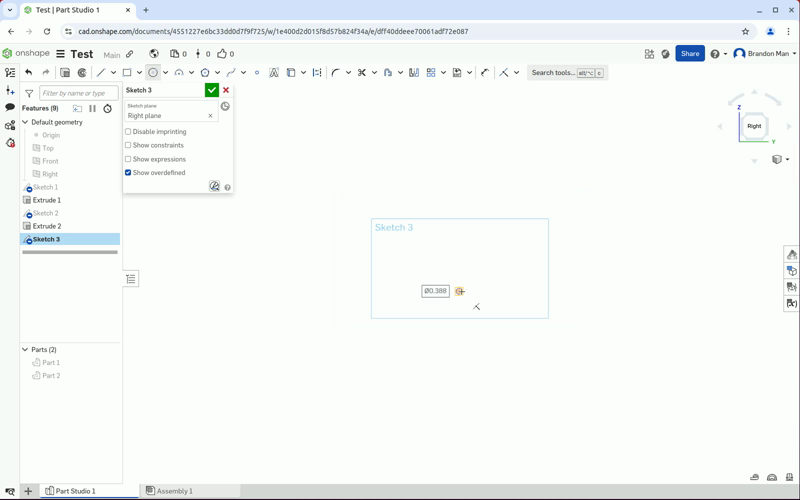
scroll(-6)
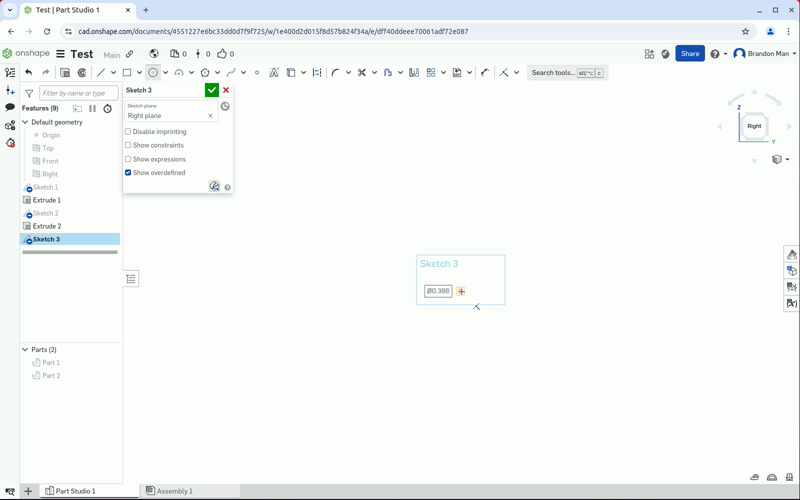
key(esc)
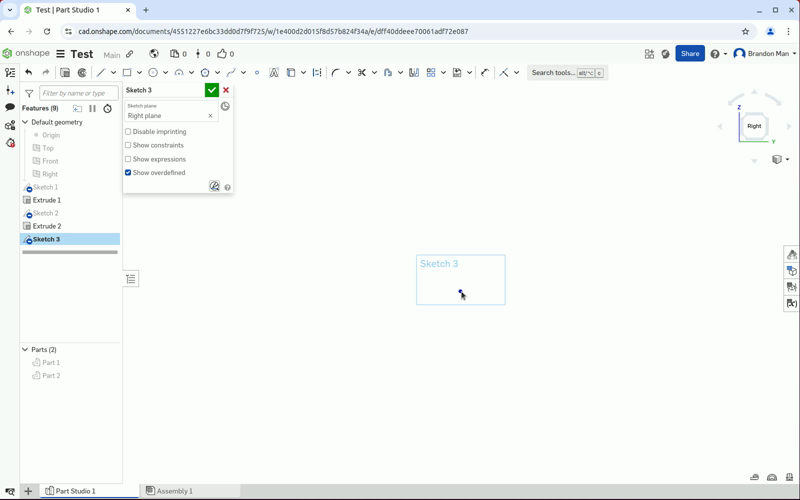
mouse_move(460, 292)
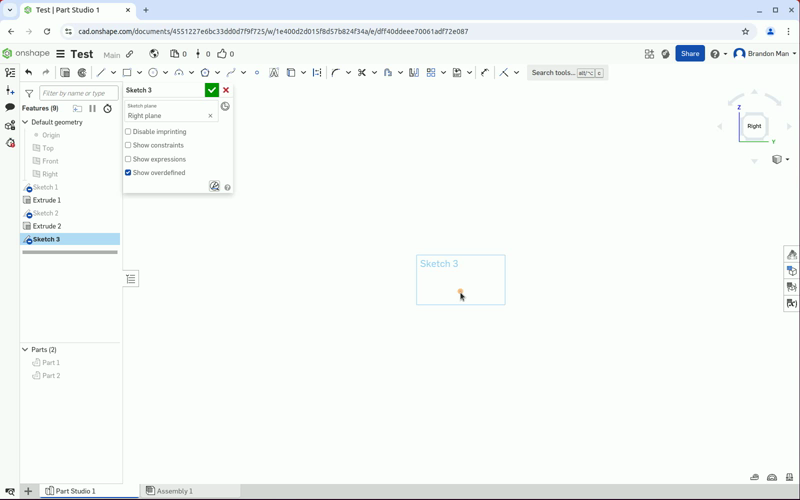
scroll(6)
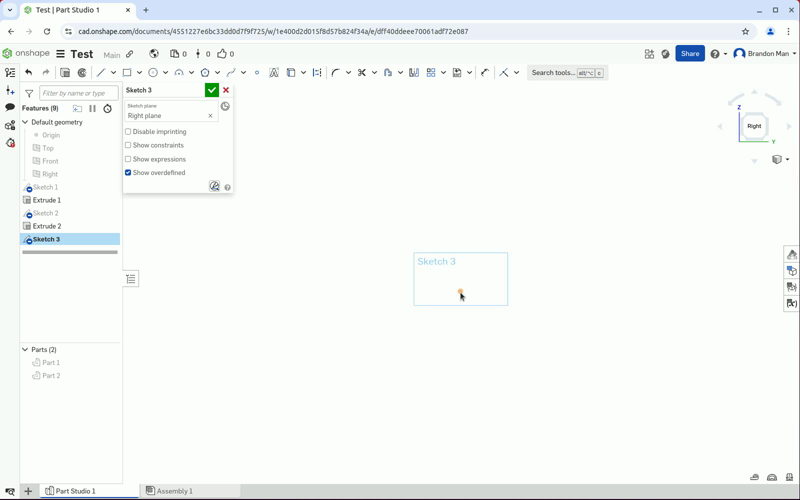
scroll(6)
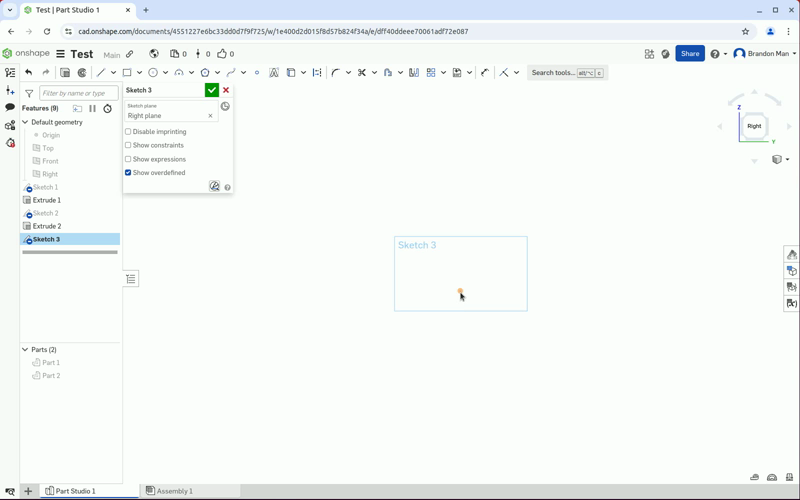
scroll(6)
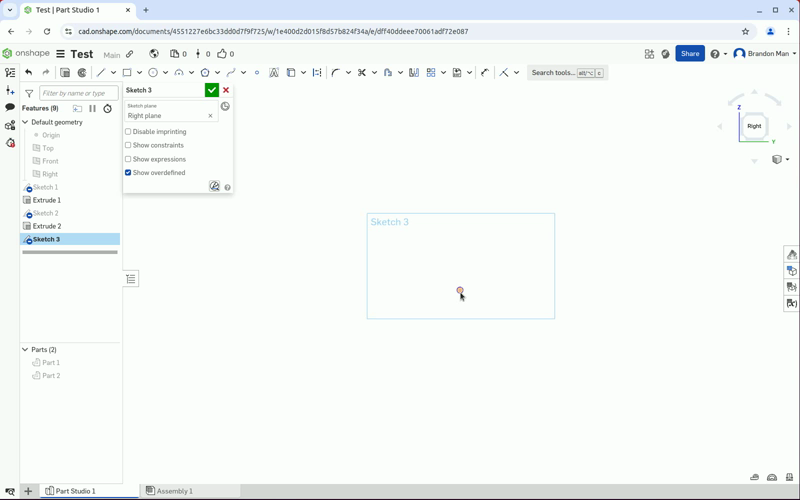
scroll(6)
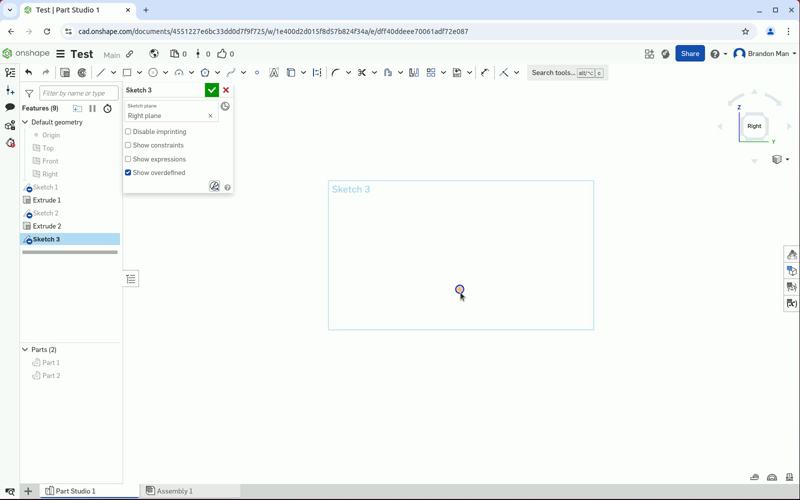
scroll(6)
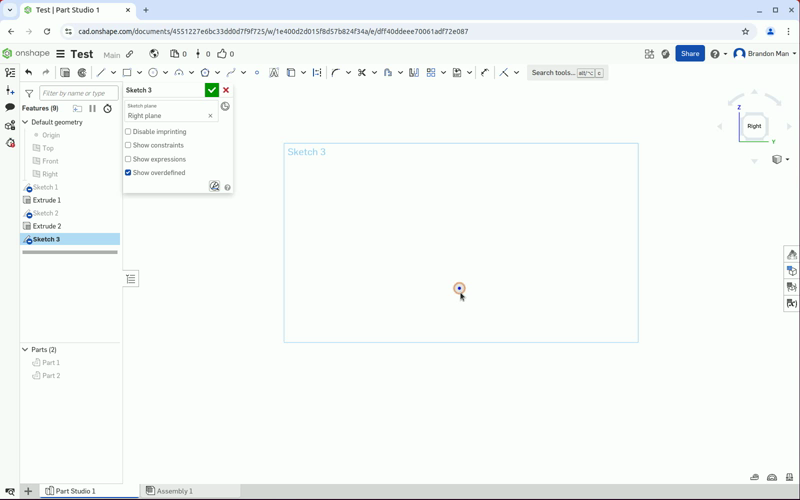
scroll(6)
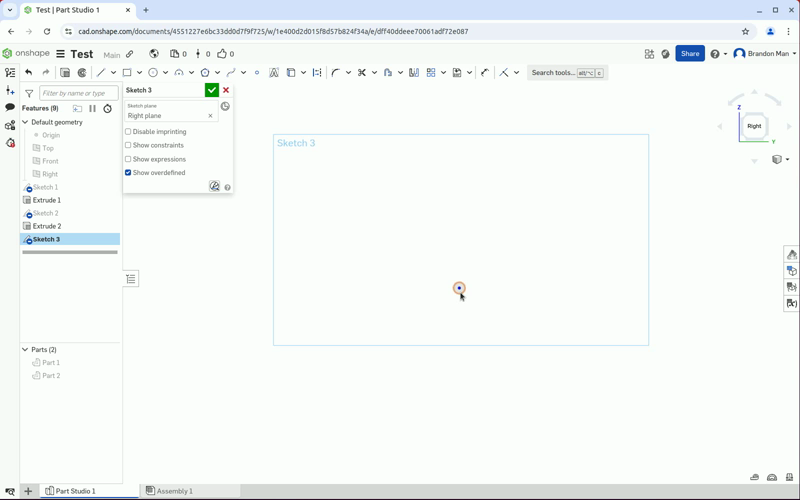
scroll(6)
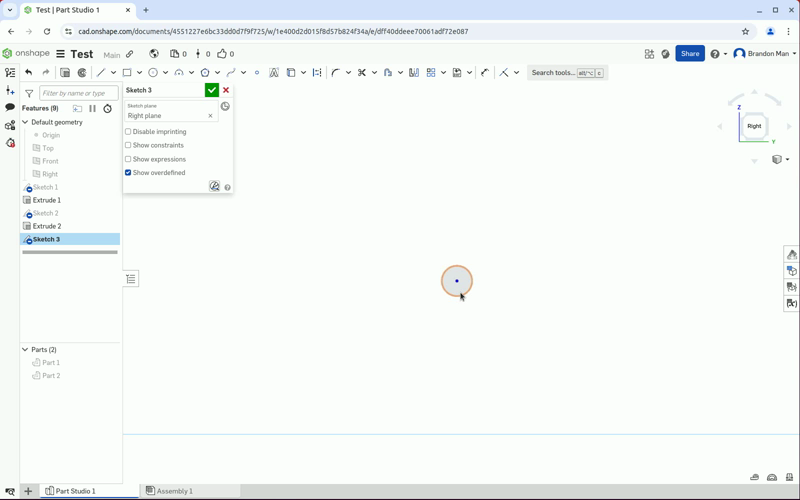
click(460, 292)
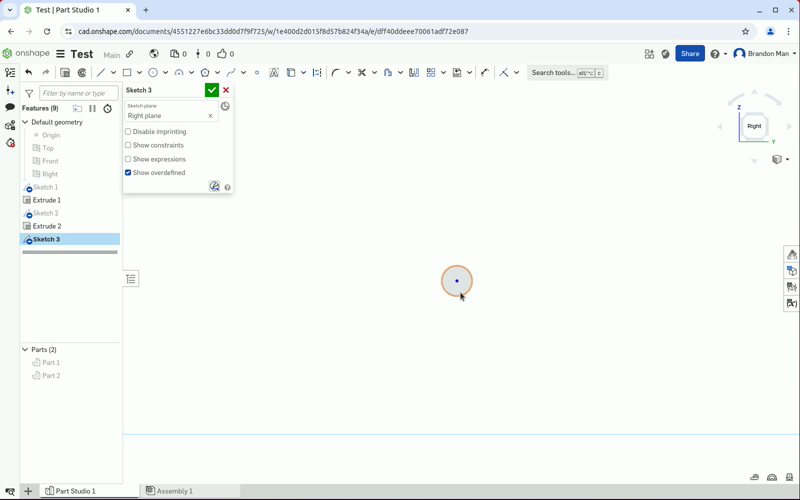
scroll(-6)
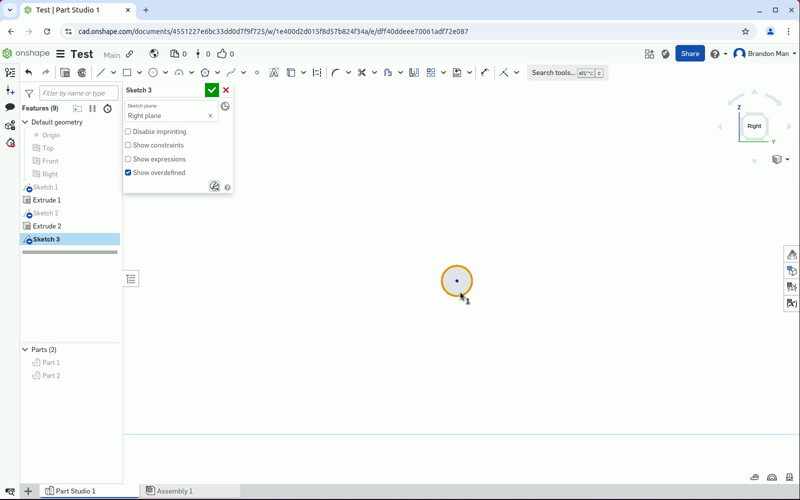
scroll(-6)
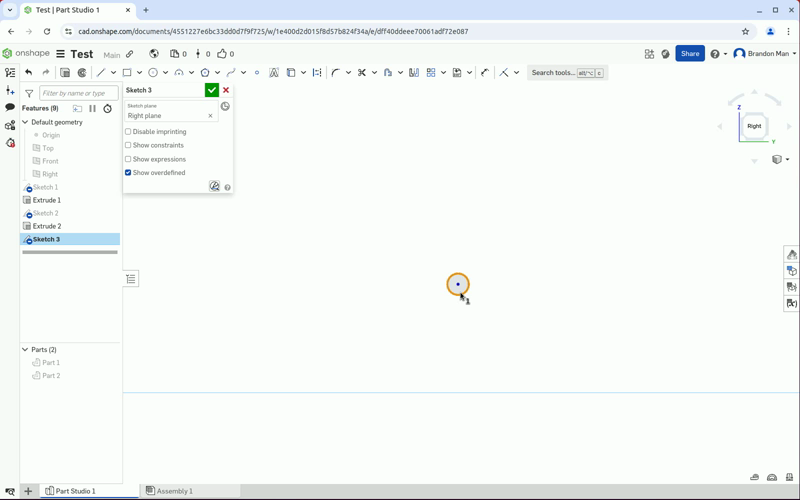
scroll(-6)
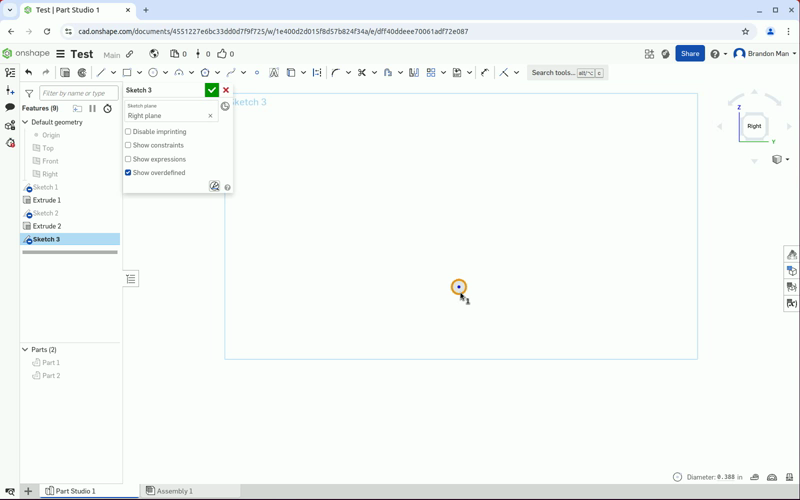
scroll(-6)
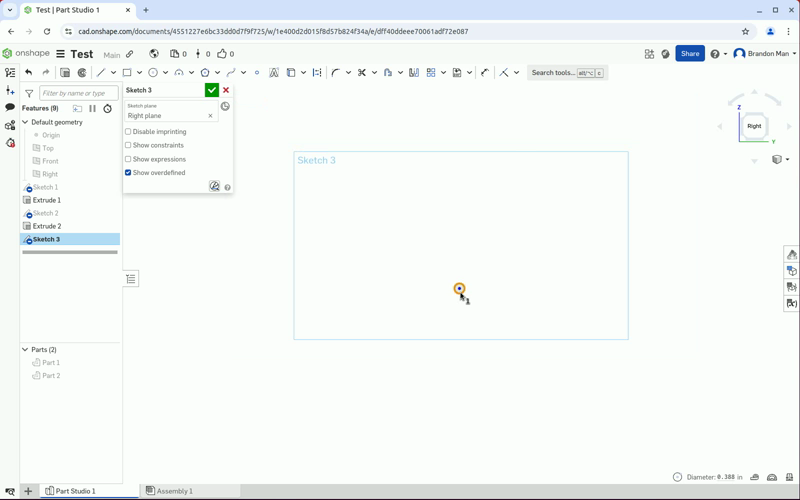
scroll(-6)
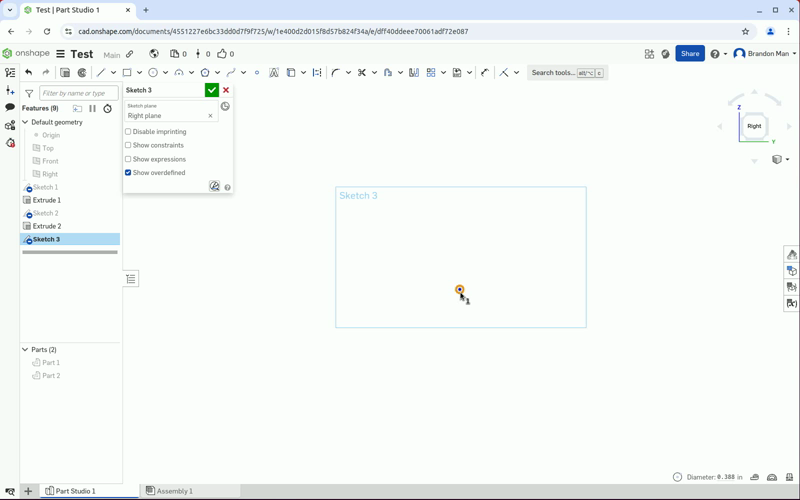
scroll(-6)
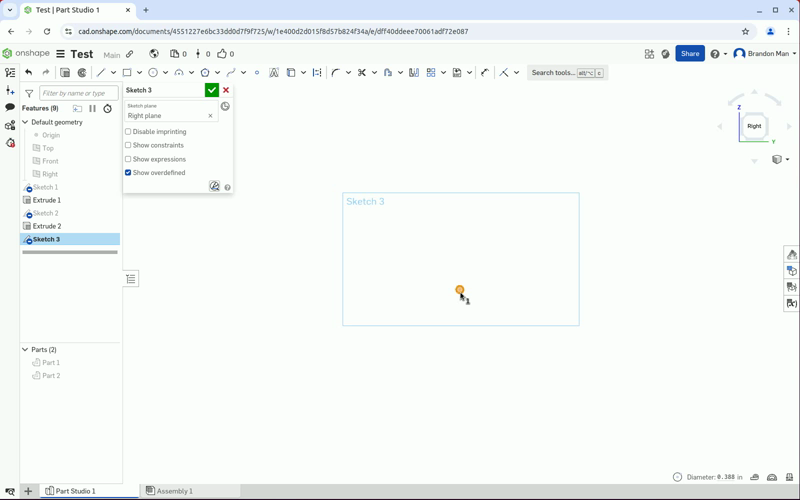
scroll(-6)
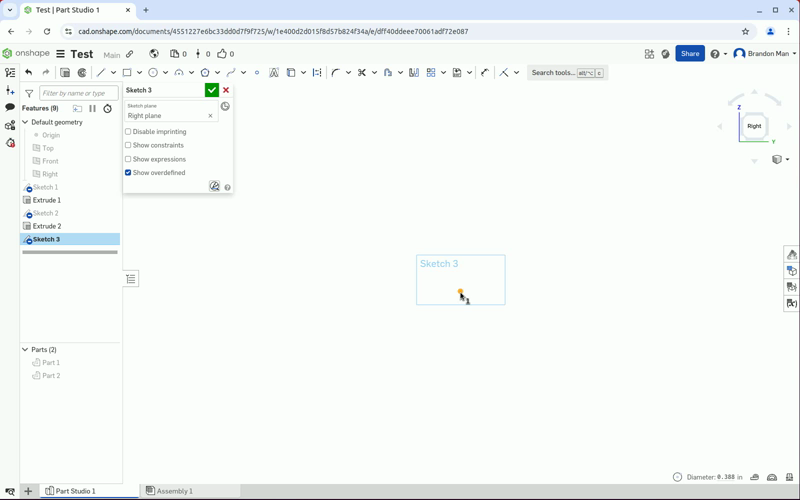
mouse_move(73, 352)
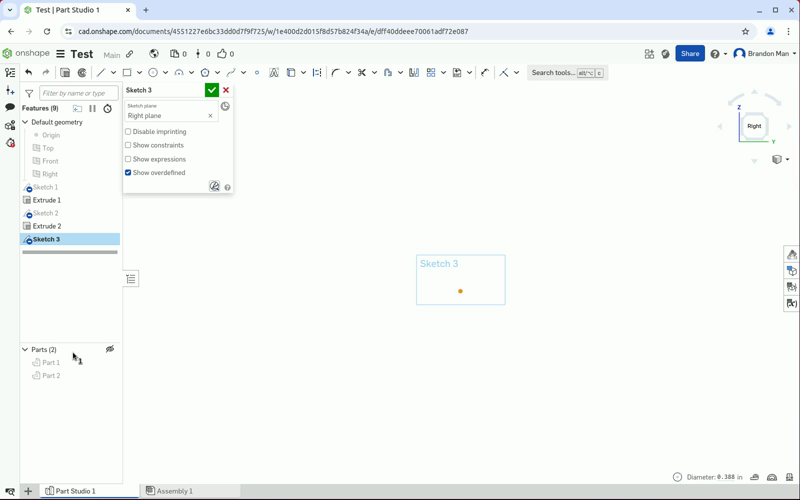
key(shift+y)
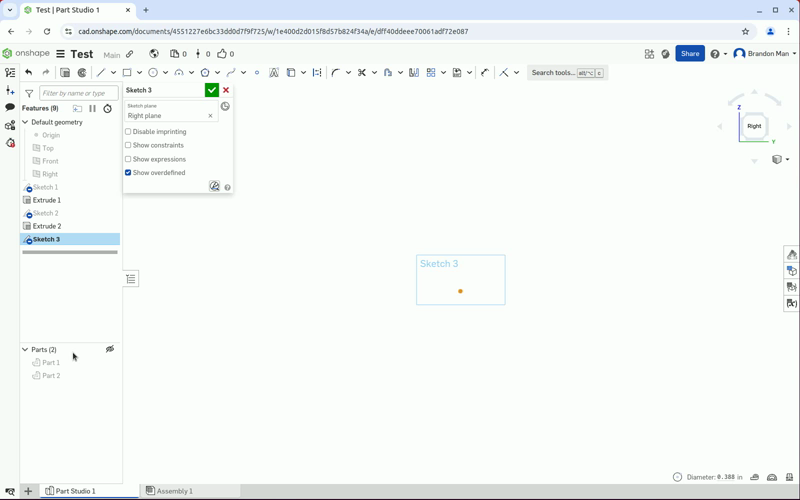
key(shift+e)
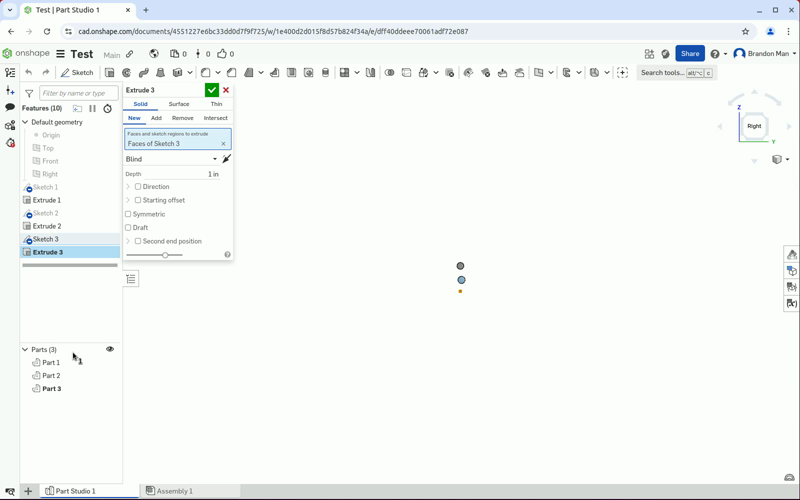
mouse_move(143, 106)
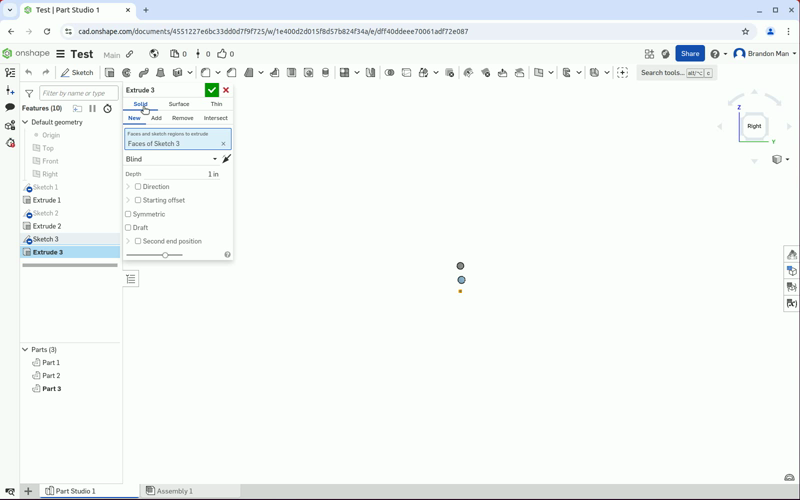
click(143, 106)
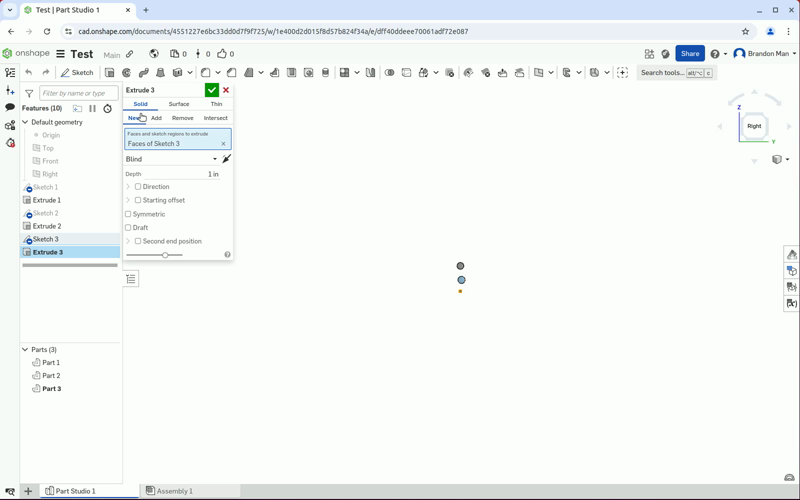
mouse_move(137, 120)
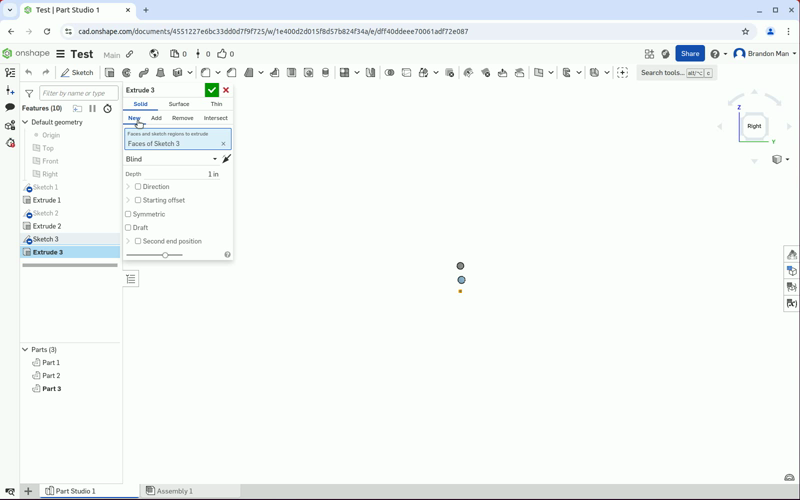
click(137, 120)
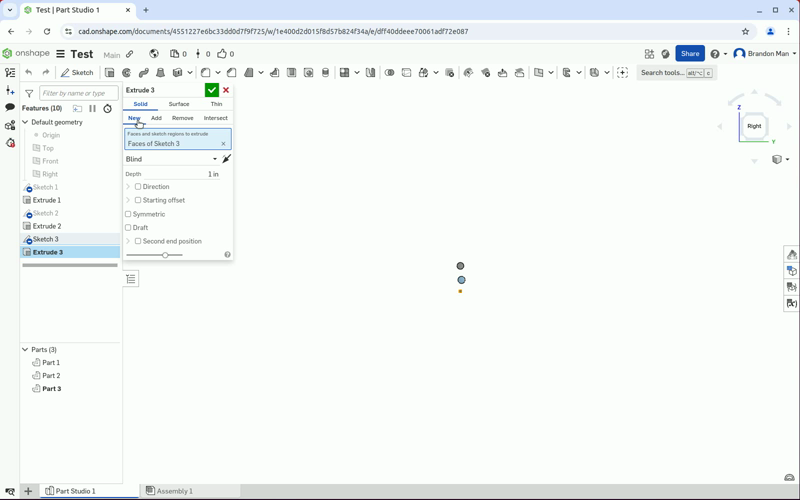
key(tab, 4)
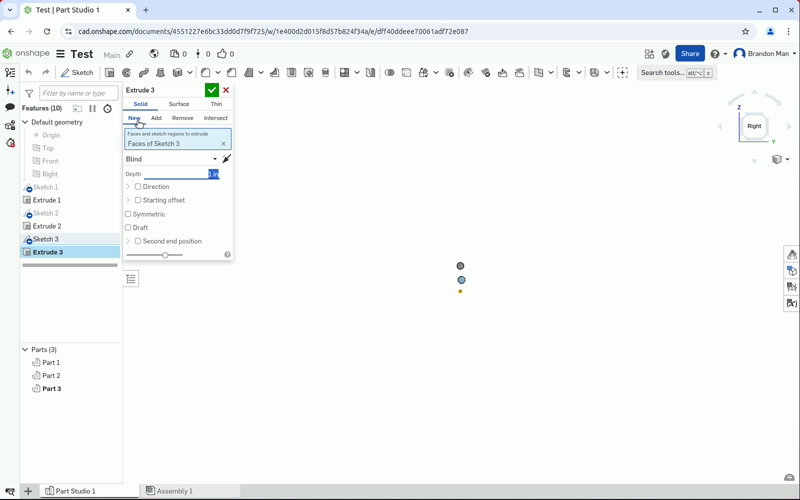
text(7.703)
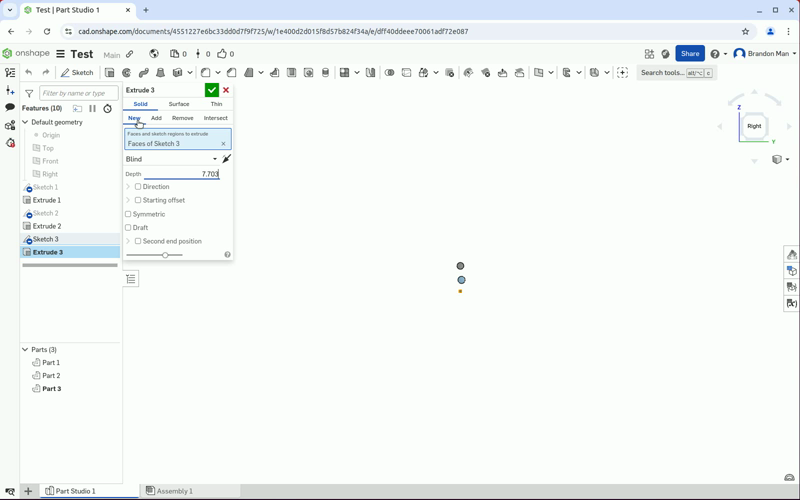
key(enter)
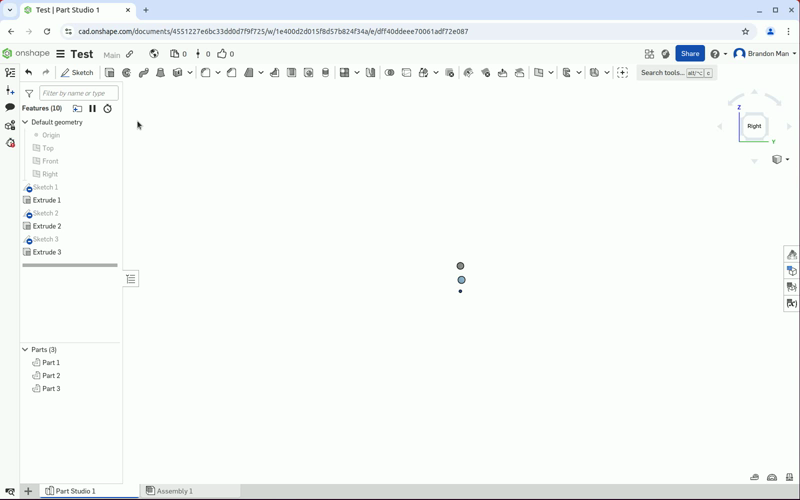
key(shift+h)
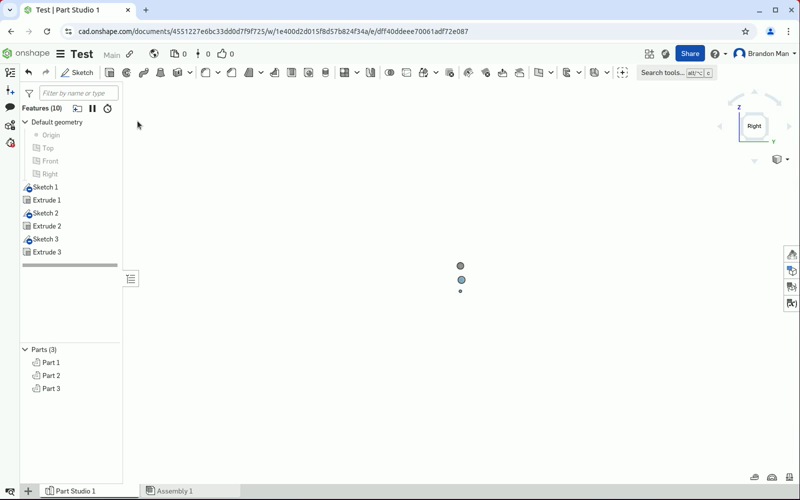
key(shift+h)
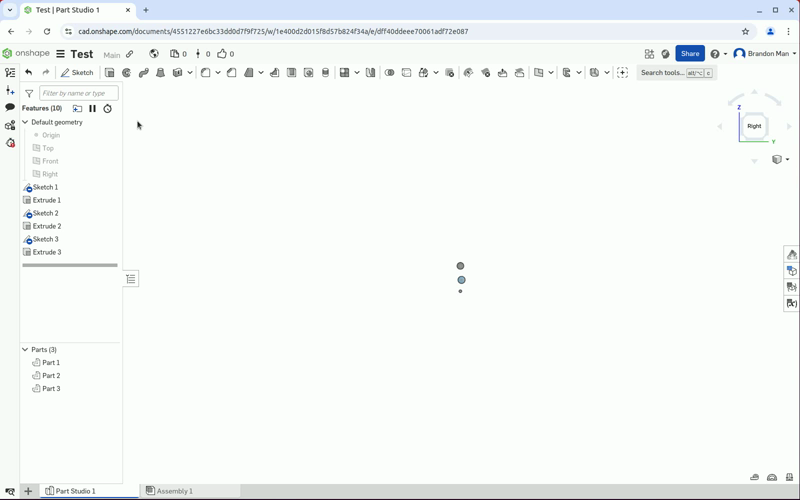
key(shift+7)
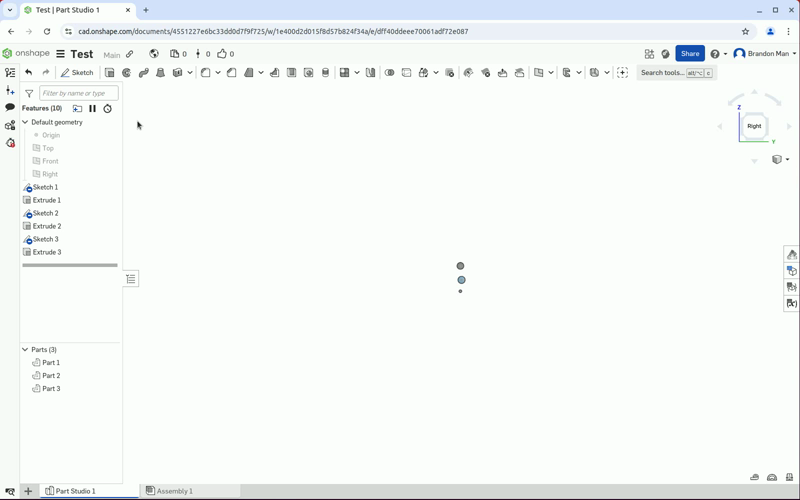
key(right, 2)
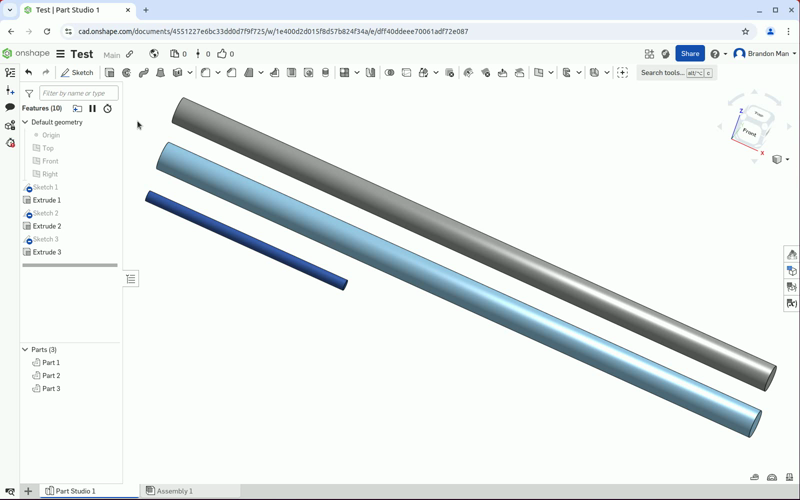
key(down, 2)
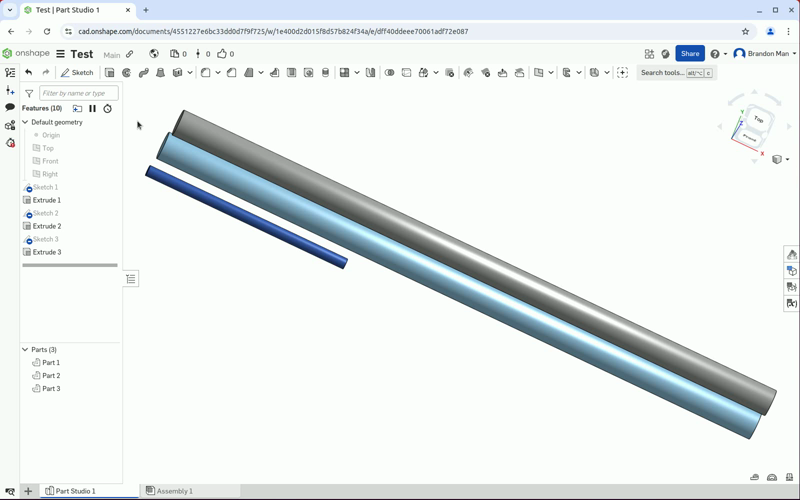
key(up, 2)
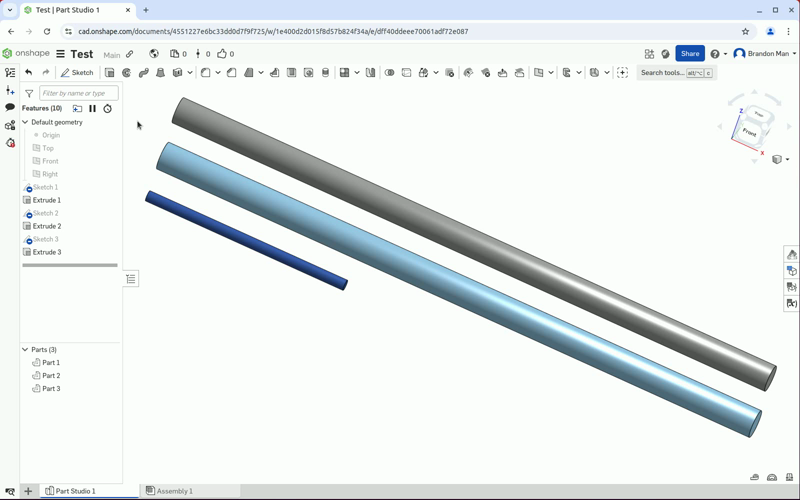
key(left, 2)
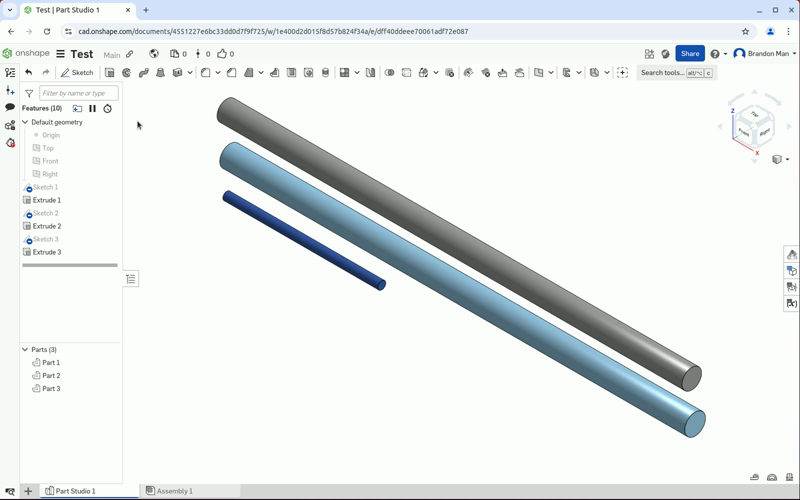
mouse_move(73, 189)
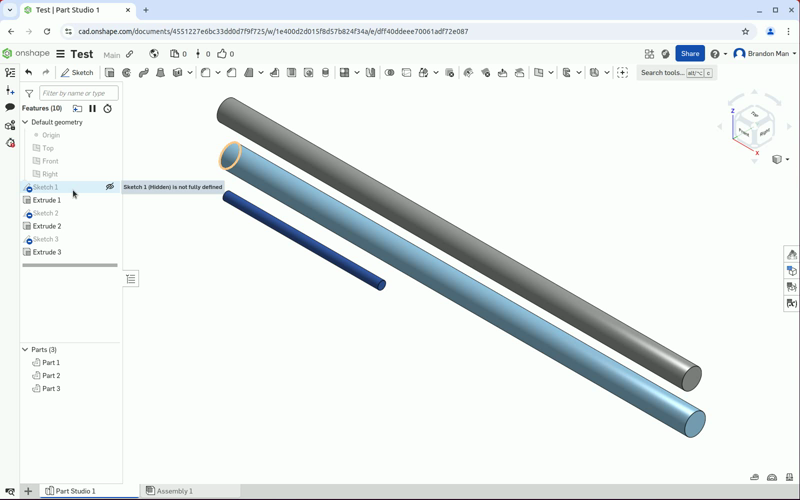
click(73, 189)